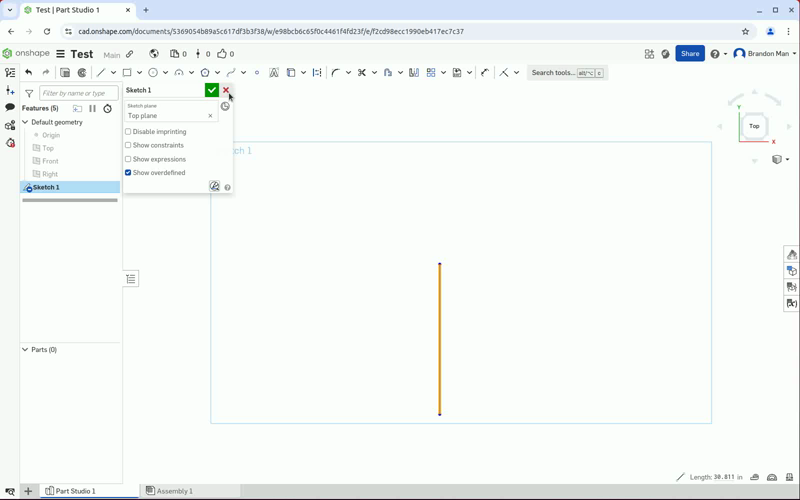
key(shift+h)
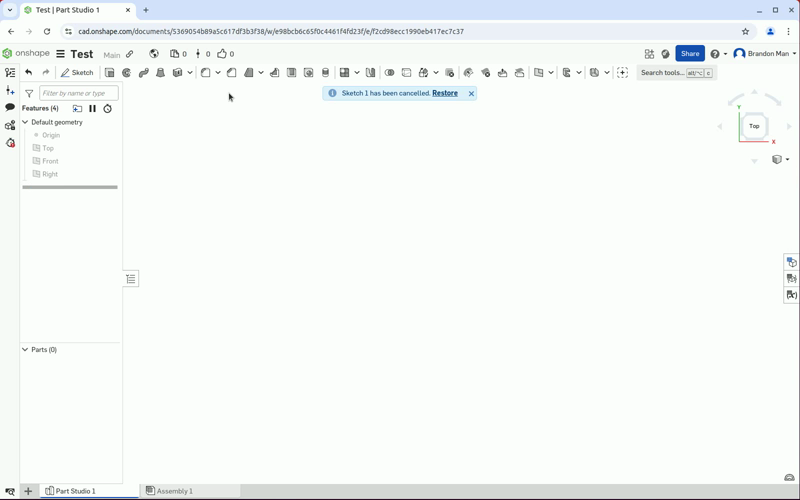
mouse_move(73, 352)
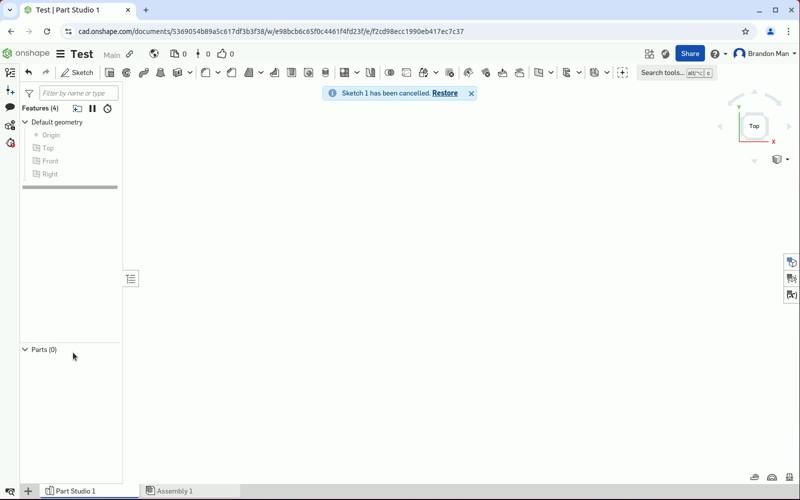
key(y)
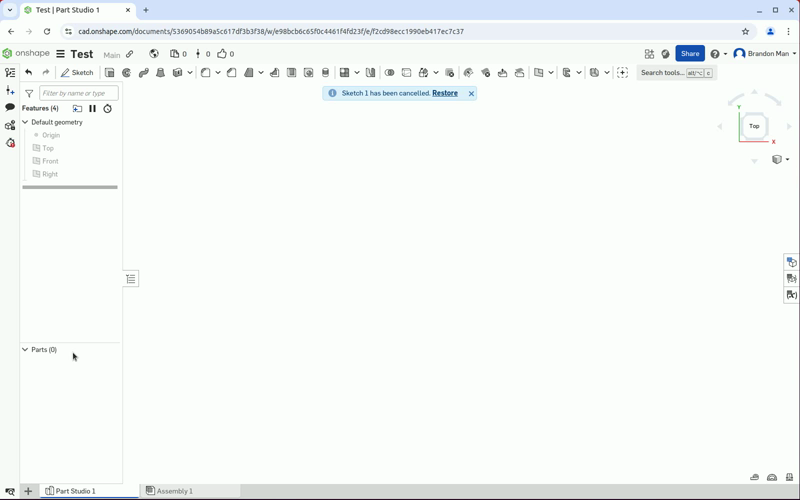
key(shift+p)
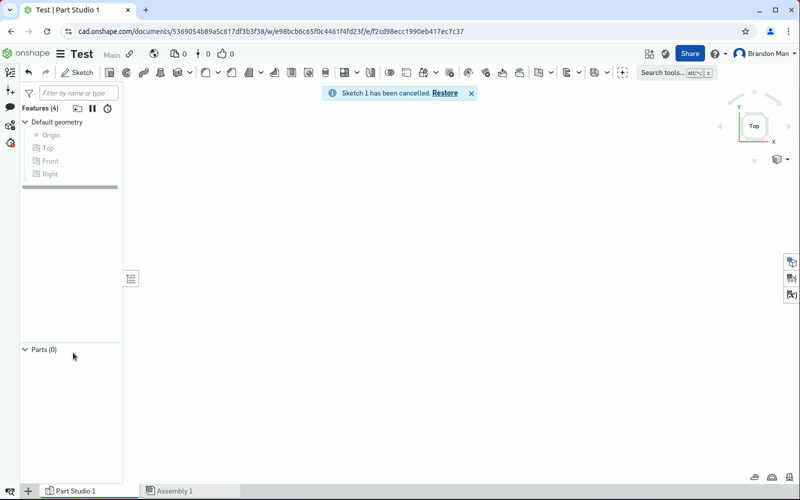
key(space)
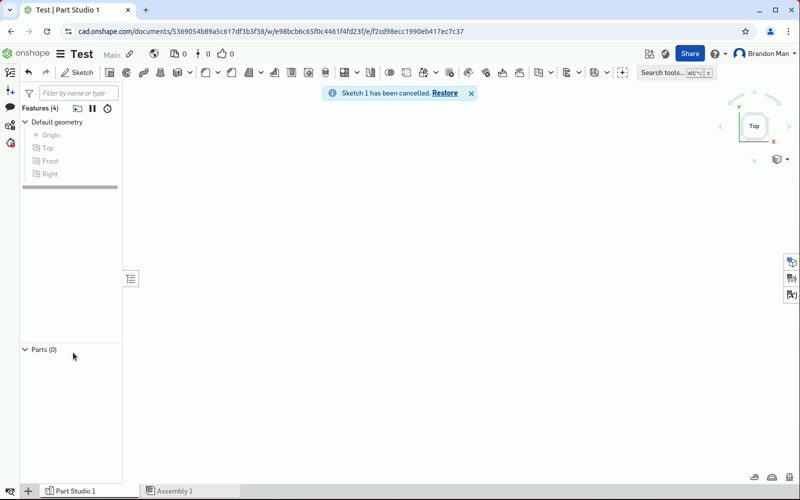
key_down(shift)
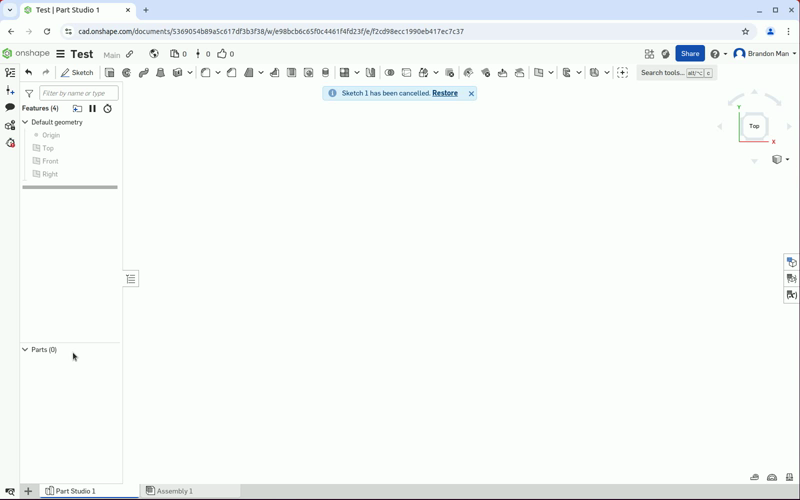
key(up)
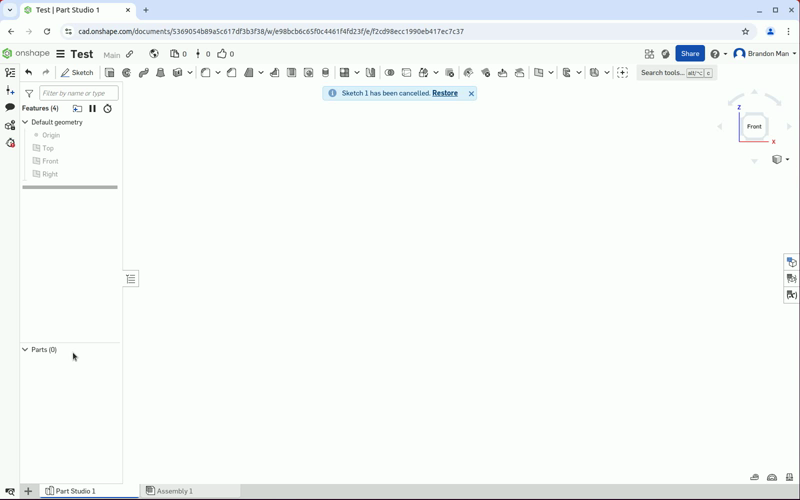
key_up(shift)
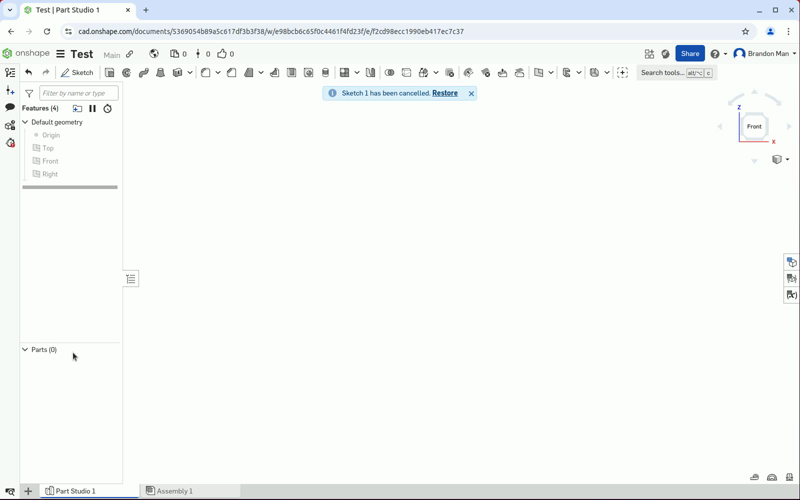
mouse_move(73, 352)
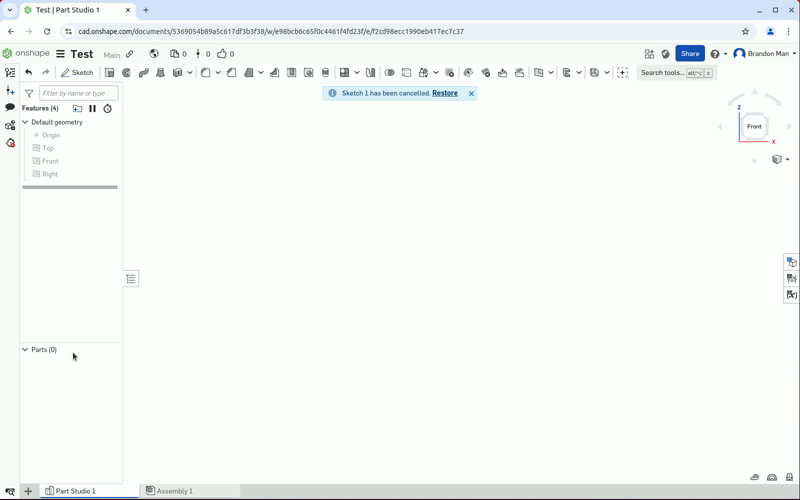
key(shift+y)
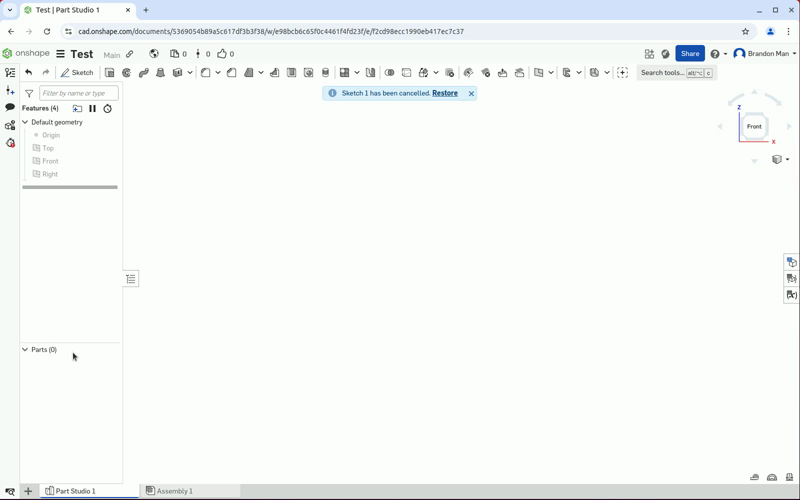
key(shift+s)
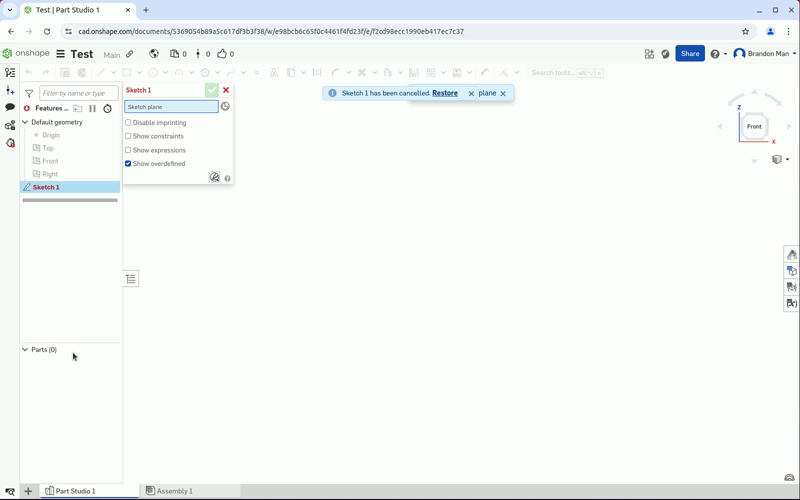
mouse_move(73, 163)
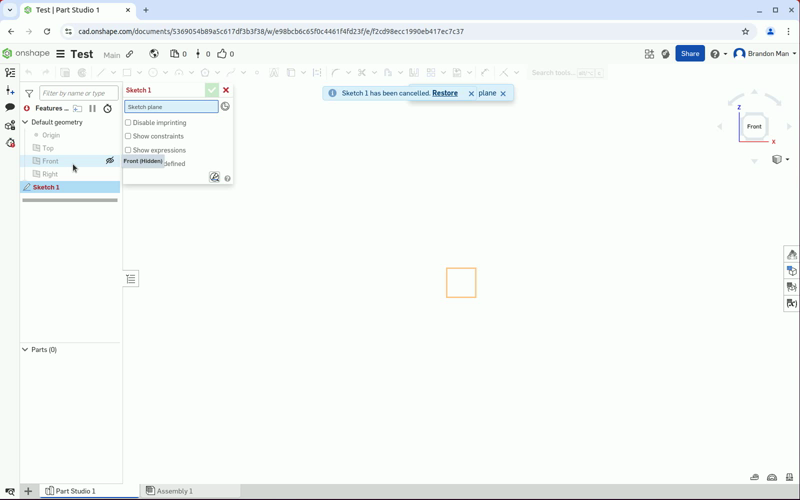
click(73, 163)
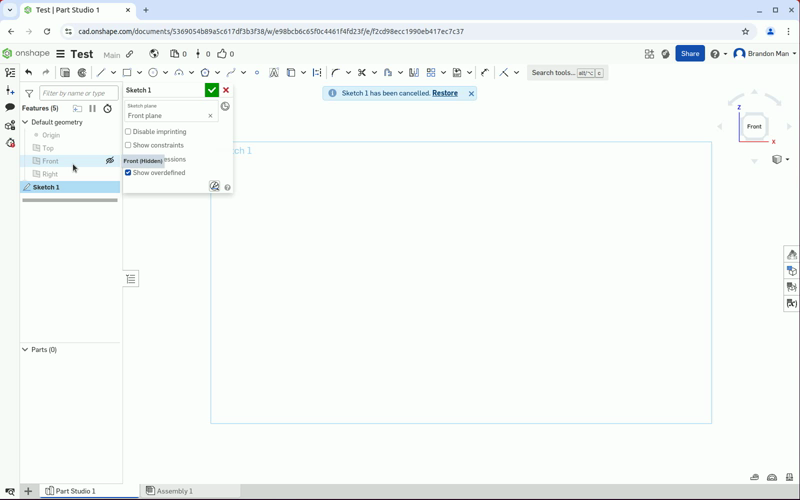
mouse_move(73, 352)
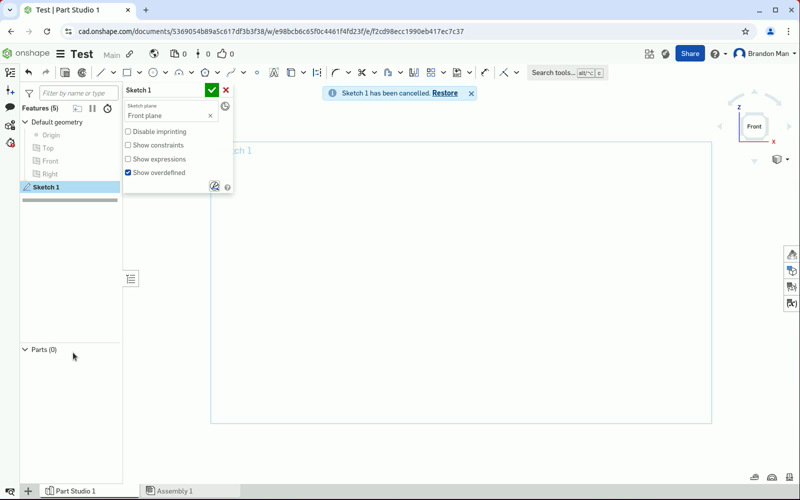
key(y)
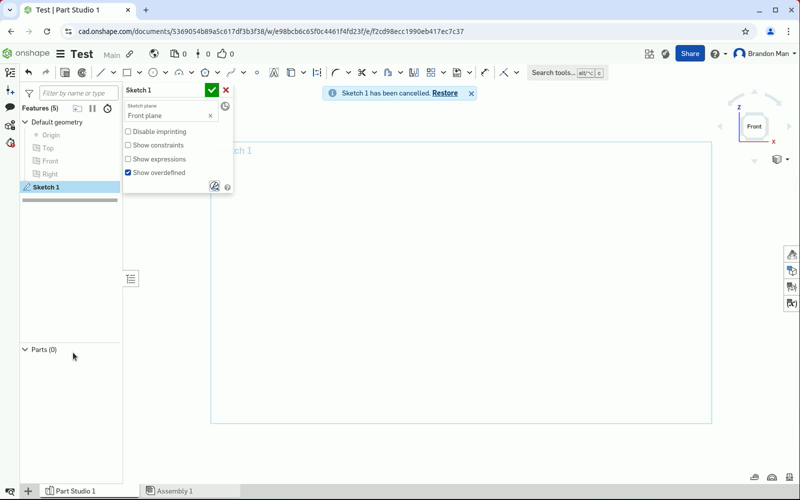
key(l)
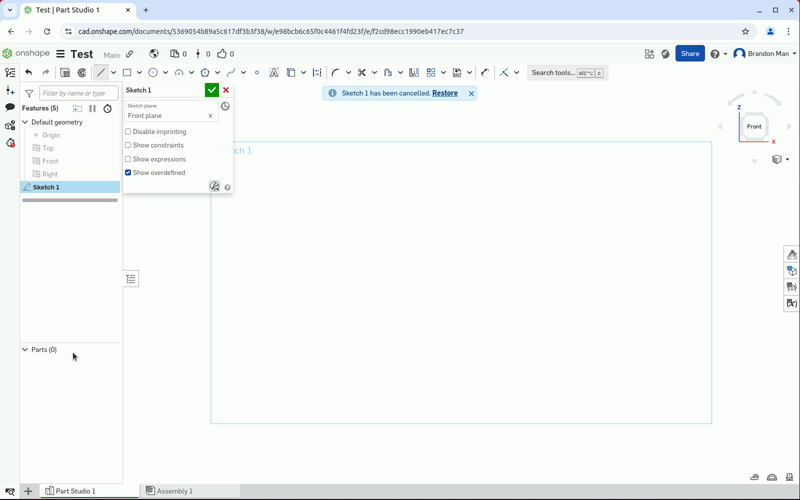
key_down(shift)
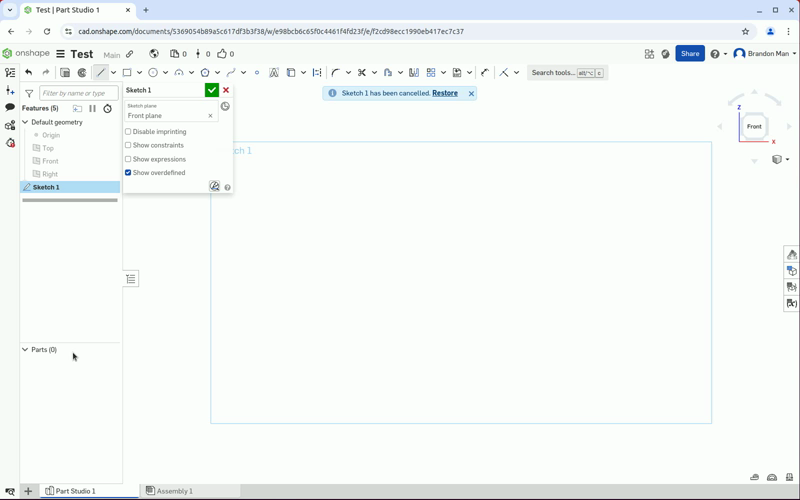
mouse_move(348, 290)
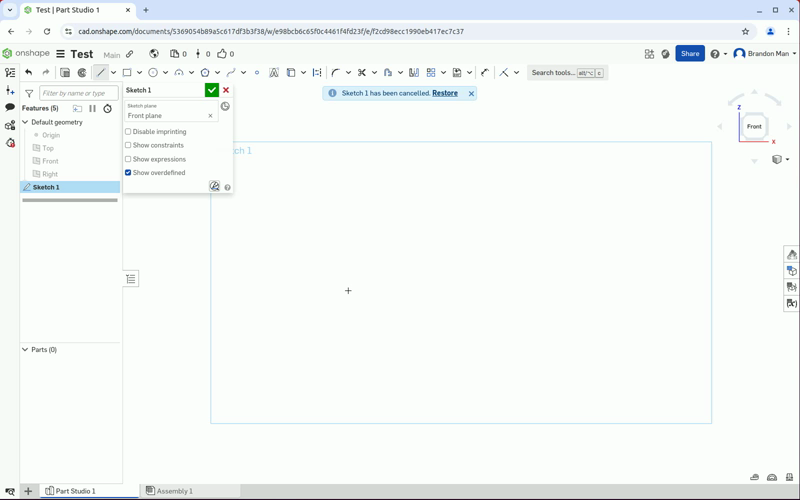
click(348, 290)
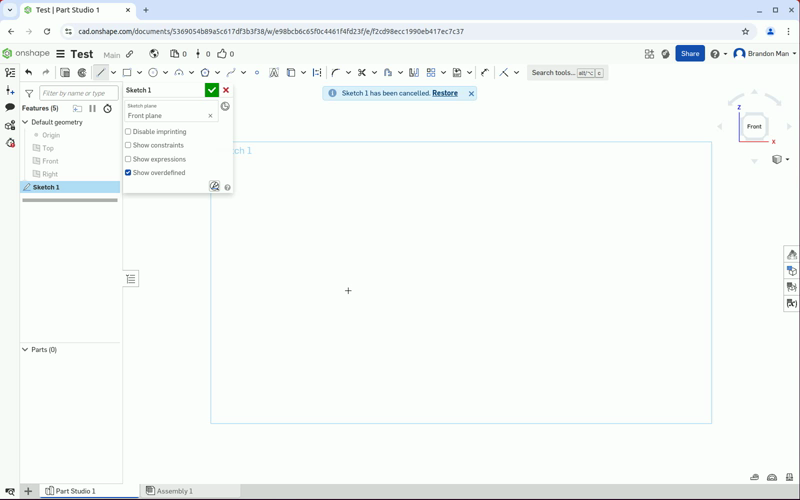
key_up(shift)
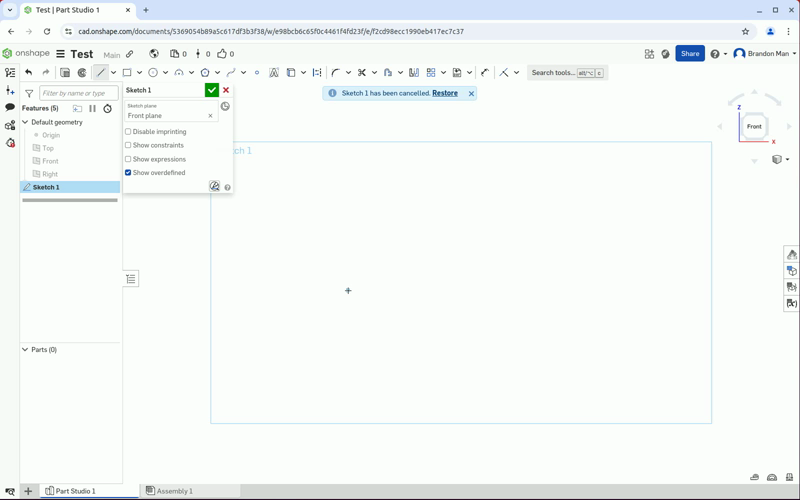
key_down(shift)
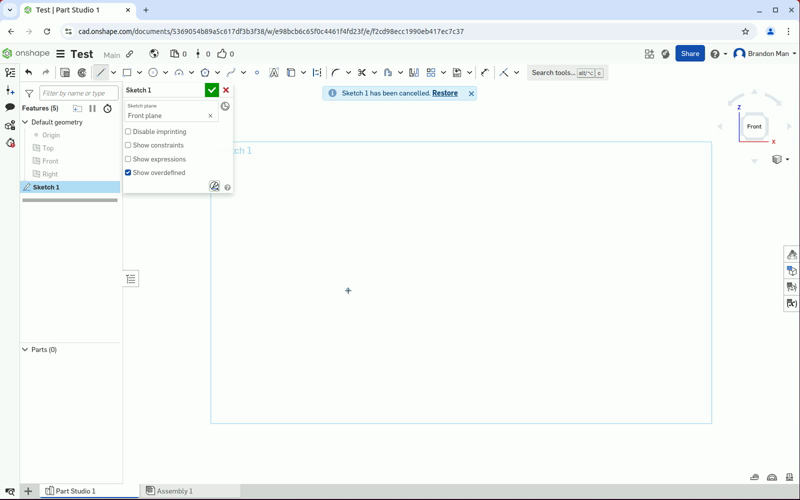
mouse_move(378, 290)
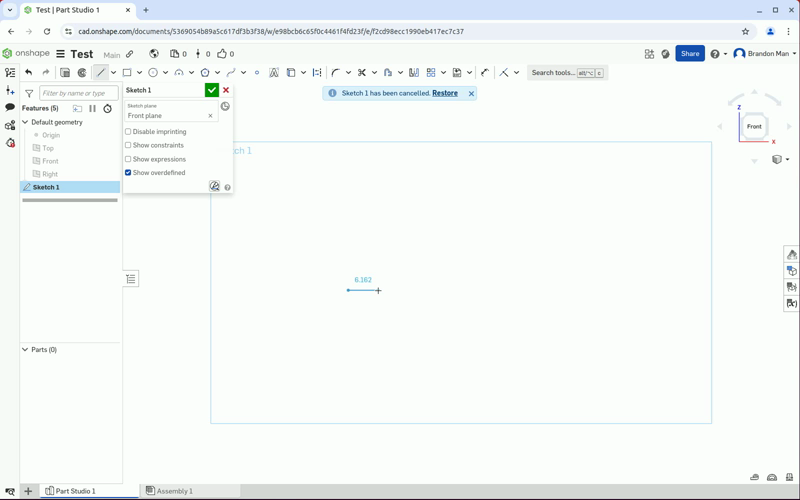
mouse_move(357, 290)
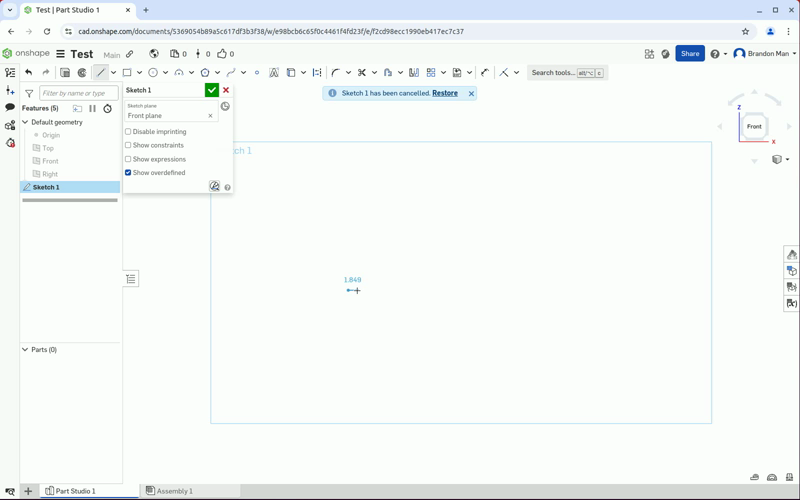
click(357, 290)
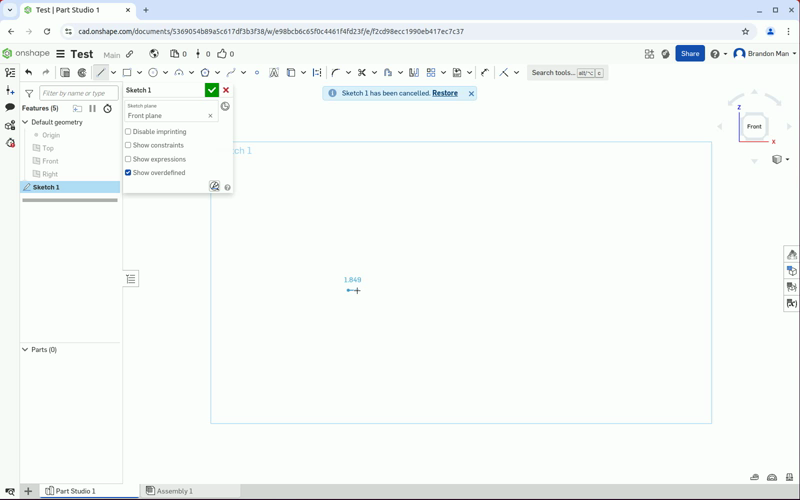
key_up(shift)
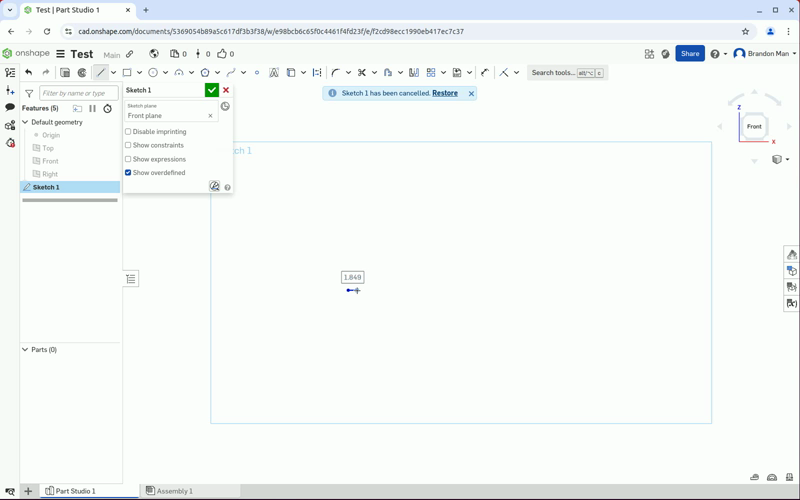
key_down(shift)
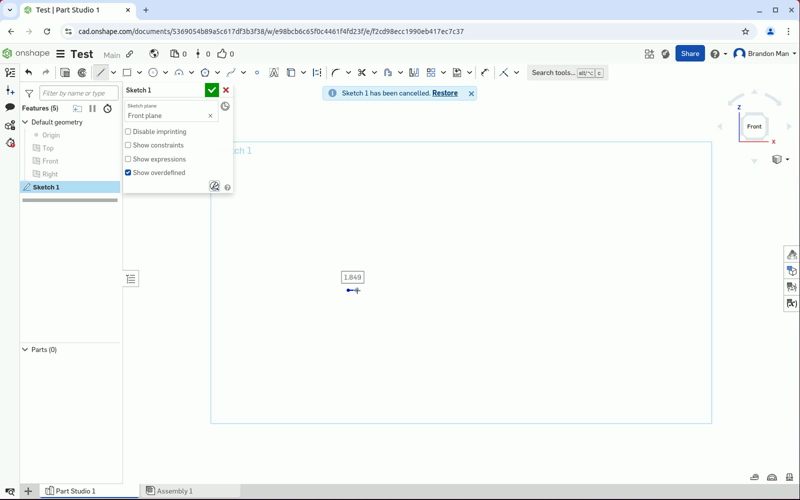
mouse_move(387, 290)
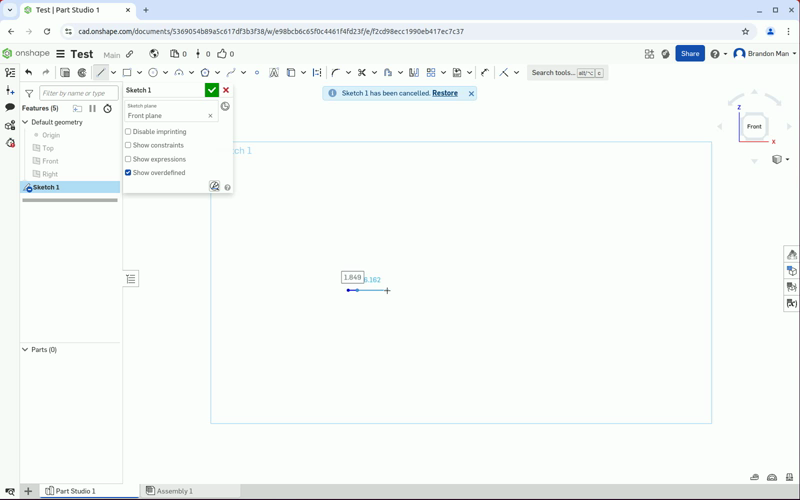
mouse_move(364, 282)
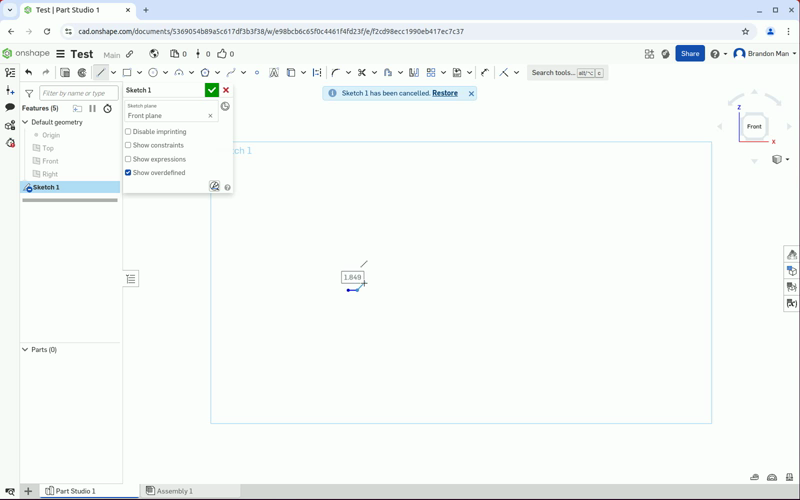
click(364, 282)
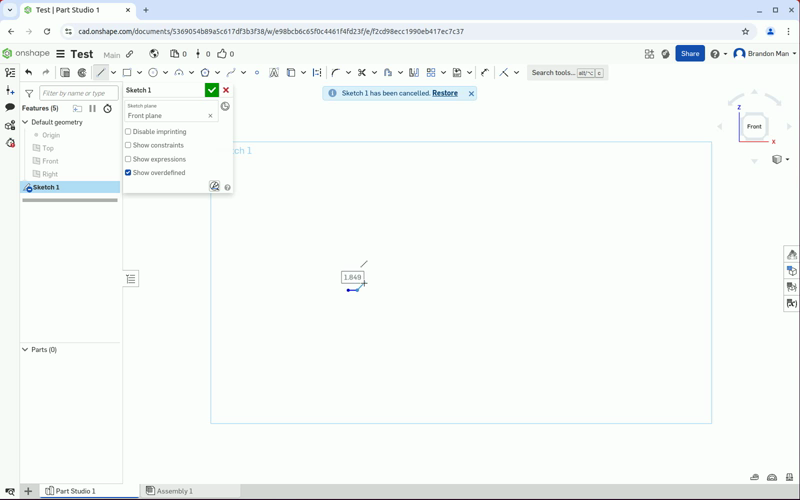
key_up(shift)
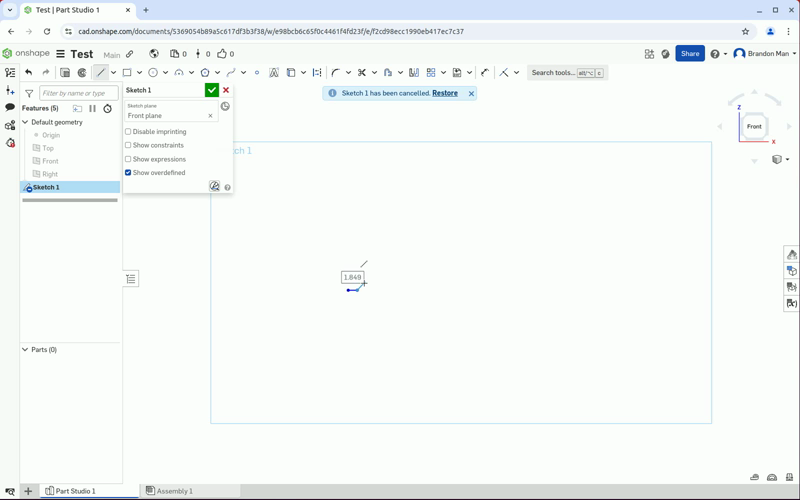
key_down(shift)
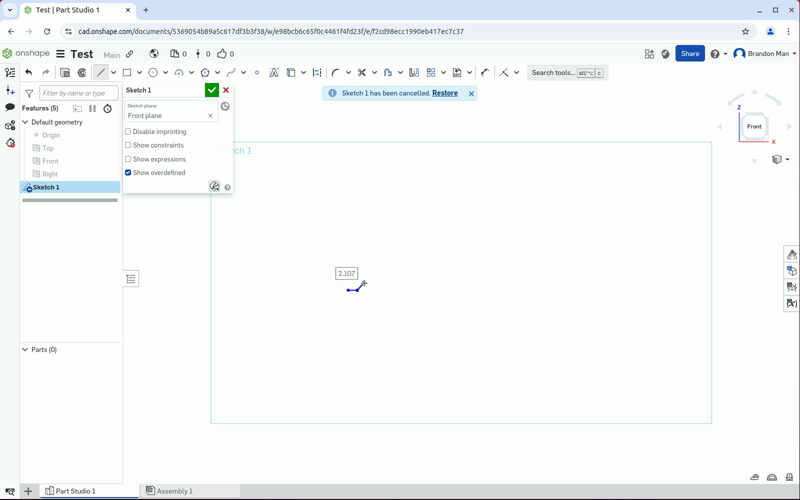
mouse_move(424, 282)
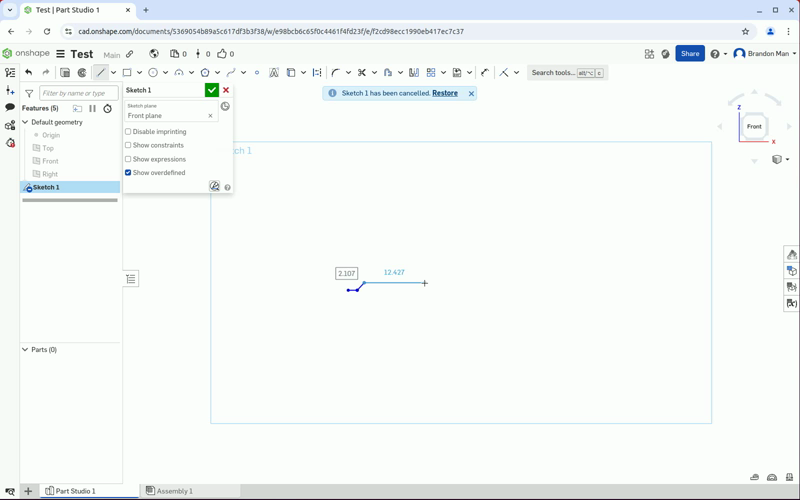
click(424, 282)
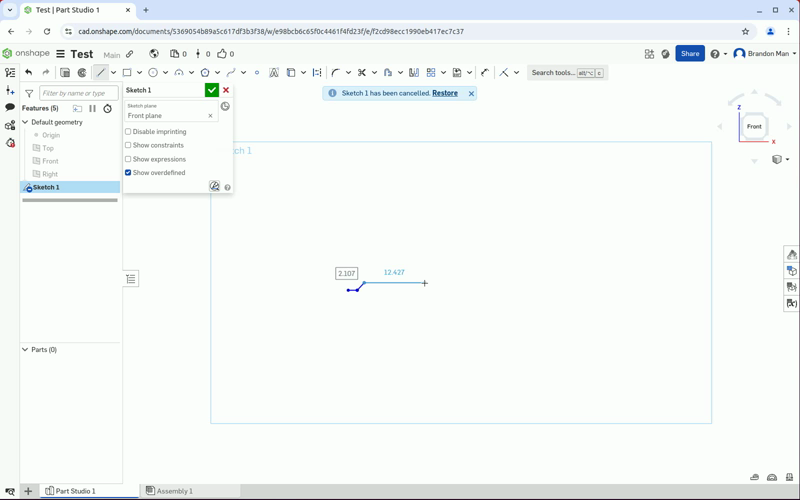
key_up(shift)
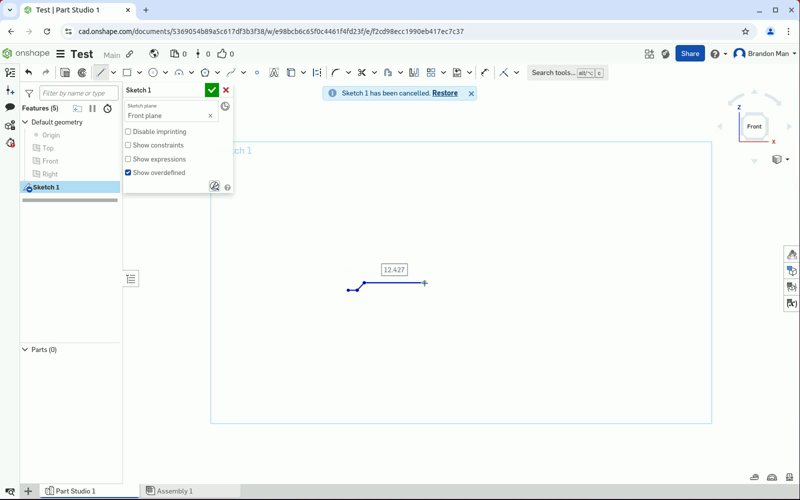
key_down(shift)
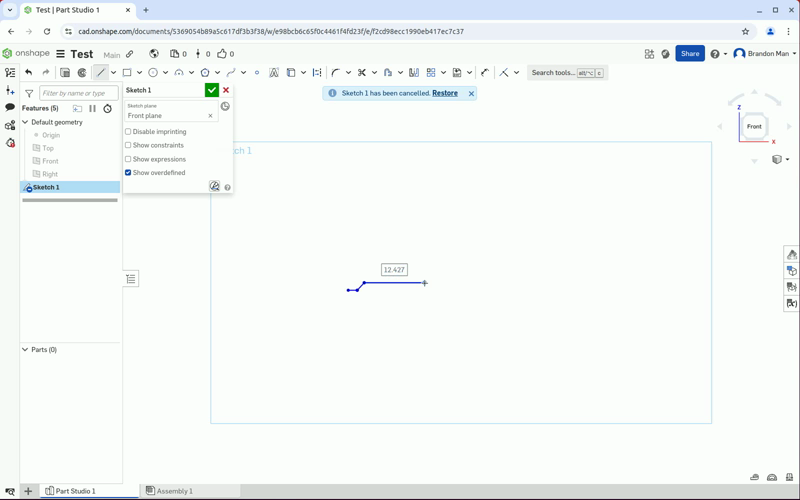
mouse_move(454, 282)
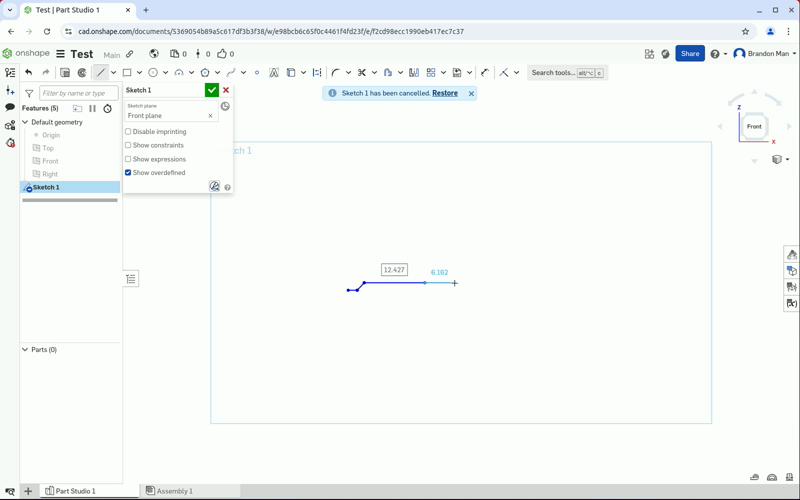
mouse_move(424, 244)
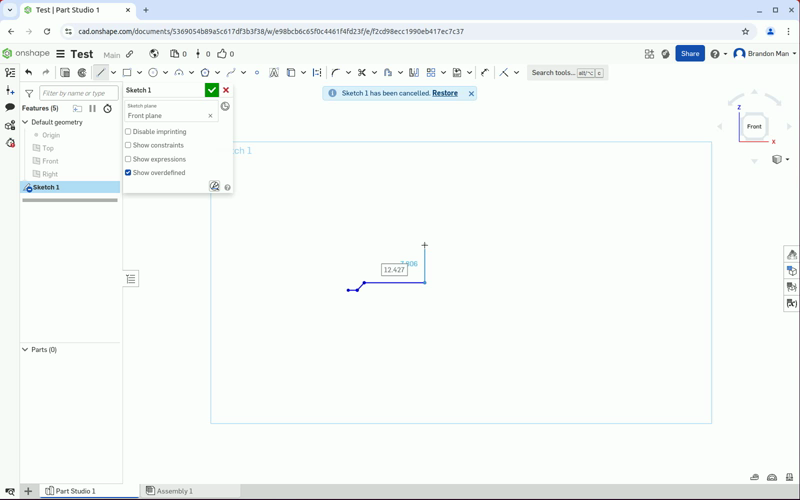
click(424, 244)
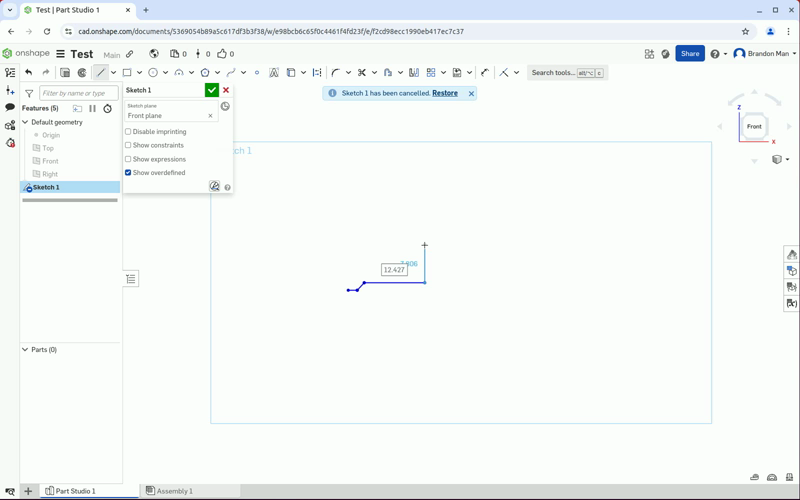
key_up(shift)
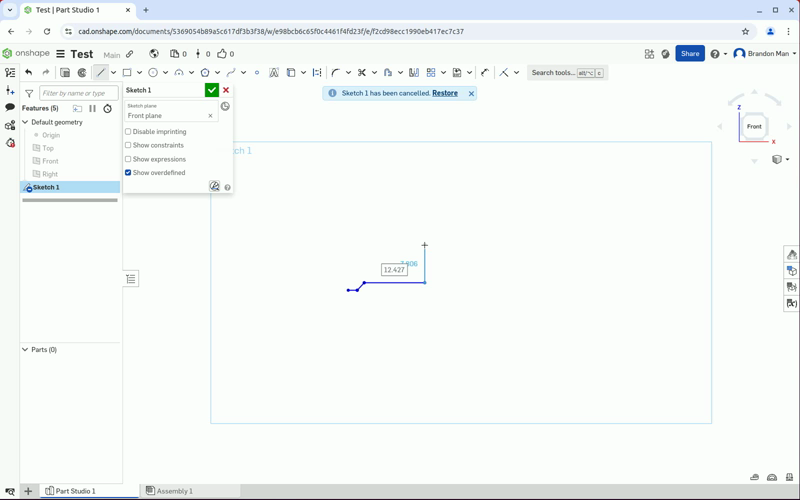
key_down(shift)
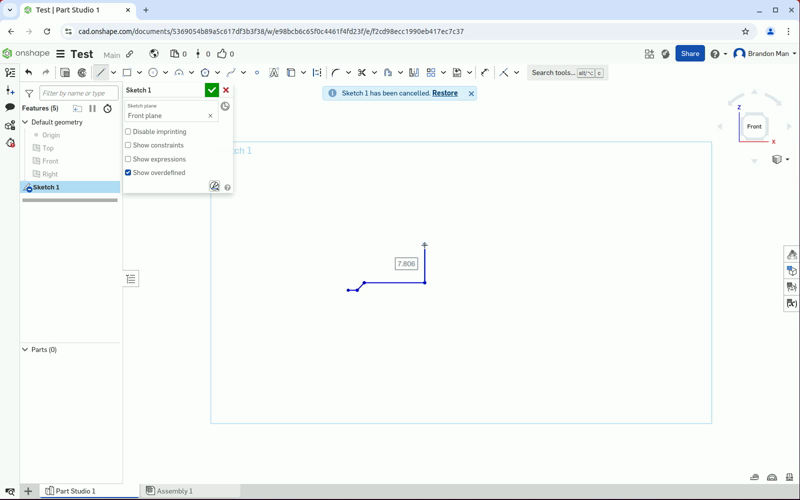
mouse_move(454, 244)
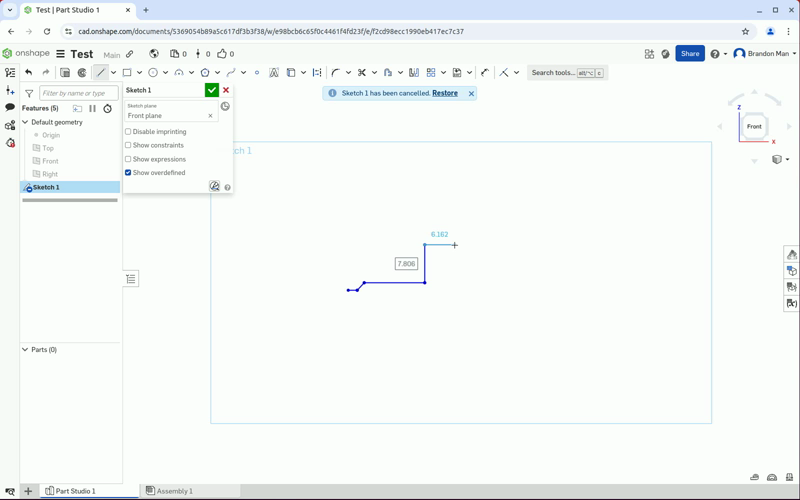
mouse_move(387, 244)
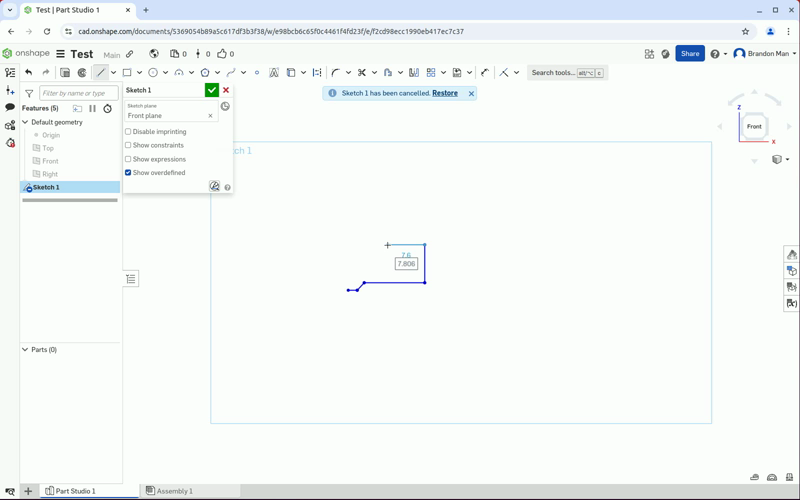
click(387, 244)
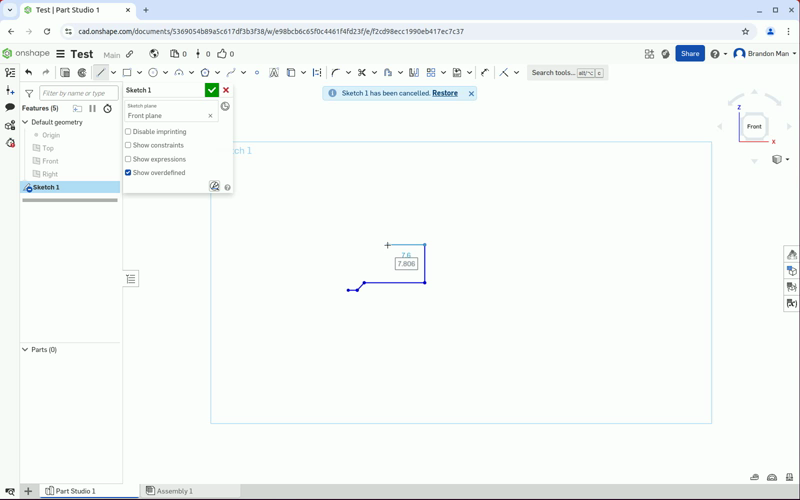
key_up(shift)
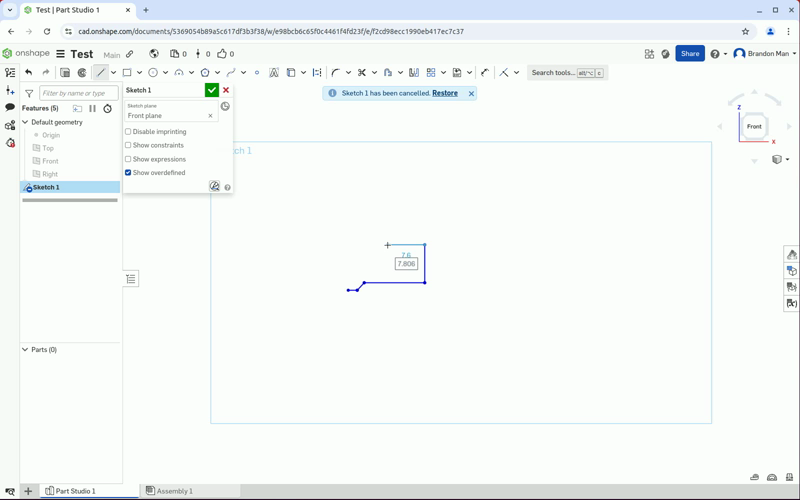
key_down(shift)
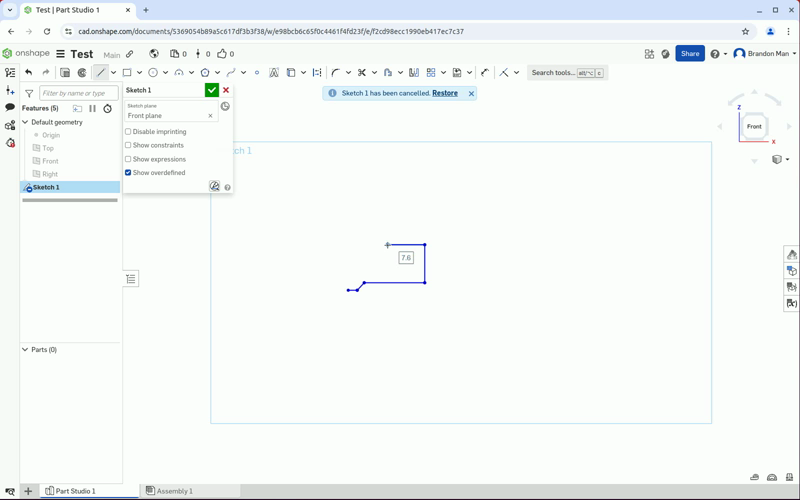
mouse_move(417, 244)
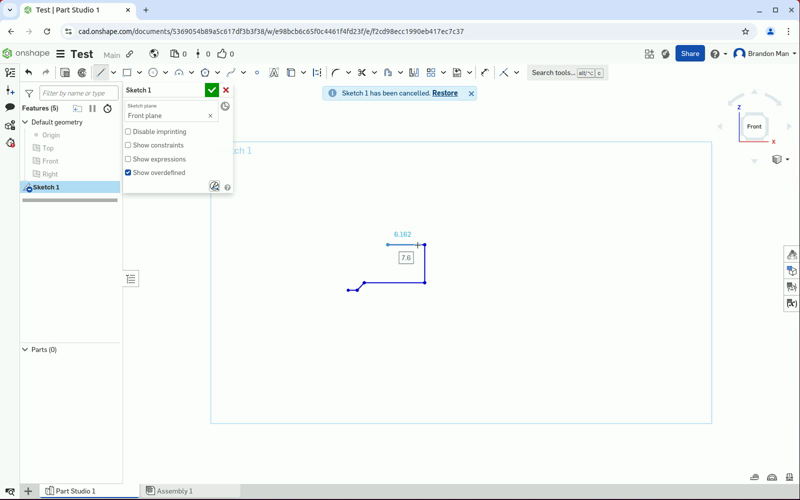
mouse_move(348, 282)
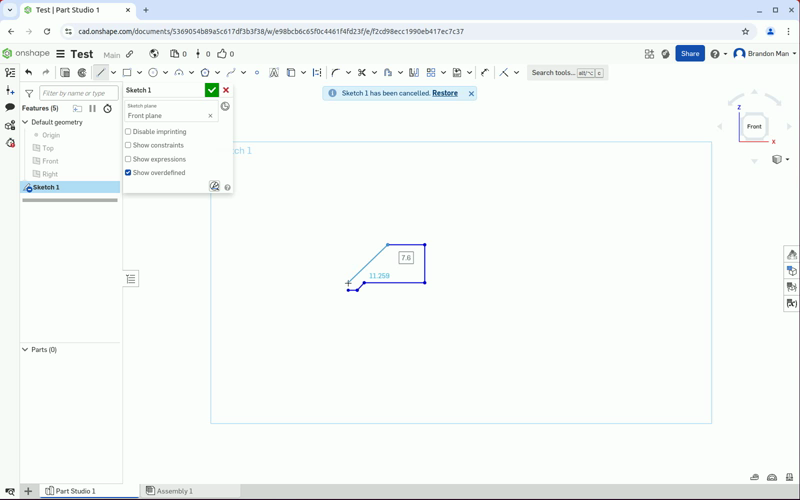
click(348, 282)
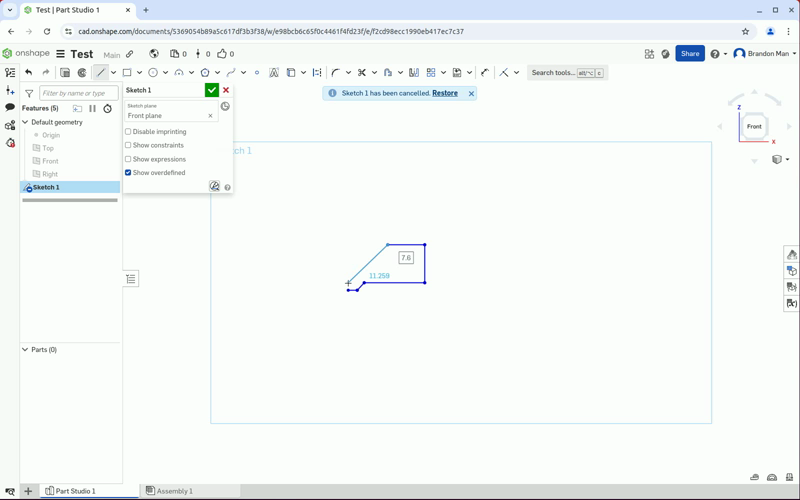
key_up(shift)
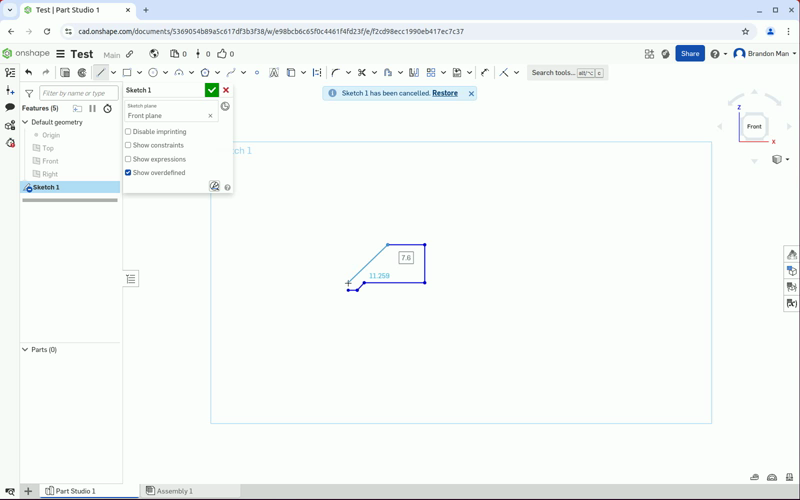
mouse_move(378, 282)
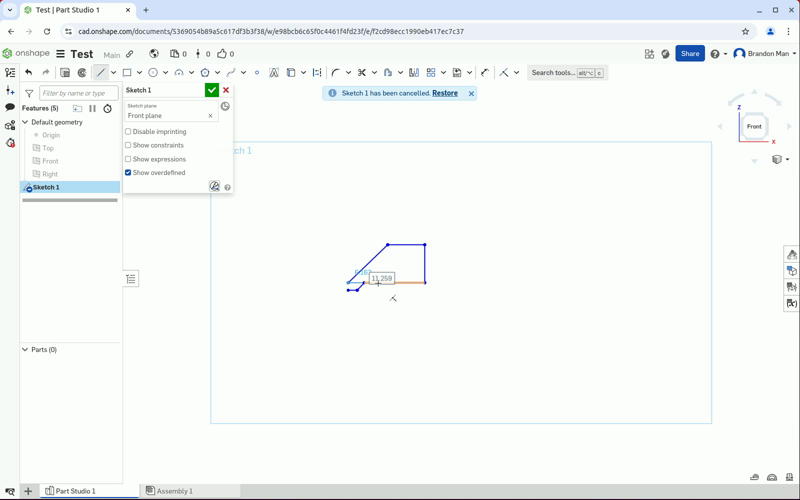
key_down(shift)
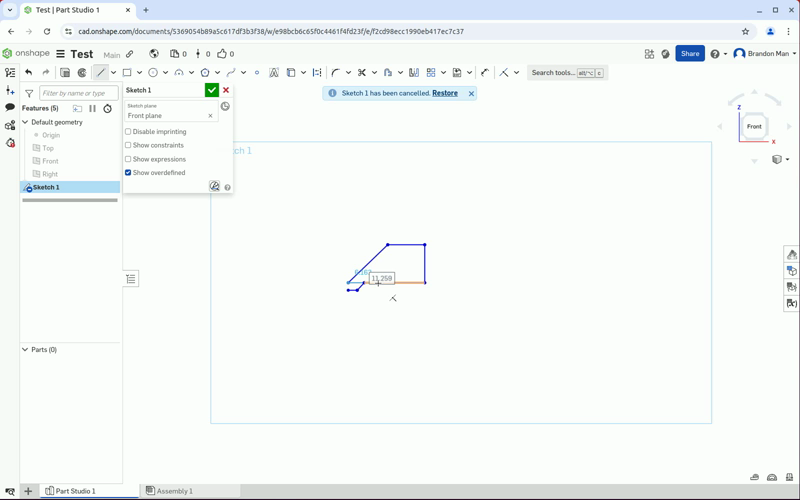
mouse_move(348, 290)
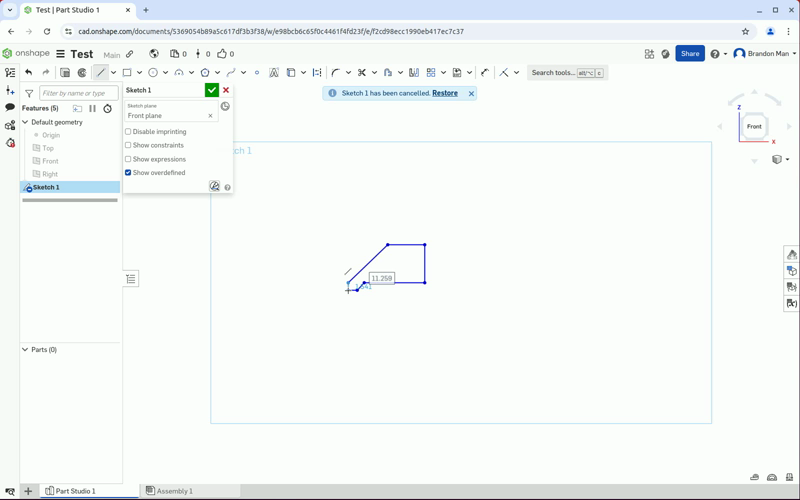
key_up(shift)
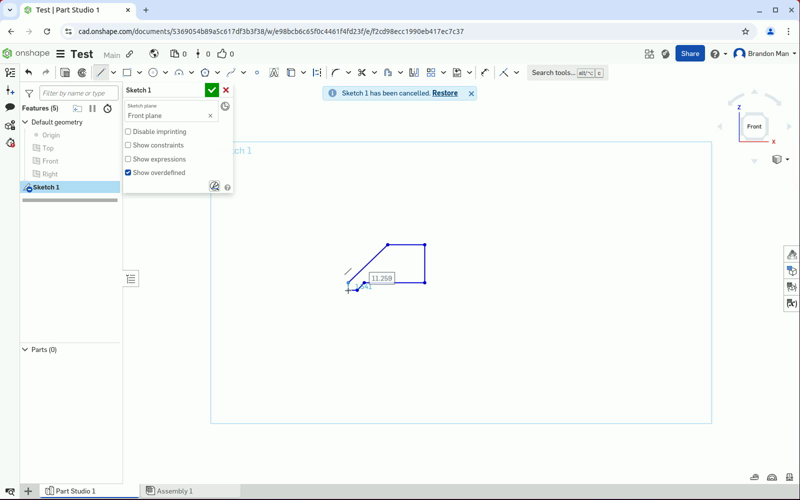
click(348, 290)
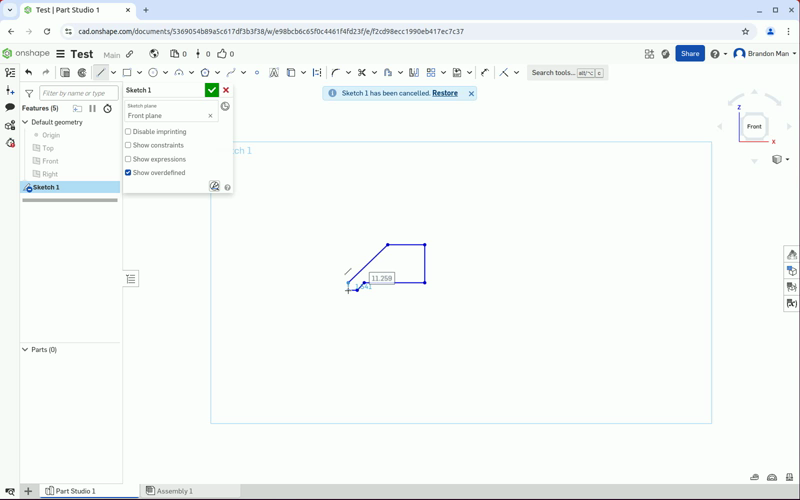
key(esc)
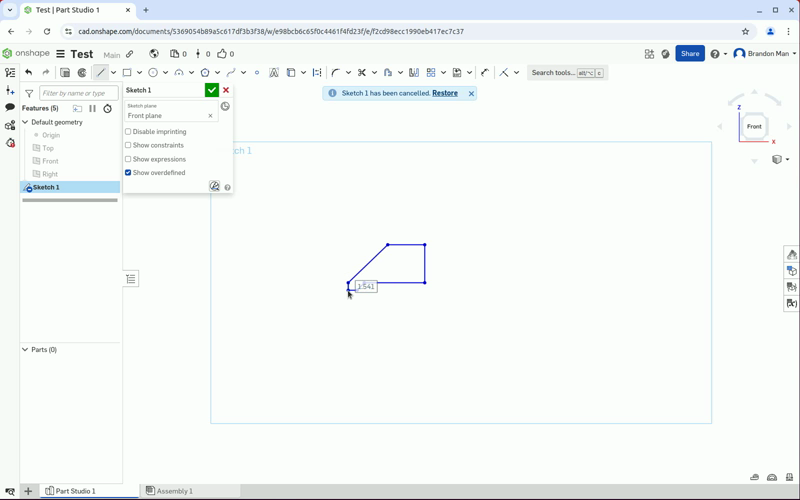
mouse_move(396, 280)
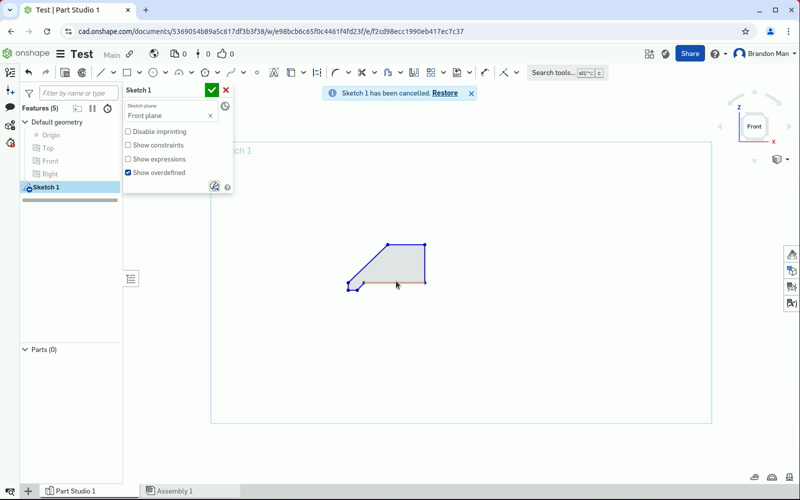
click(396, 280)
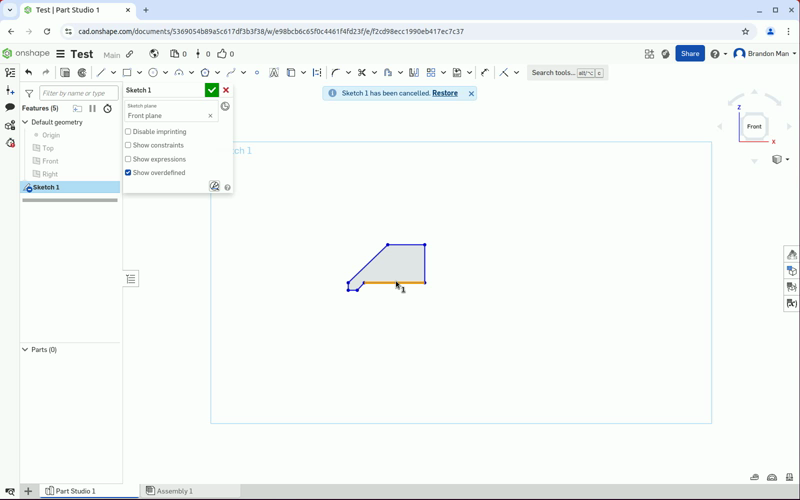
mouse_move(73, 352)
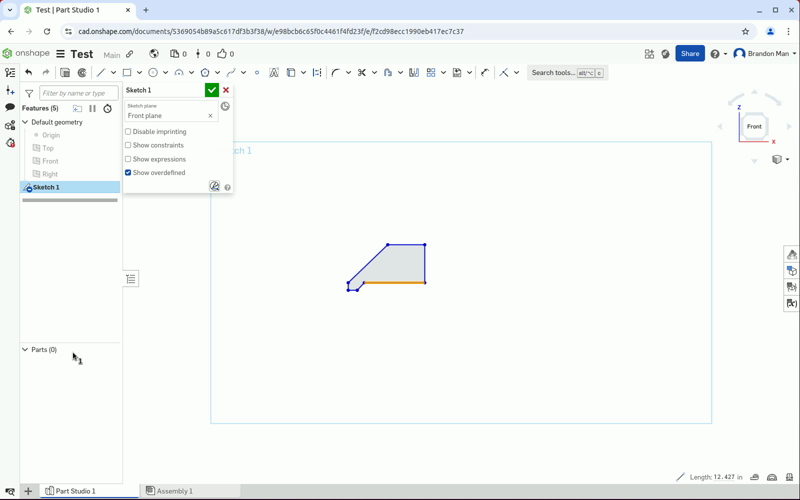
key(shift+y)
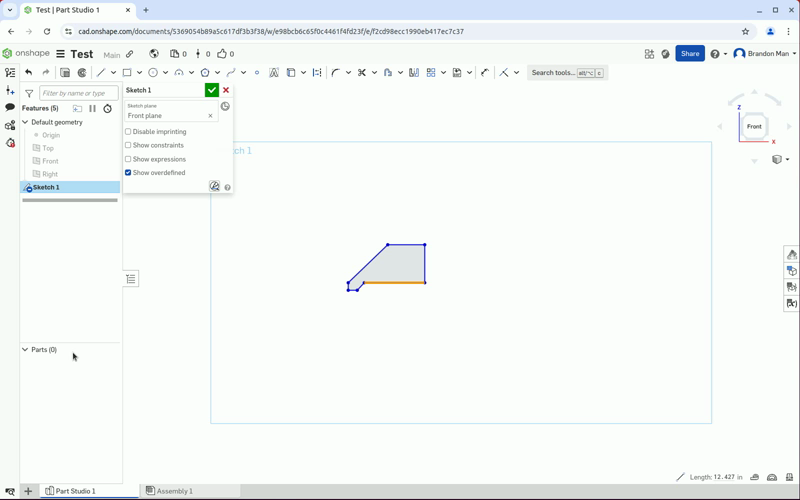
key(shift+e)
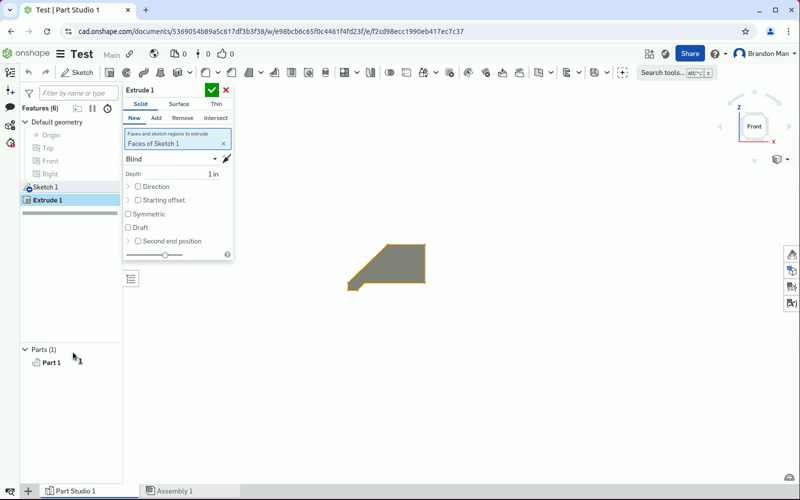
mouse_move(143, 106)
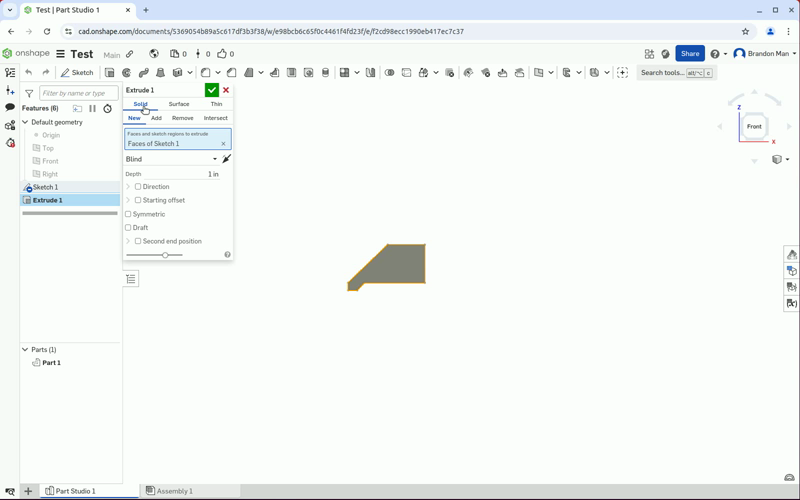
click(143, 106)
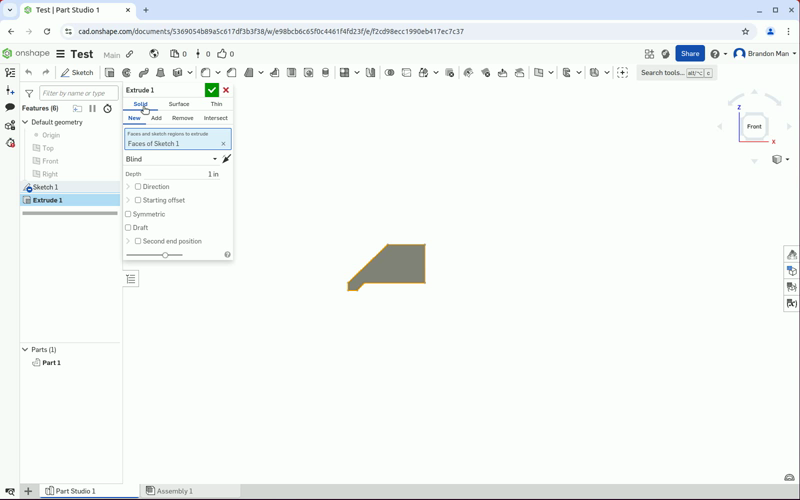
mouse_move(137, 120)
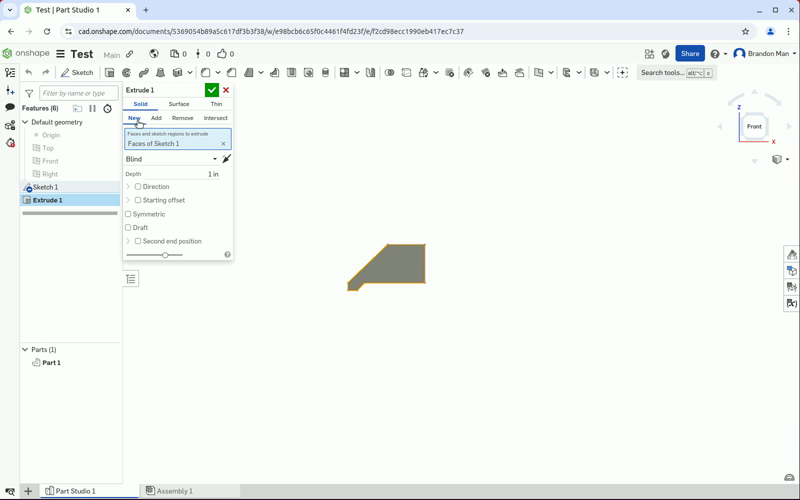
click(137, 120)
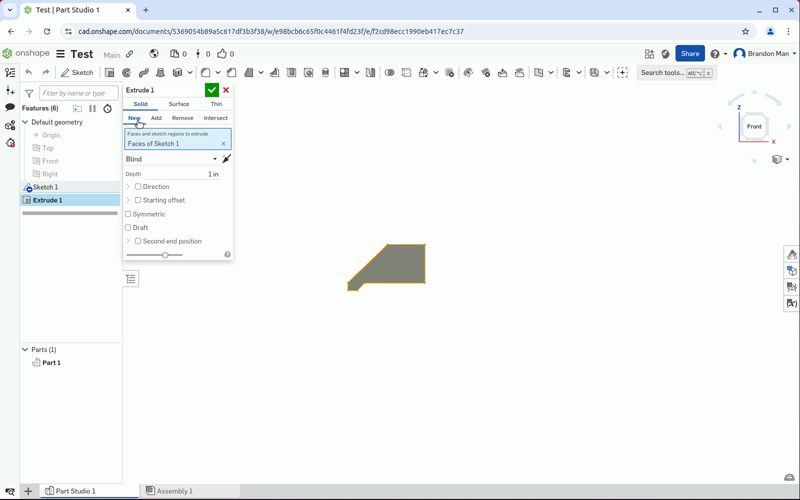
key(tab, 4)
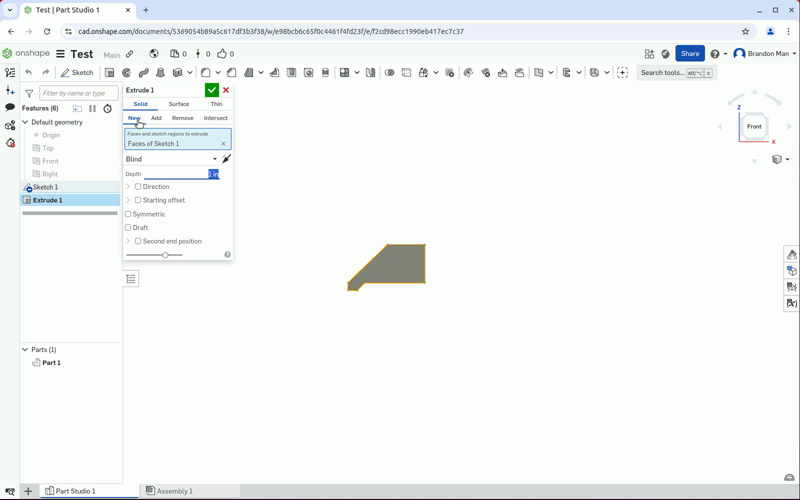
text(0.722)
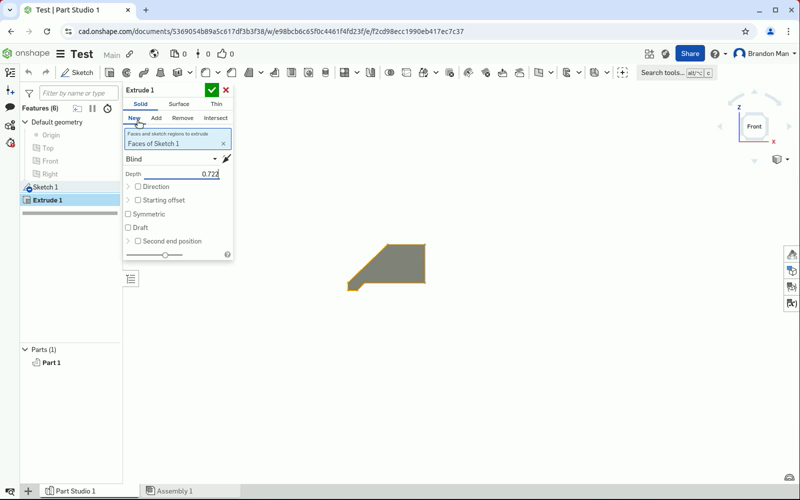
key(enter)
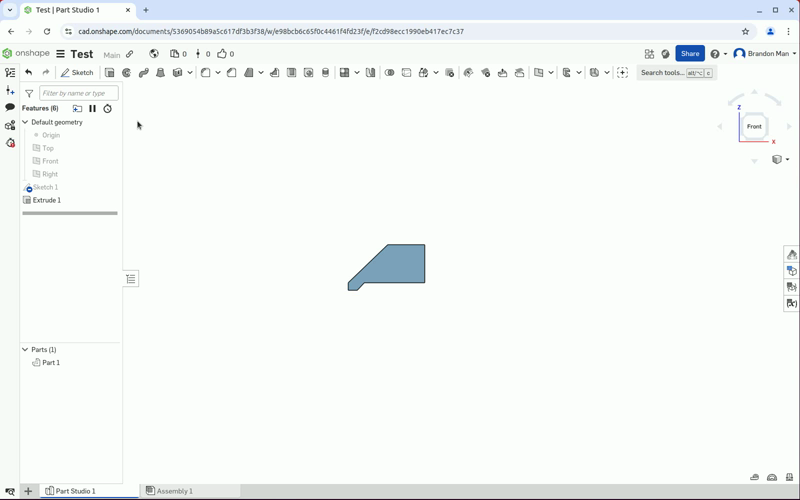
key(shift+h)
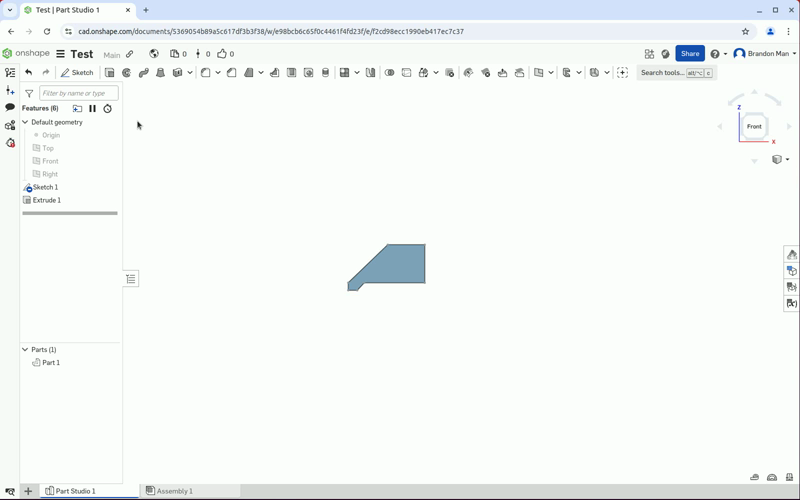
key(shift+h)
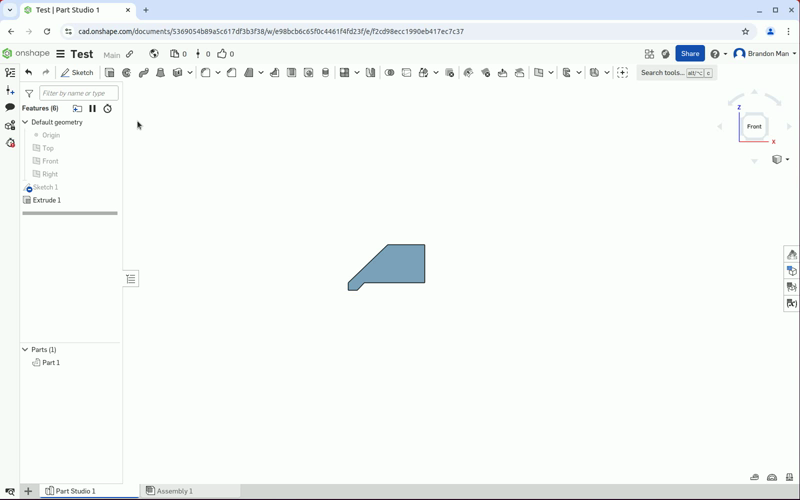
mouse_move(73, 189)
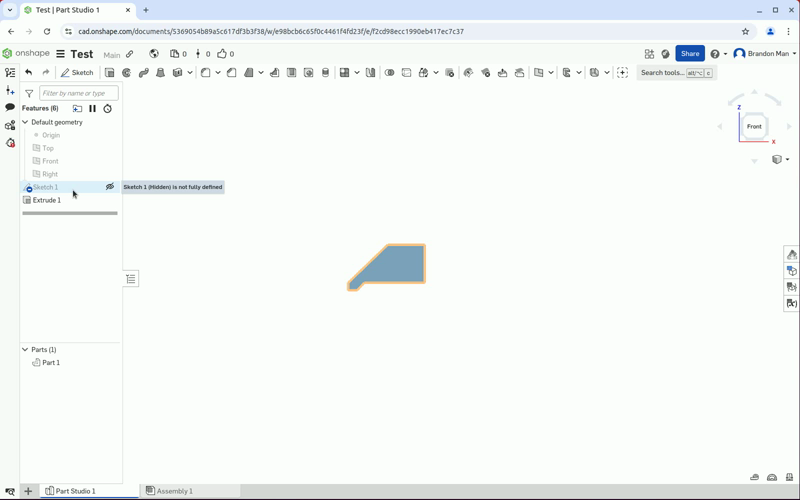
click(73, 189)
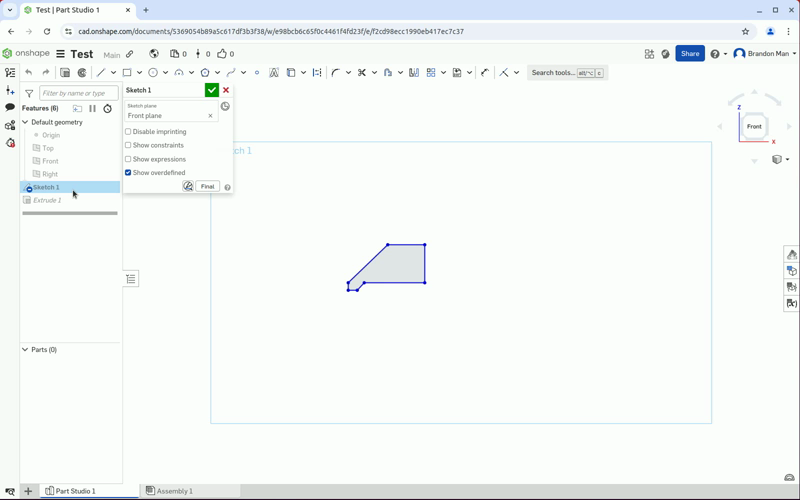
mouse_move(229, 92)
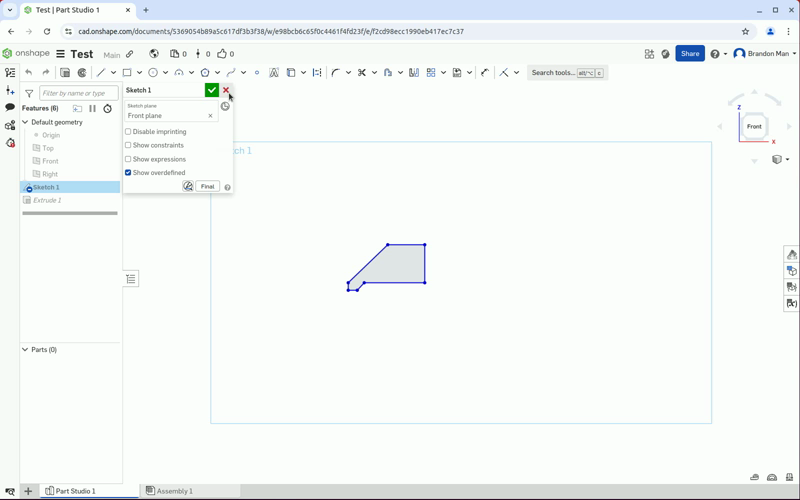
click(229, 92)
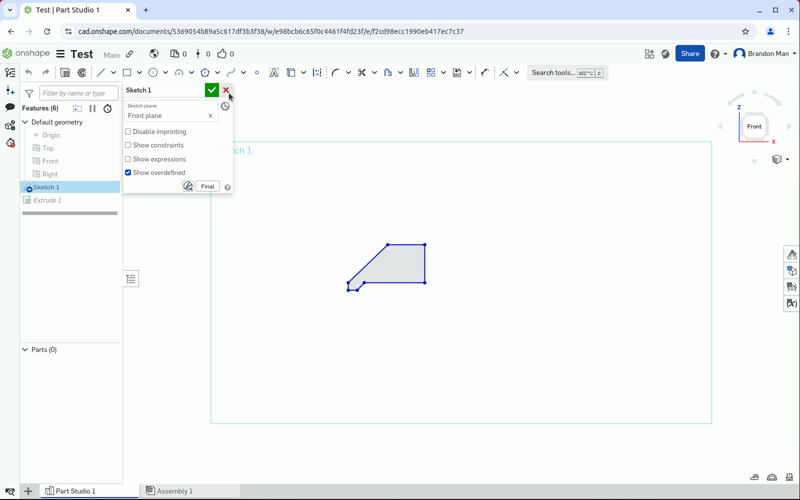
key(shift+s)
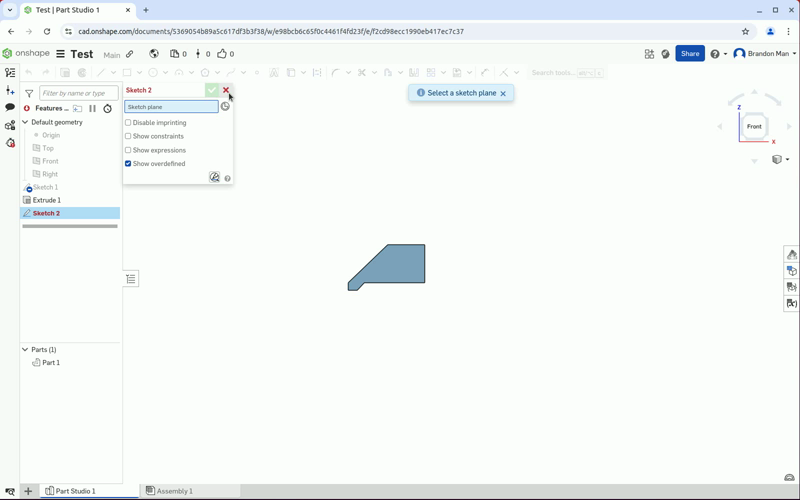
mouse_move(73, 163)
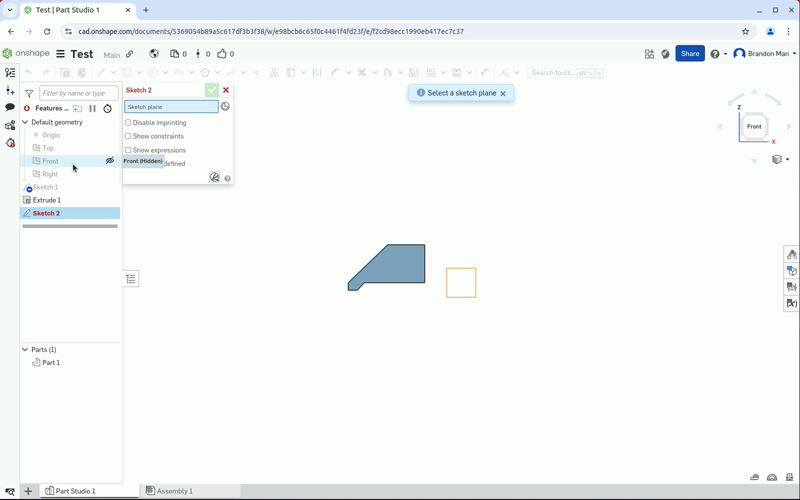
click(73, 163)
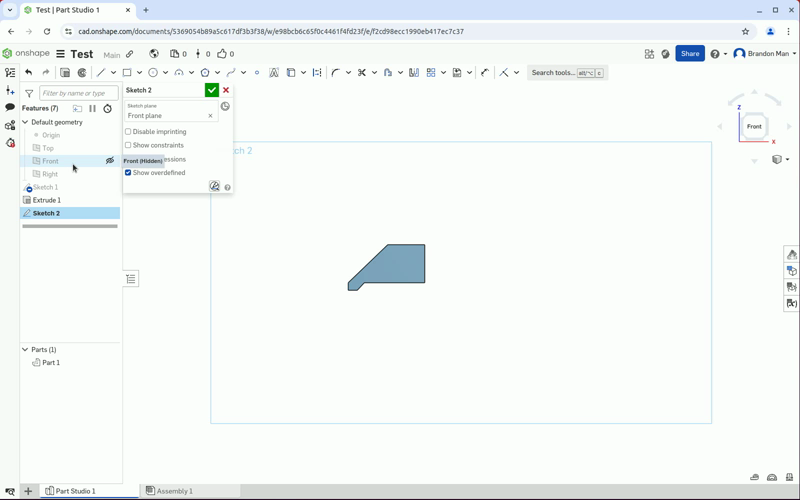
mouse_move(73, 352)
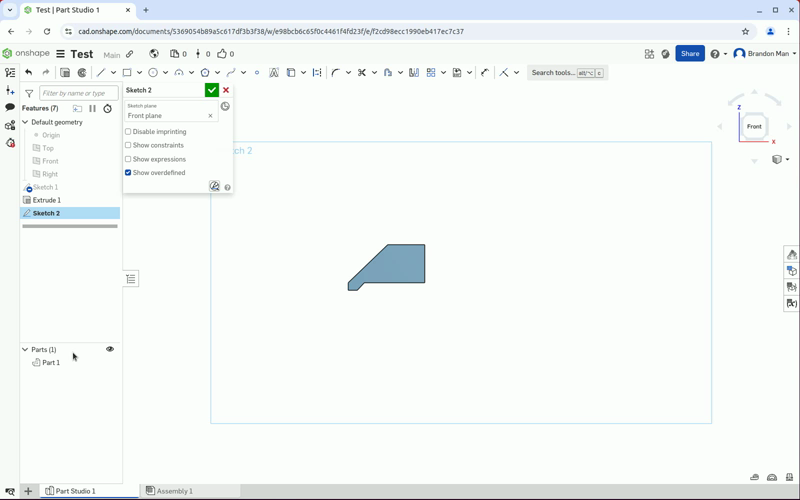
key(y)
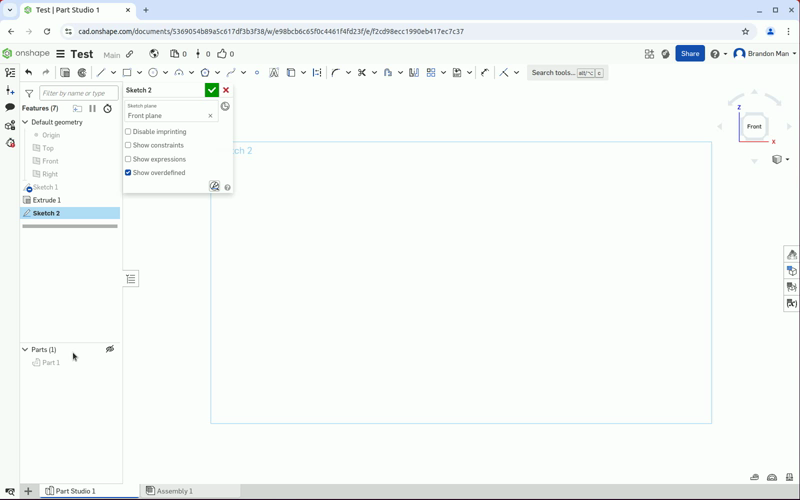
key(l)
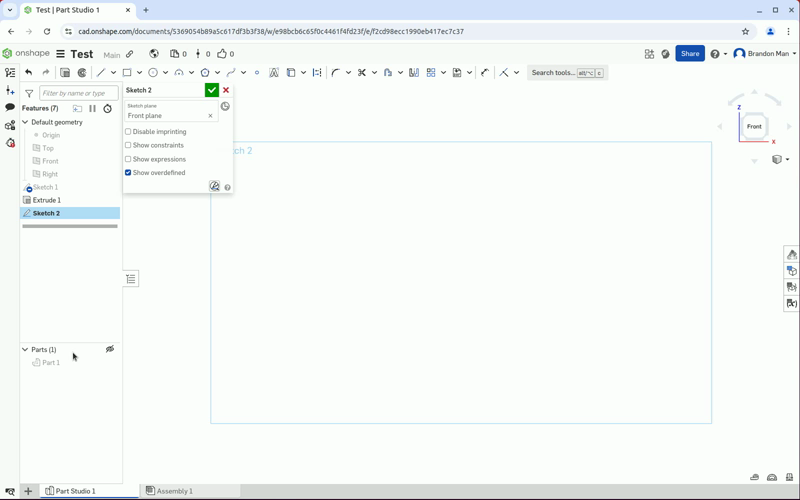
key_down(shift)
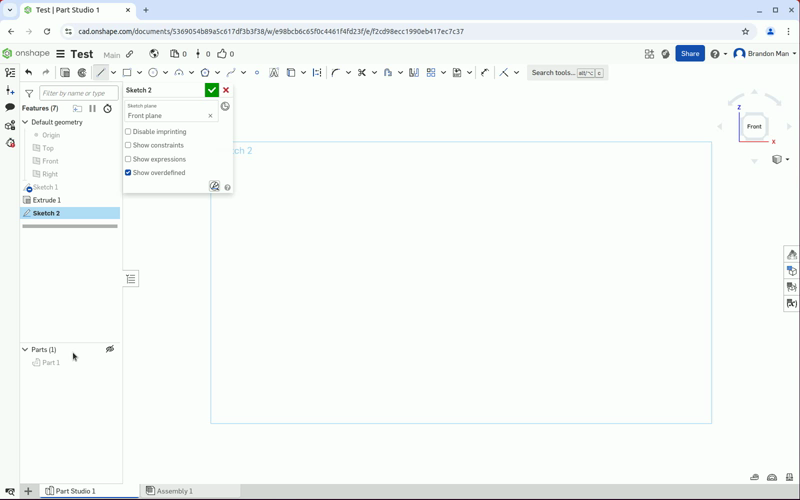
mouse_move(491, 282)
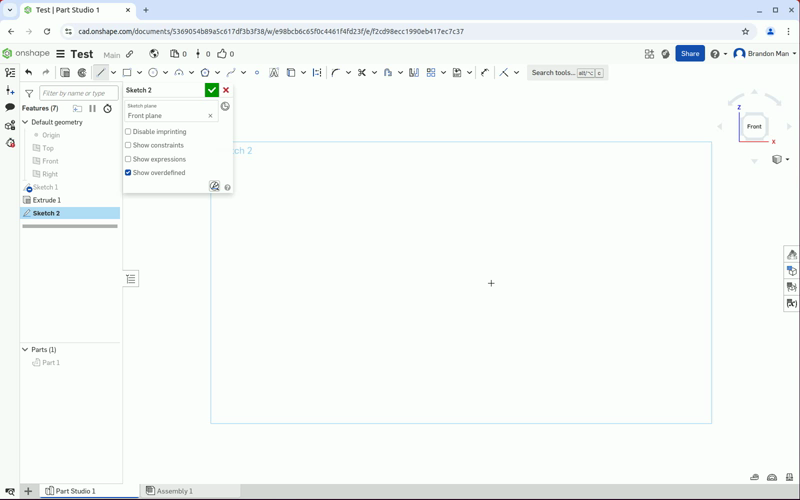
click(491, 282)
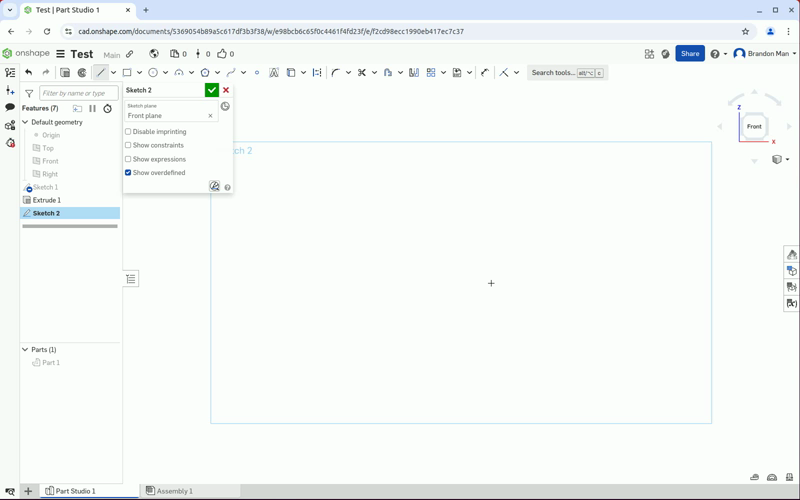
key_up(shift)
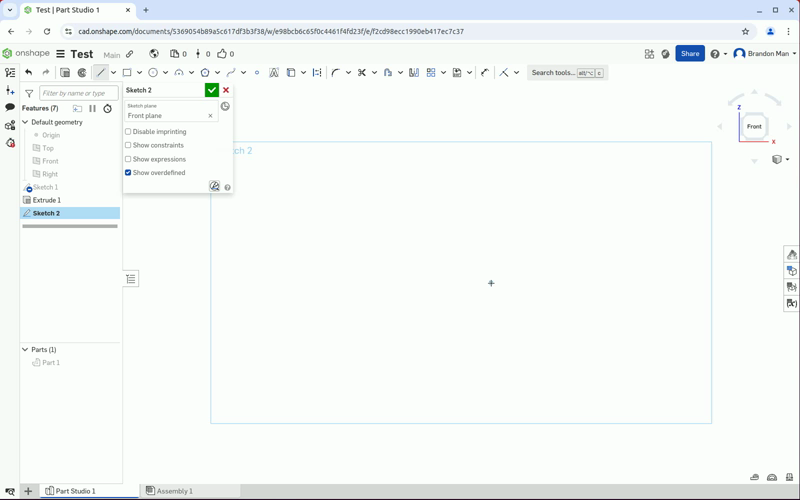
key_down(shift)
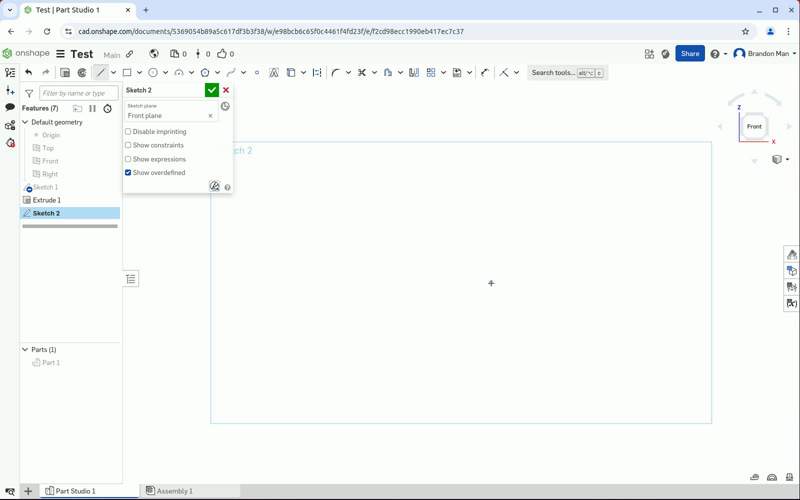
mouse_move(558, 282)
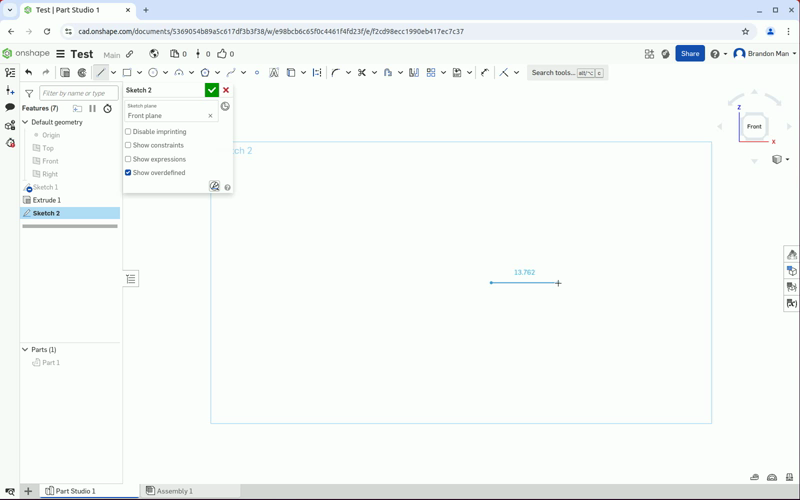
click(558, 282)
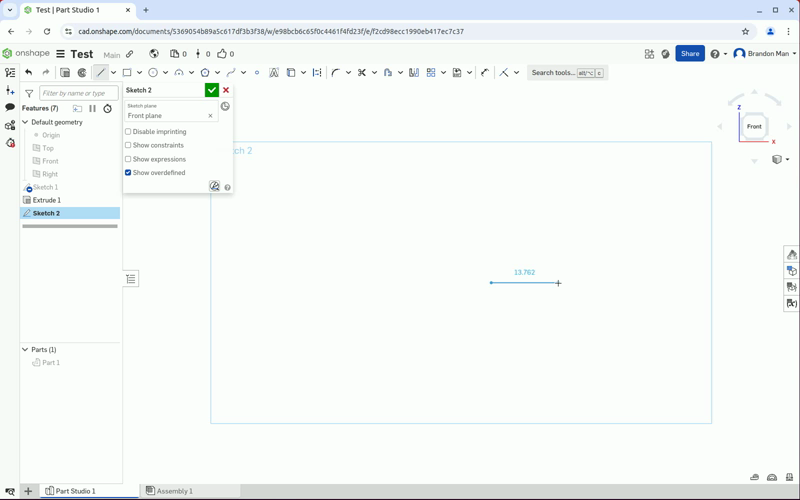
key_up(shift)
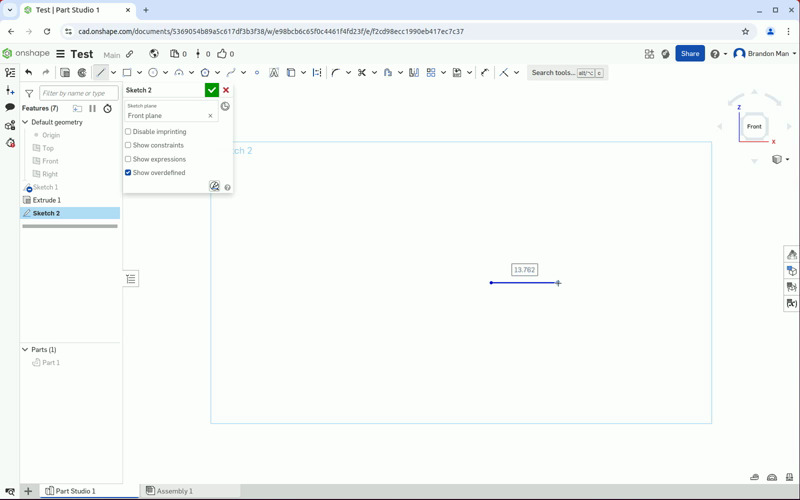
key_down(shift)
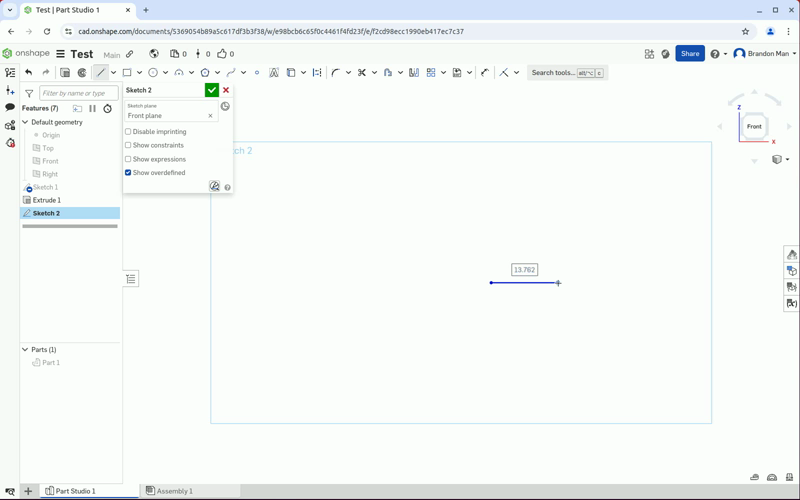
mouse_move(588, 282)
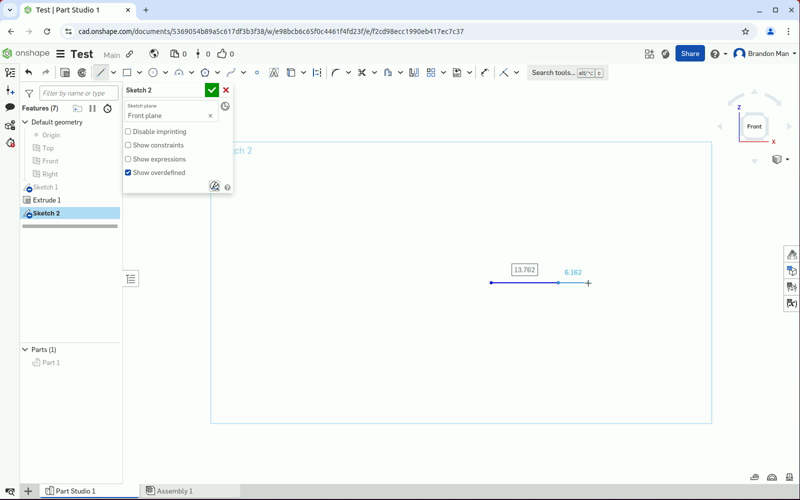
mouse_move(564, 289)
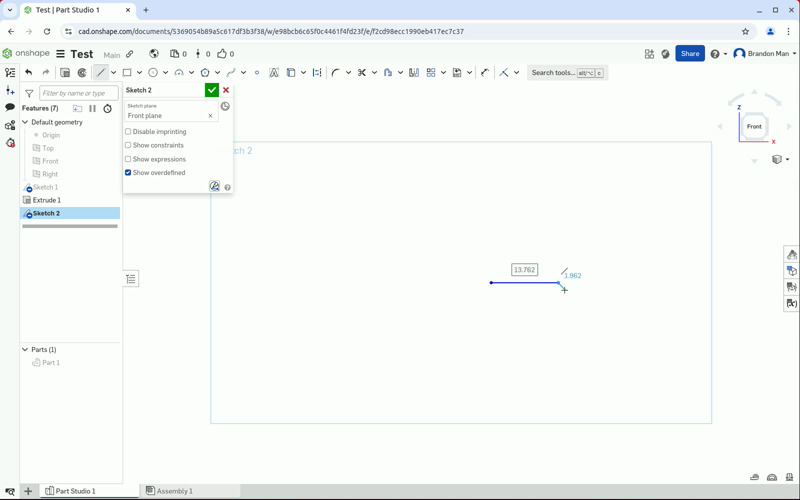
click(564, 289)
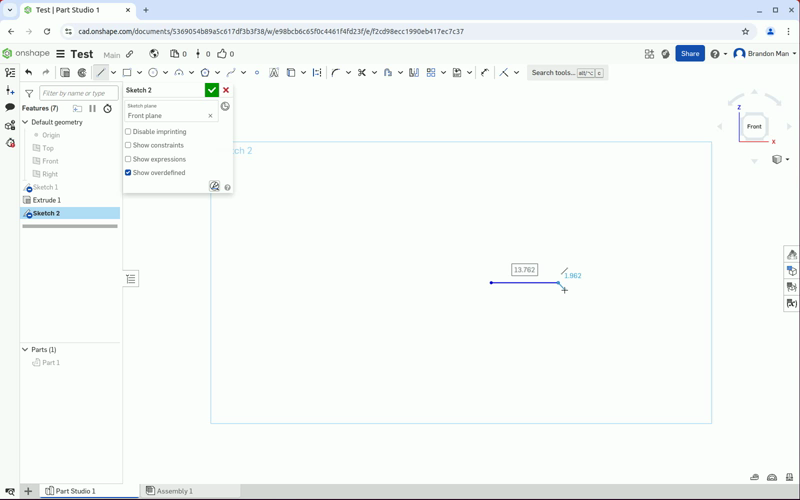
key_up(shift)
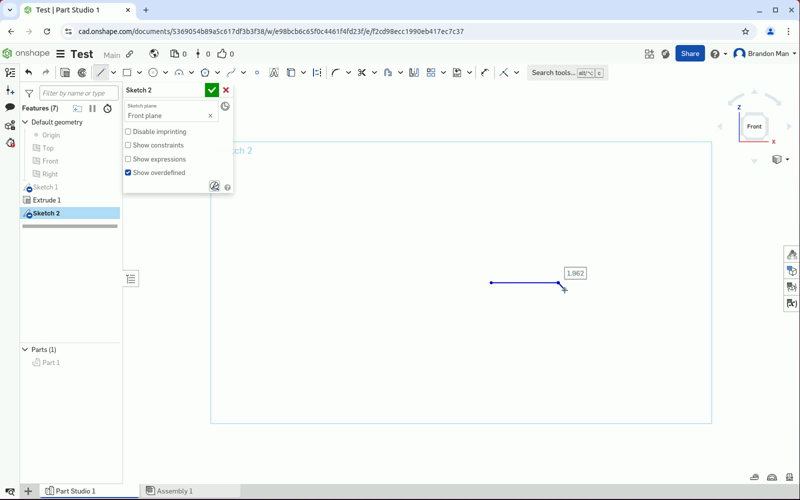
key_down(shift)
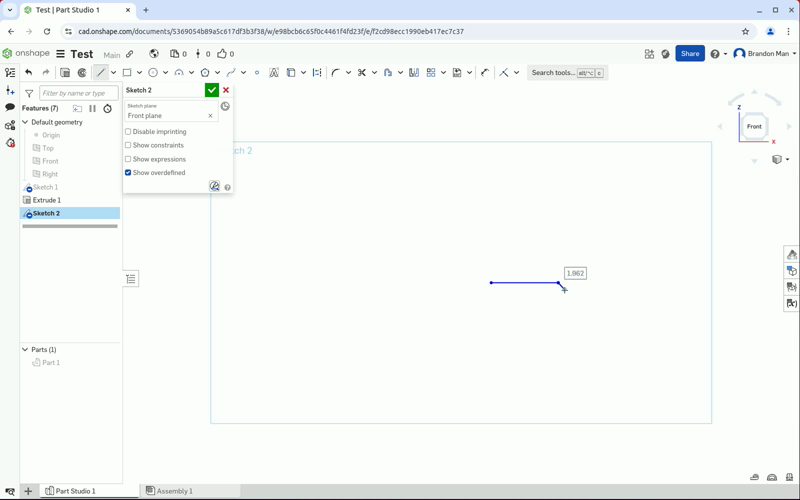
mouse_move(589, 289)
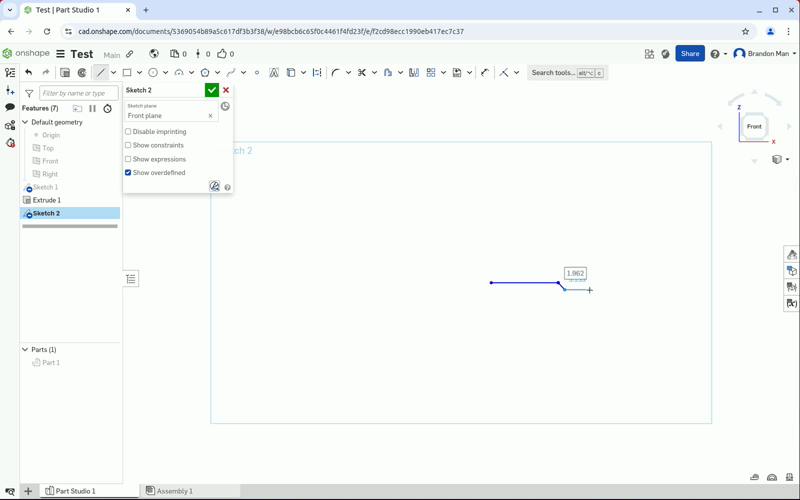
mouse_move(573, 289)
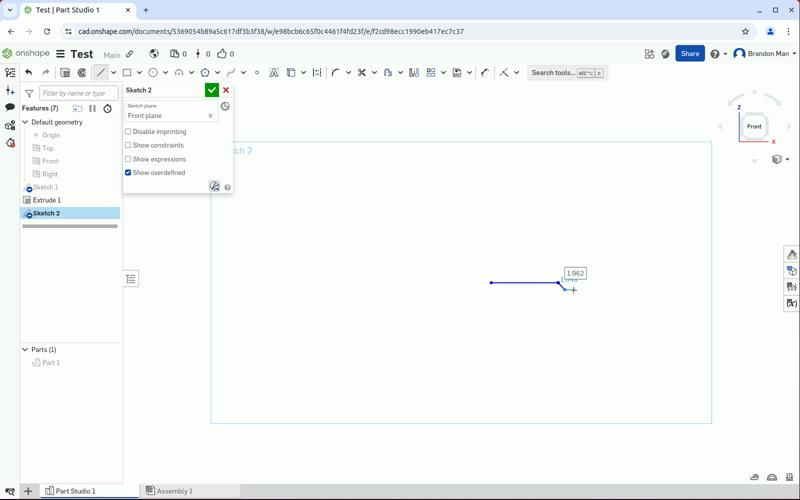
click(573, 289)
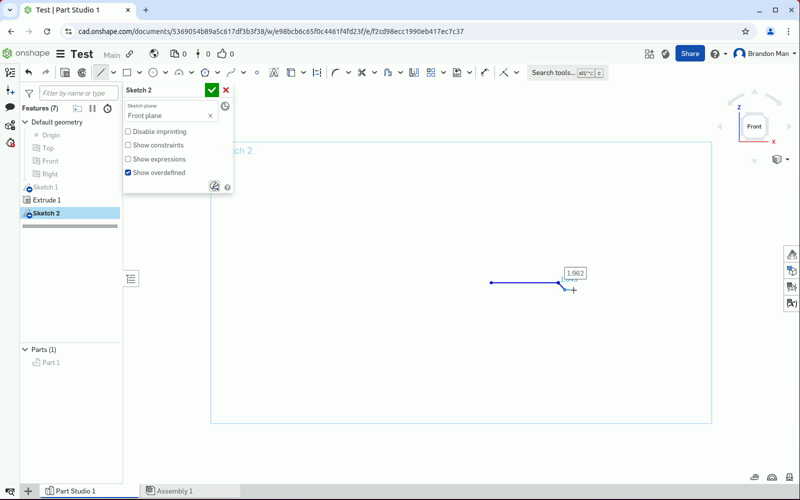
key_up(shift)
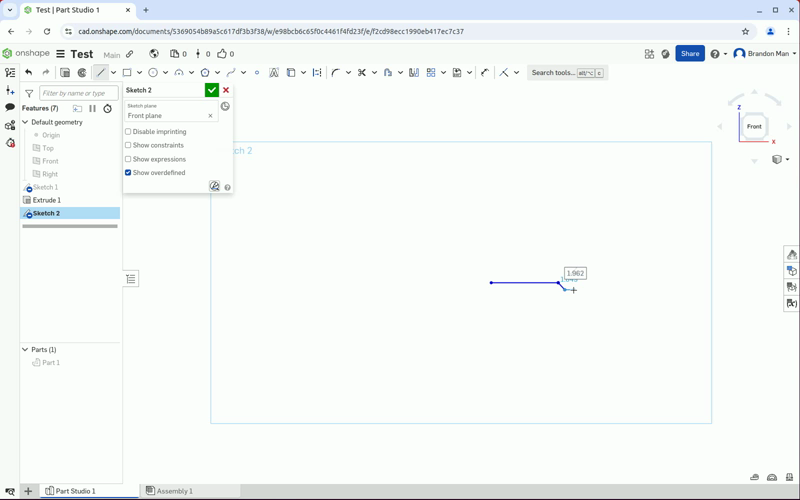
key_down(shift)
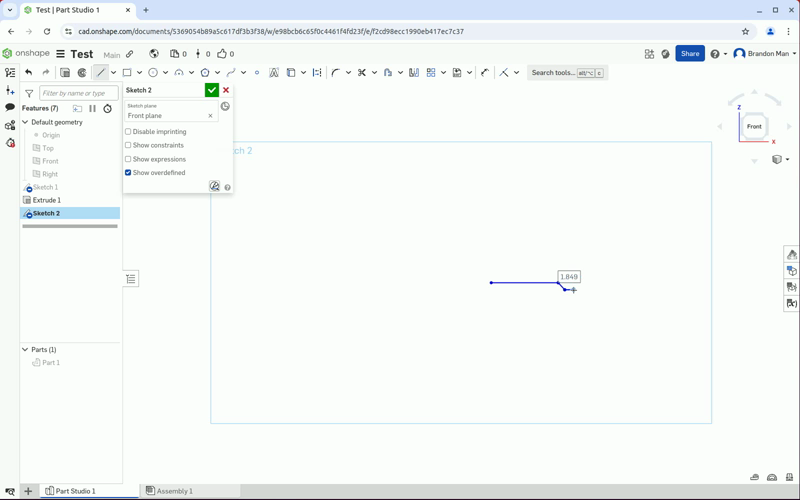
mouse_move(589, 289)
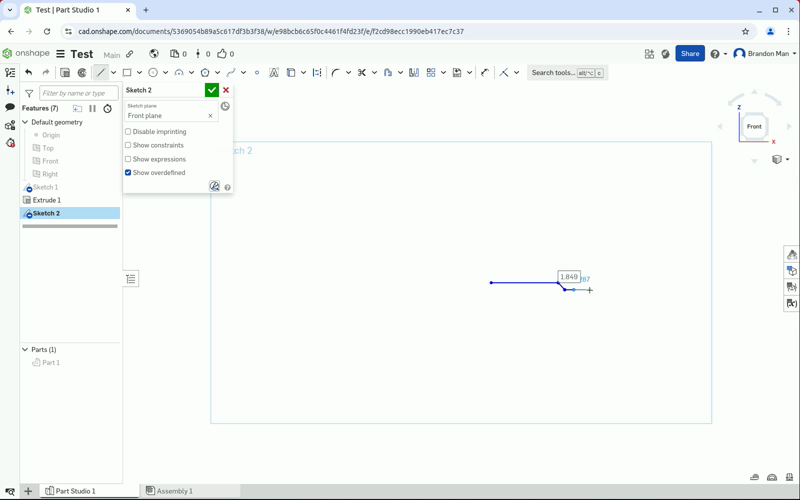
mouse_move(573, 282)
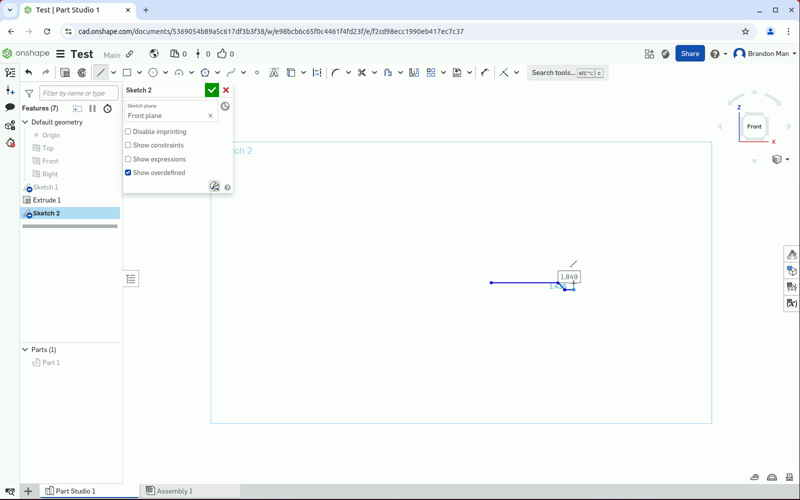
scroll(6)
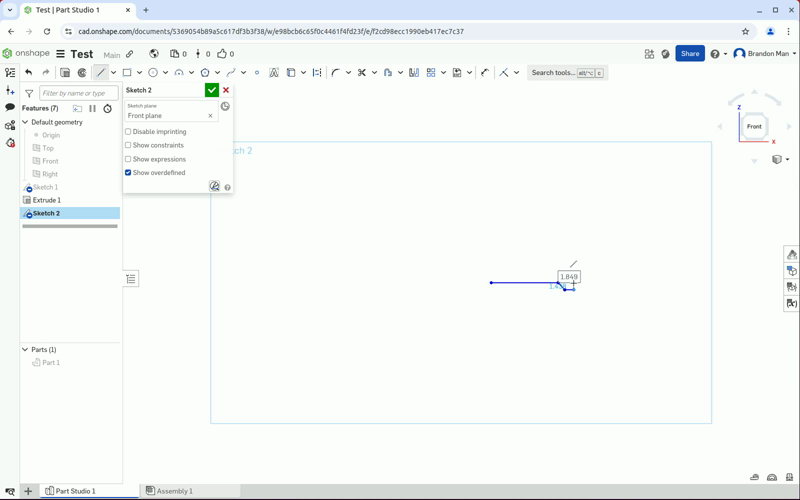
scroll(6)
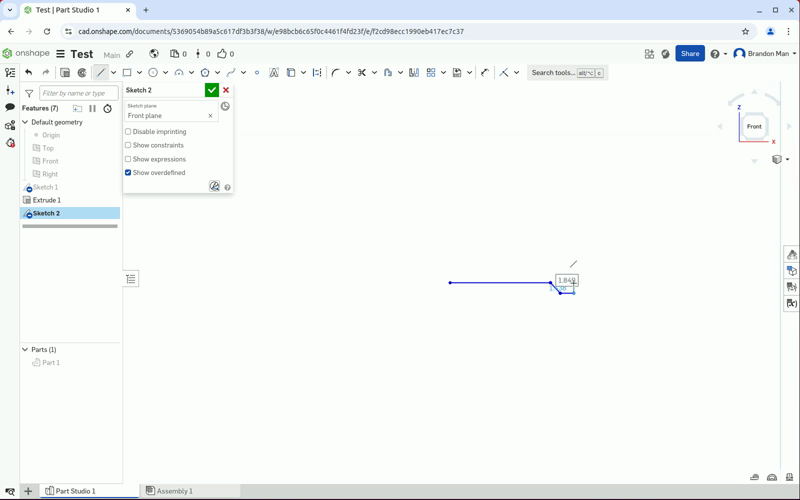
scroll(6)
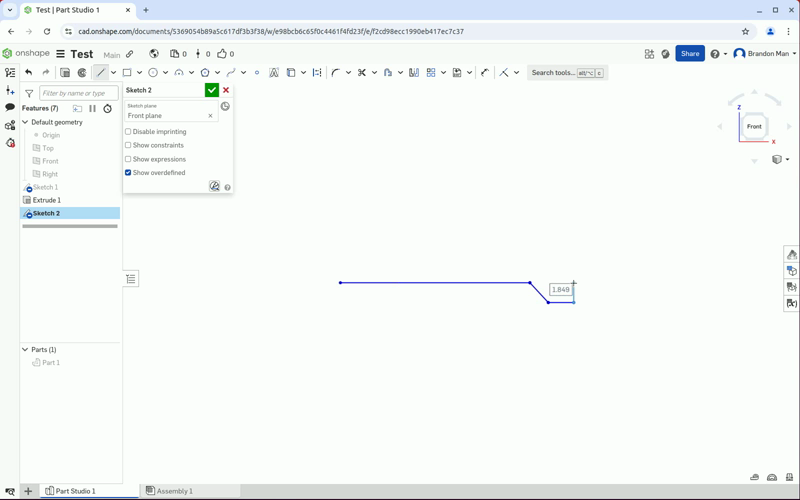
scroll(6)
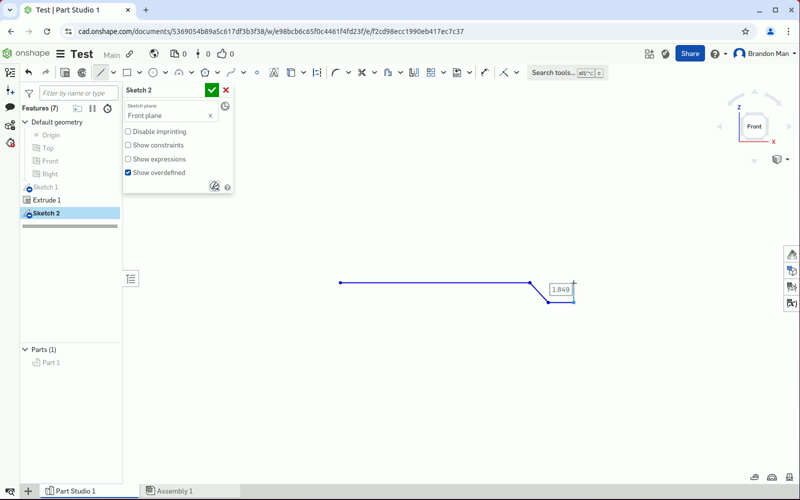
scroll(6)
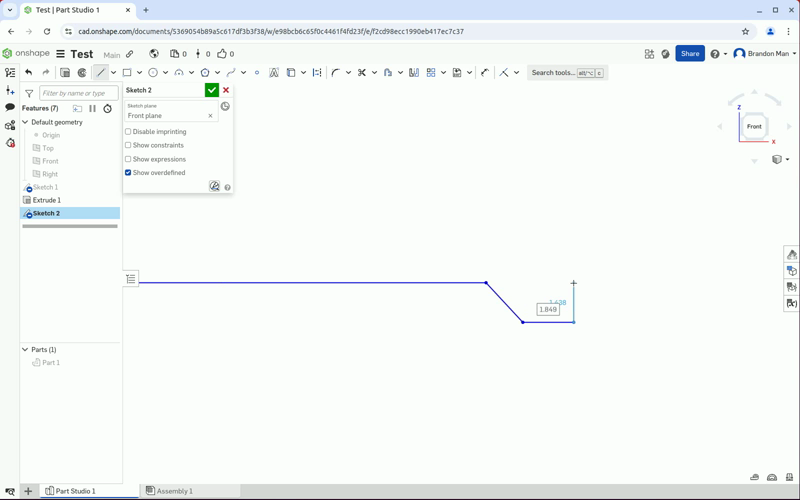
scroll(6)
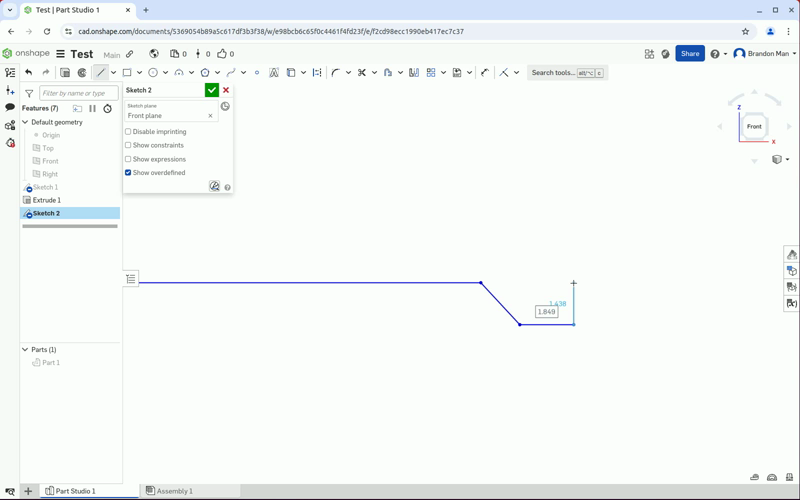
scroll(6)
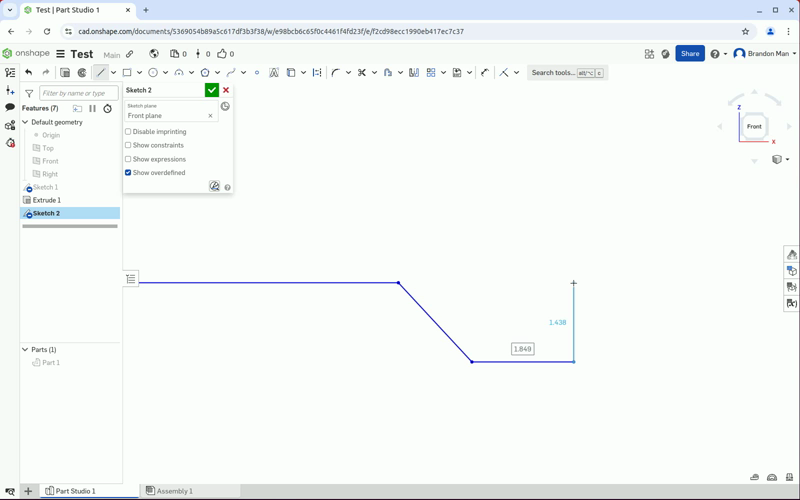
click(573, 282)
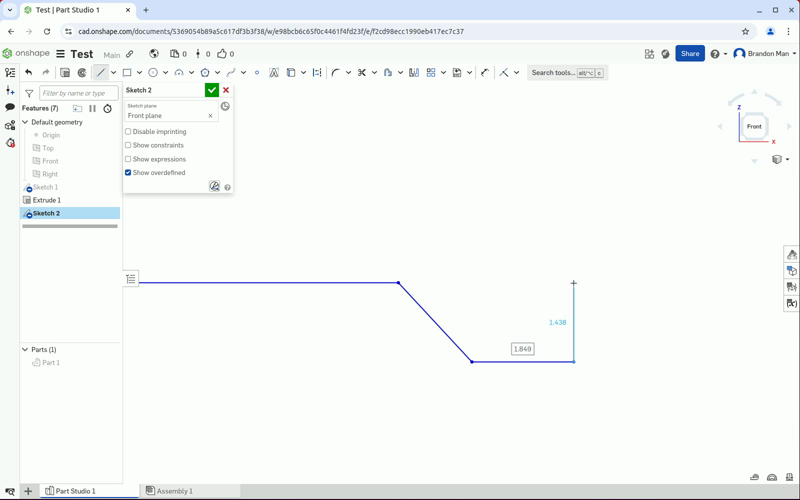
scroll(-6)
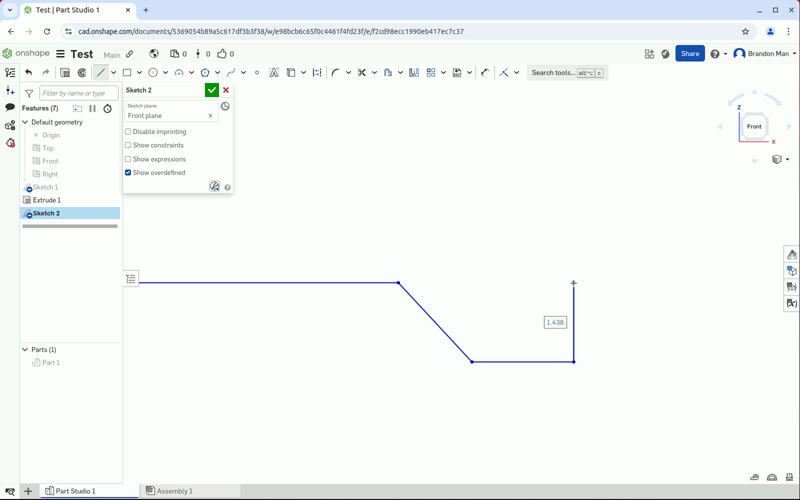
scroll(-6)
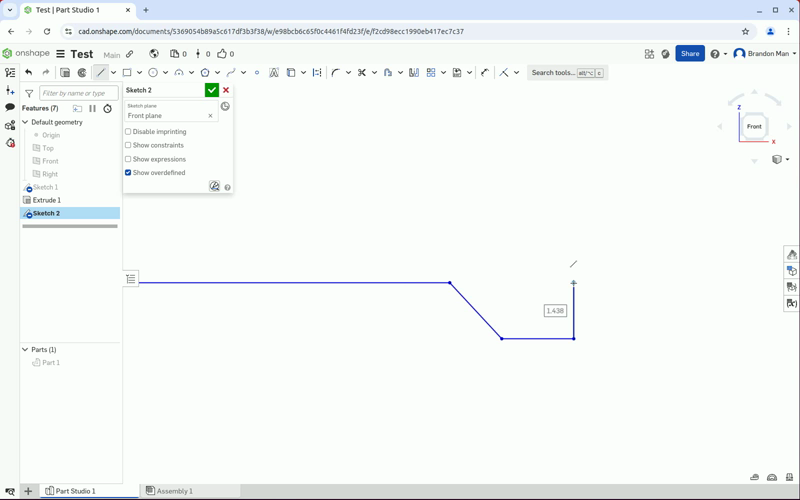
scroll(-6)
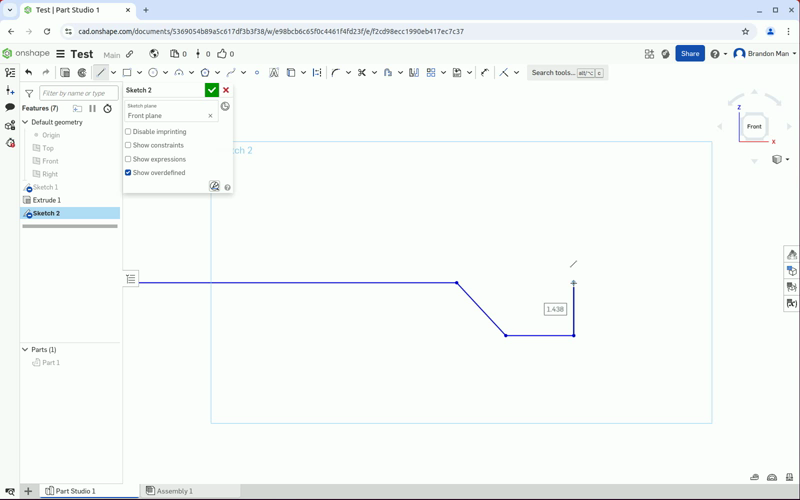
scroll(-6)
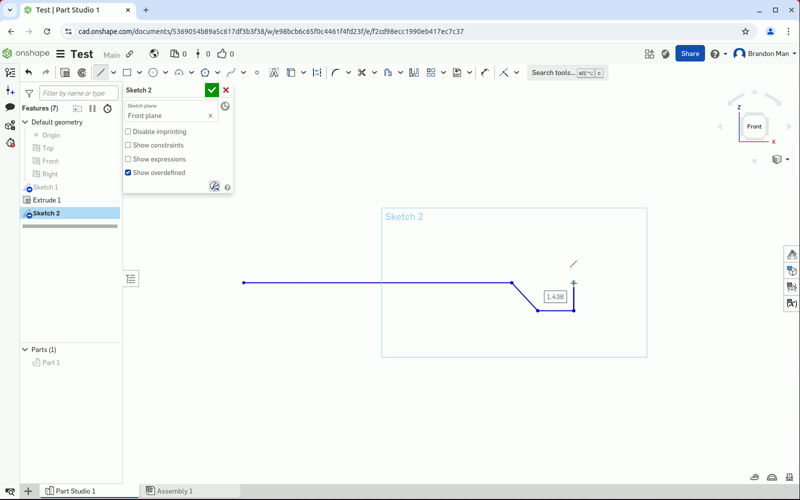
scroll(-6)
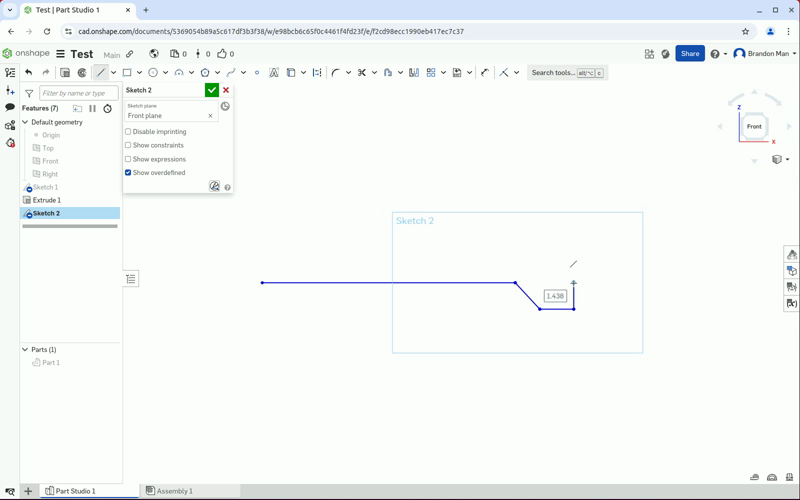
scroll(-6)
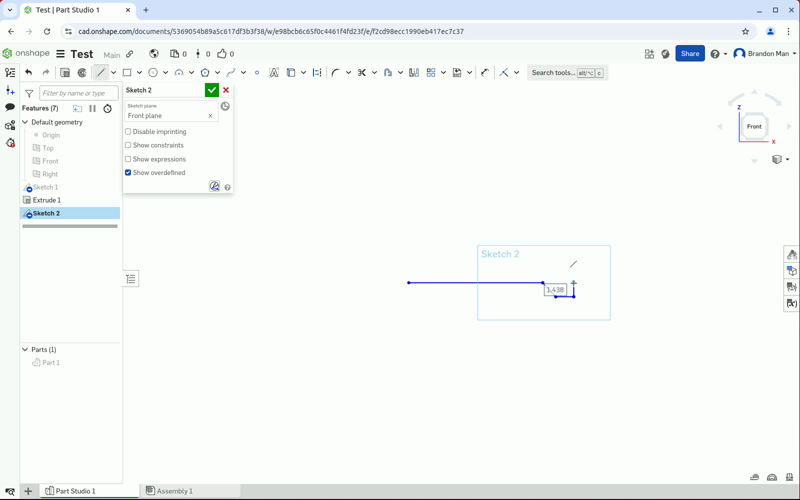
scroll(-6)
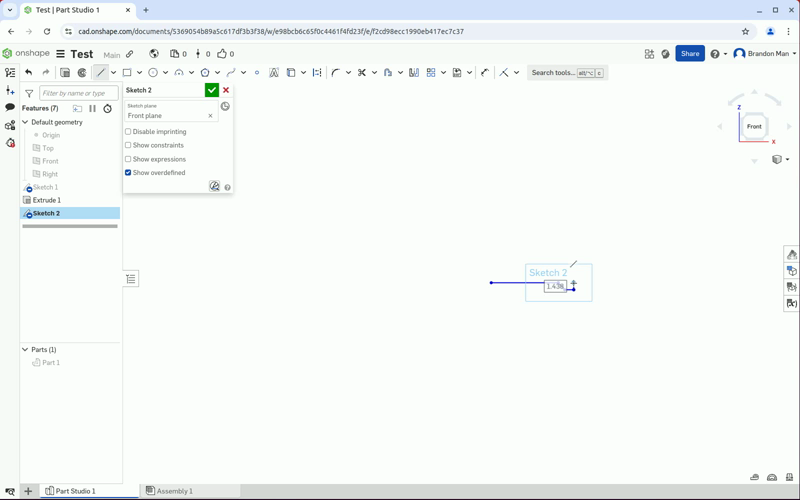
key_up(shift)
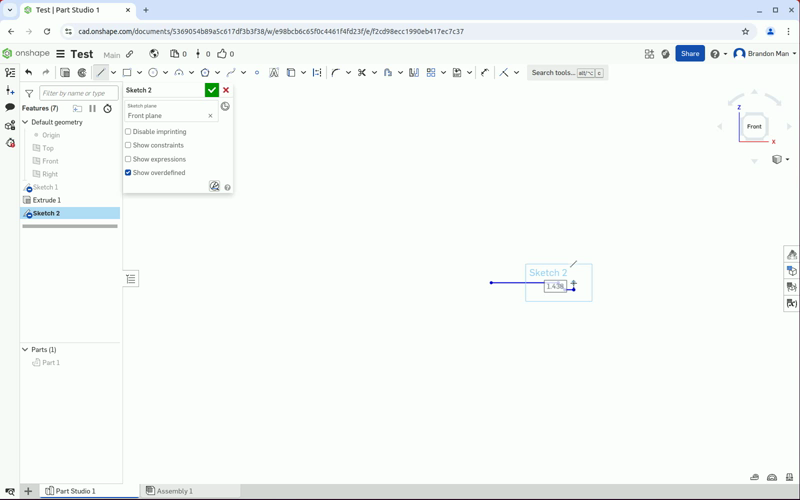
key_down(shift)
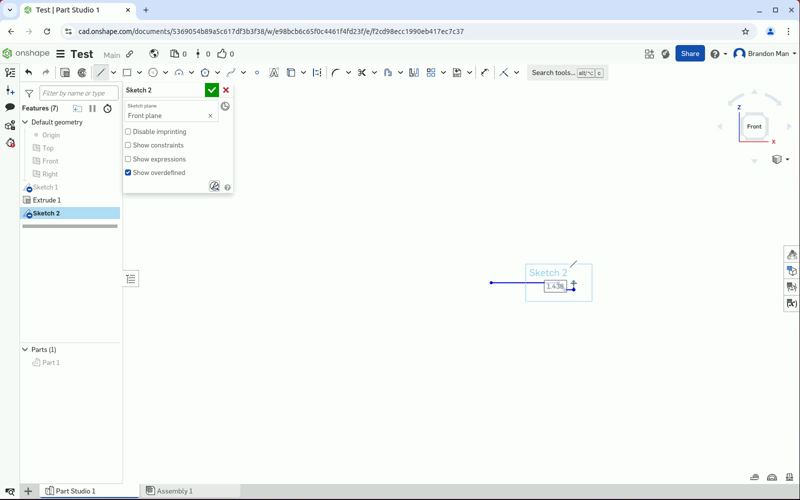
mouse_move(522, 218)
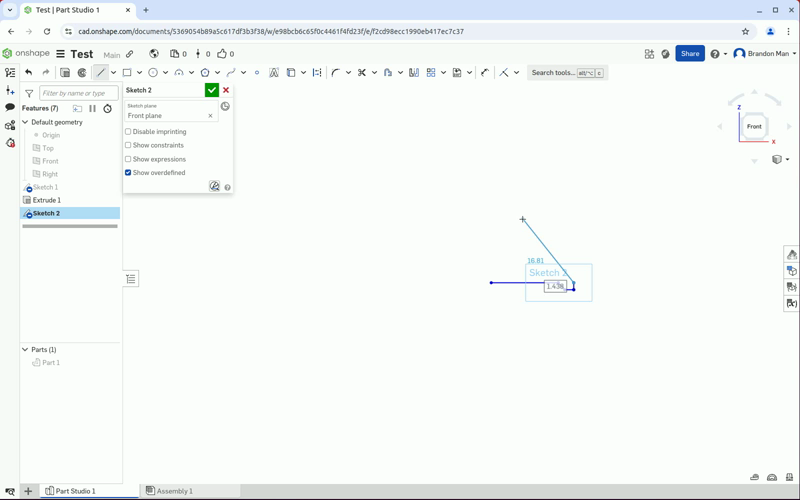
click(522, 218)
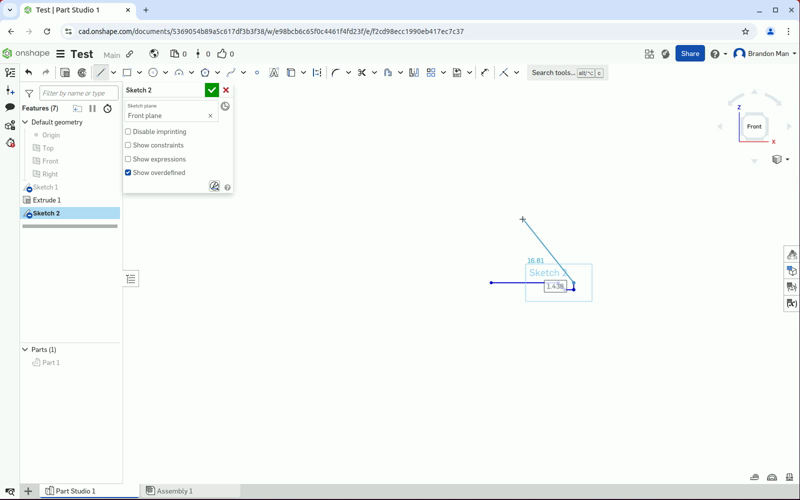
key_up(shift)
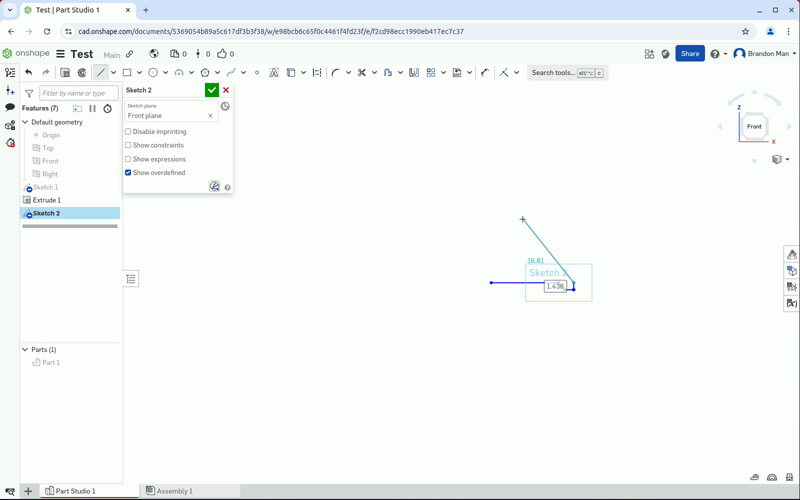
key_down(shift)
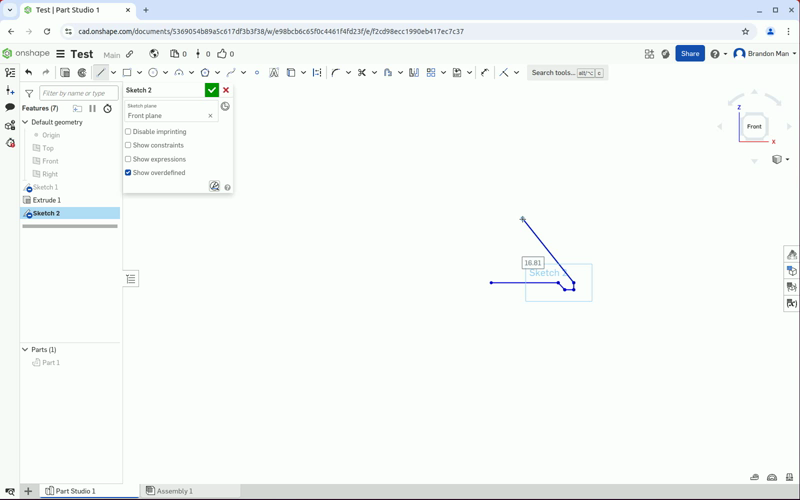
mouse_move(552, 218)
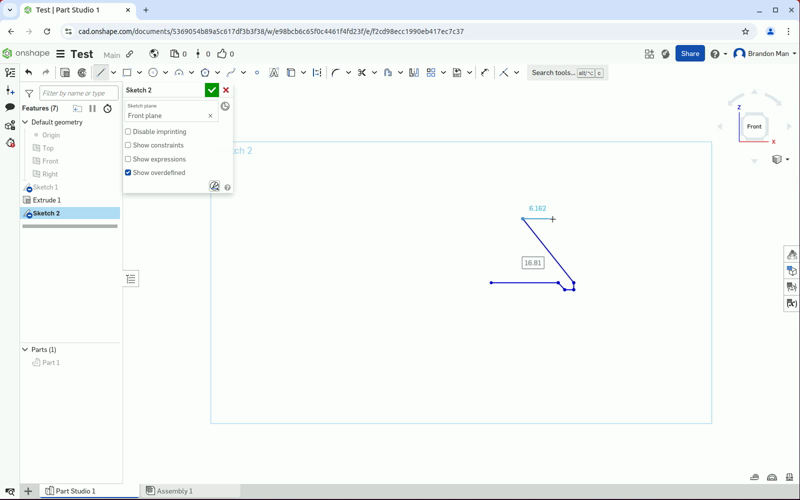
mouse_move(491, 218)
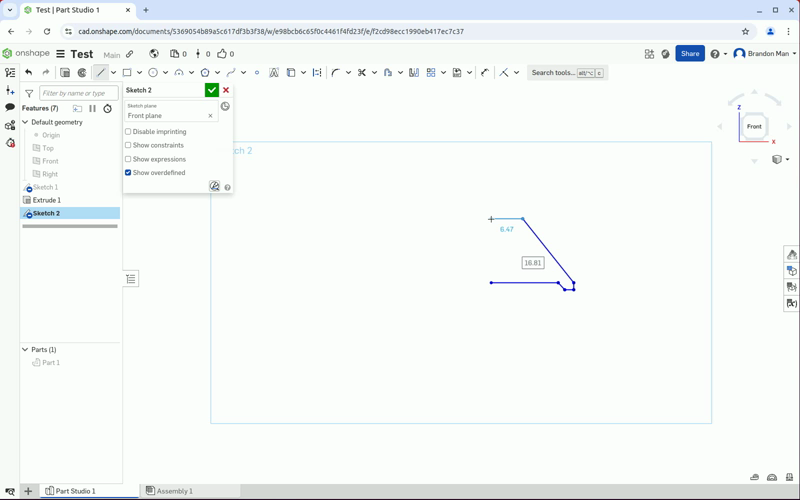
click(491, 218)
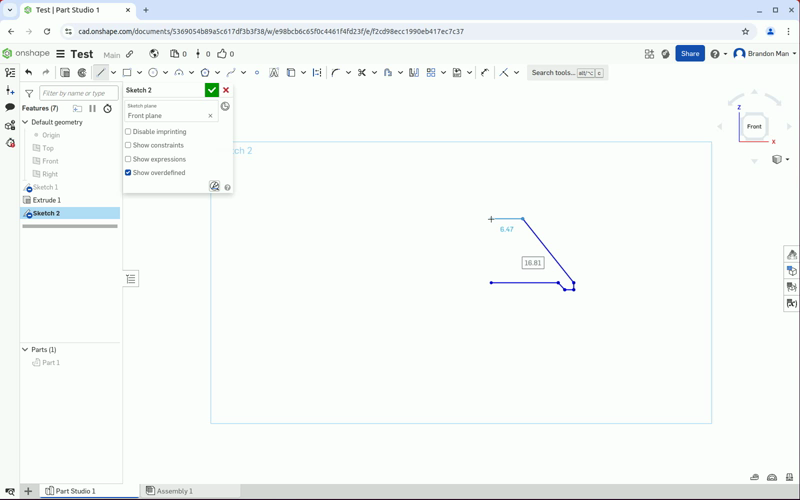
key_up(shift)
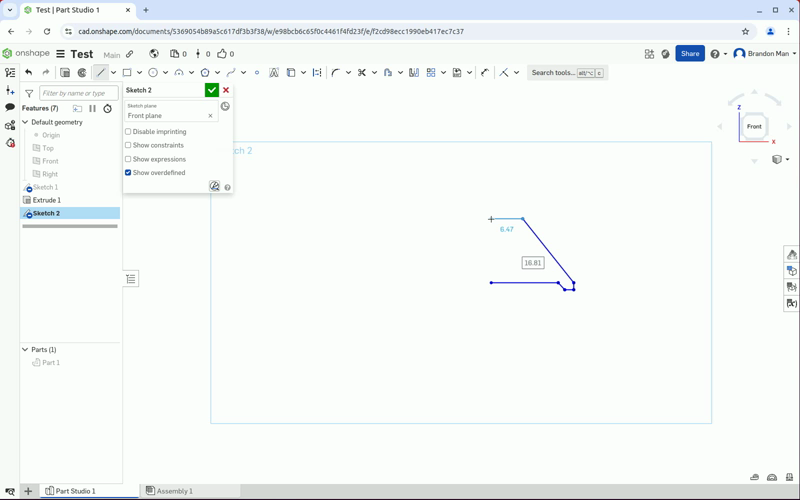
key_down(shift)
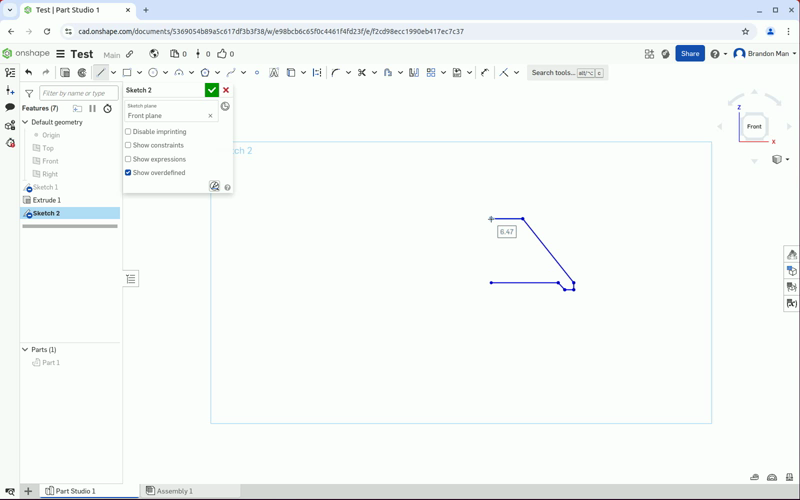
mouse_move(491, 282)
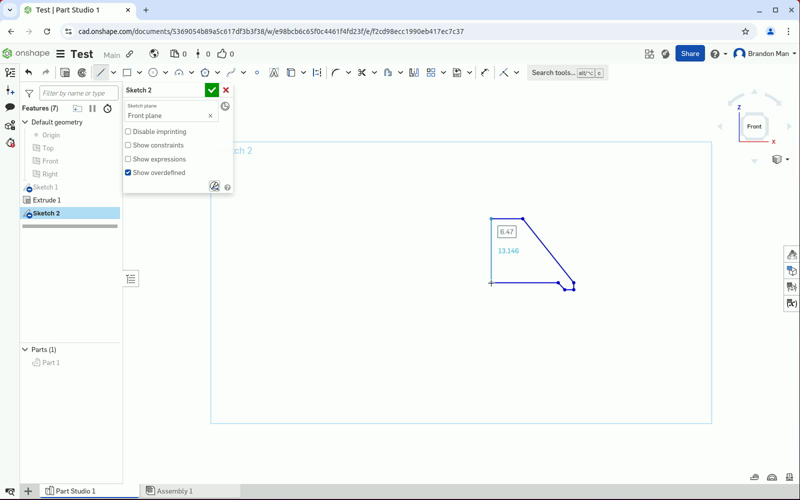
key_up(shift)
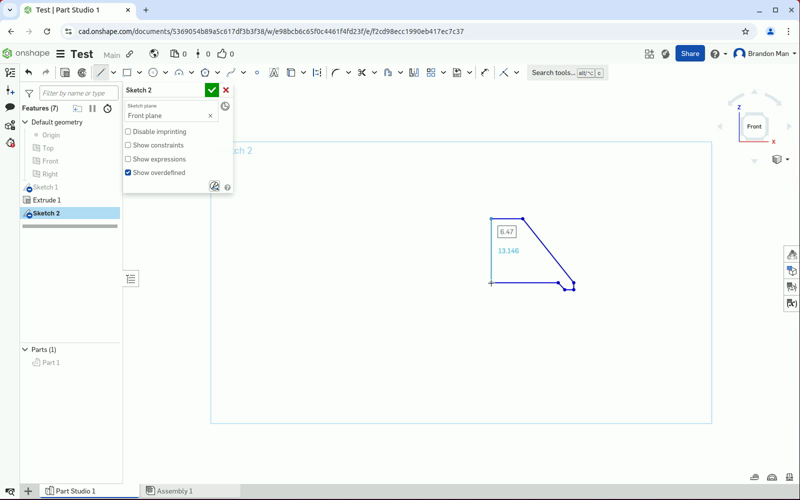
click(491, 282)
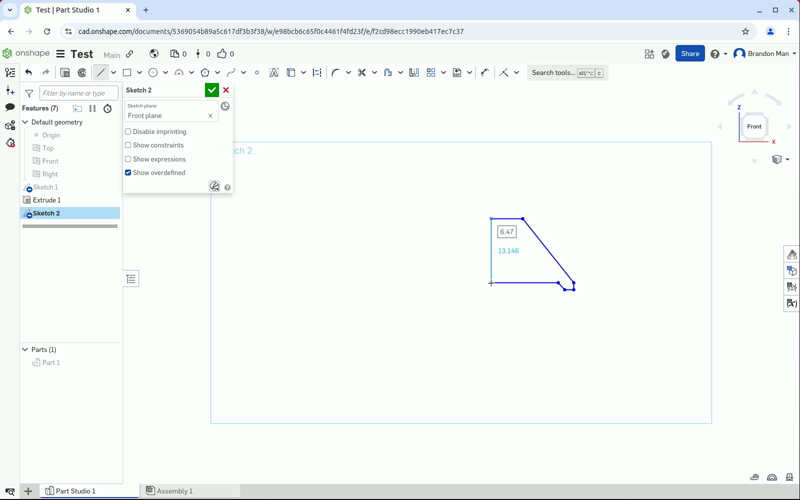
key(esc)
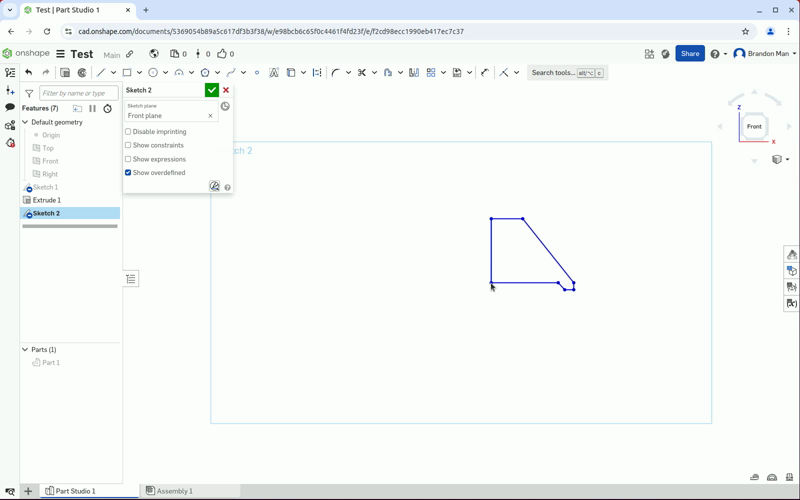
mouse_move(524, 277)
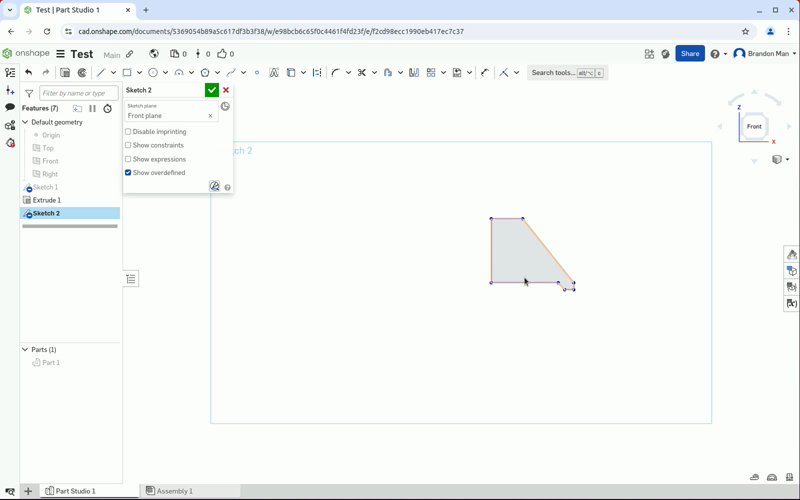
click(524, 277)
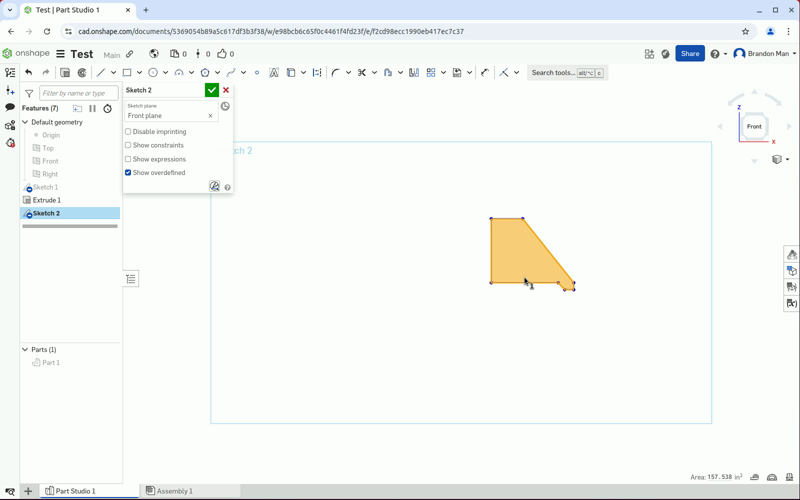
mouse_move(73, 352)
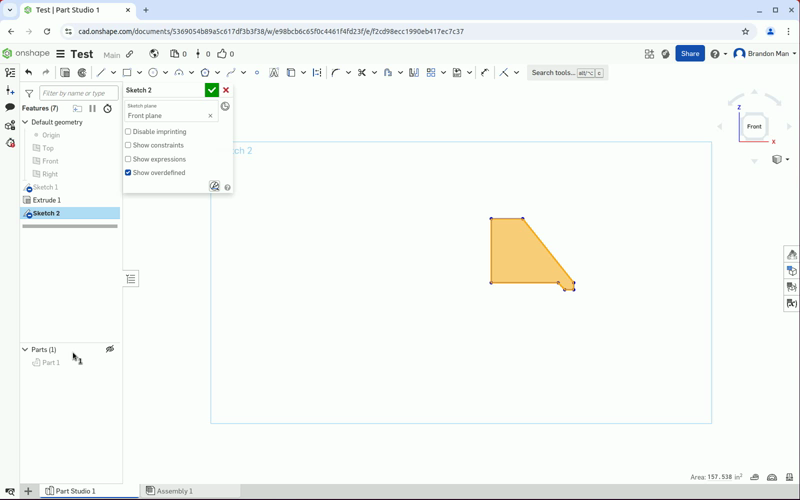
key(shift+y)
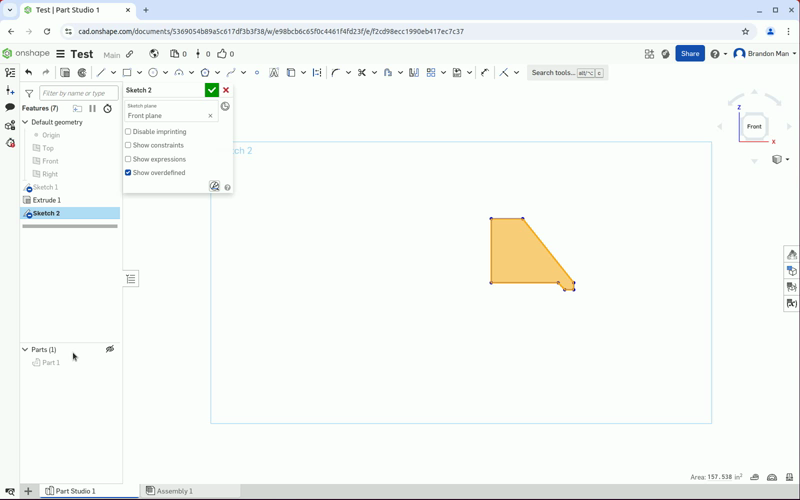
key(shift+e)
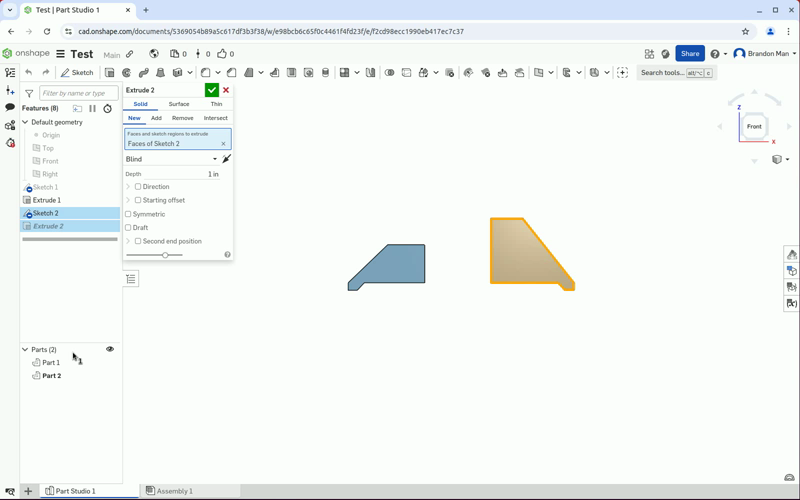
mouse_move(143, 106)
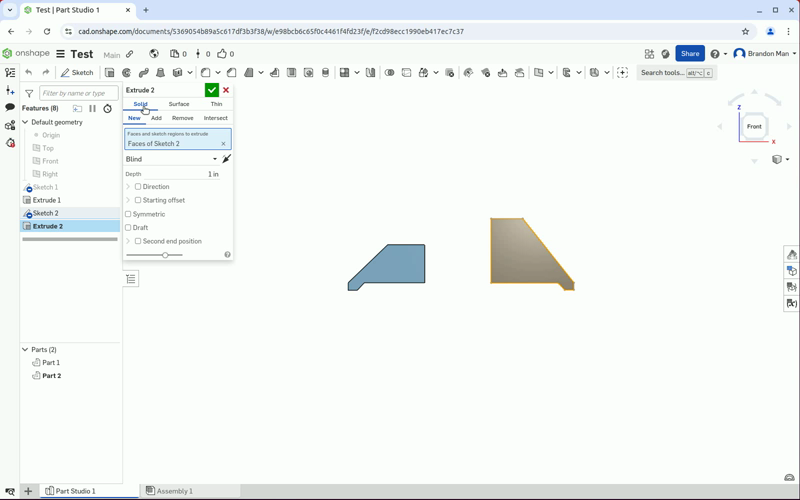
click(143, 106)
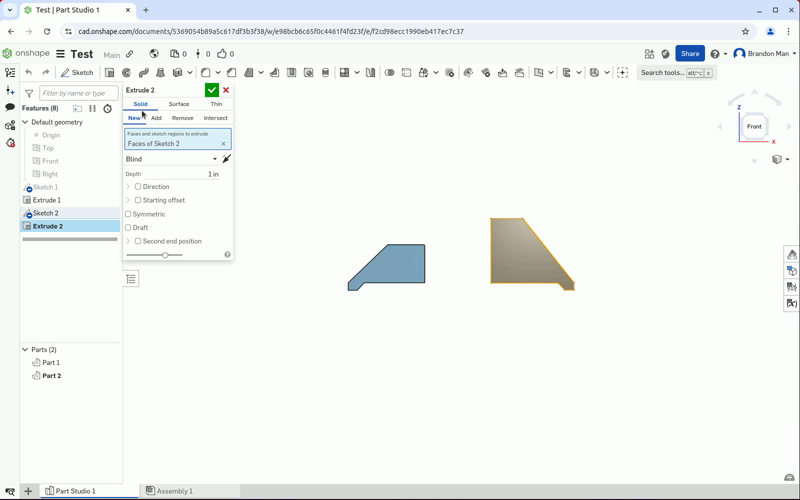
mouse_move(137, 120)
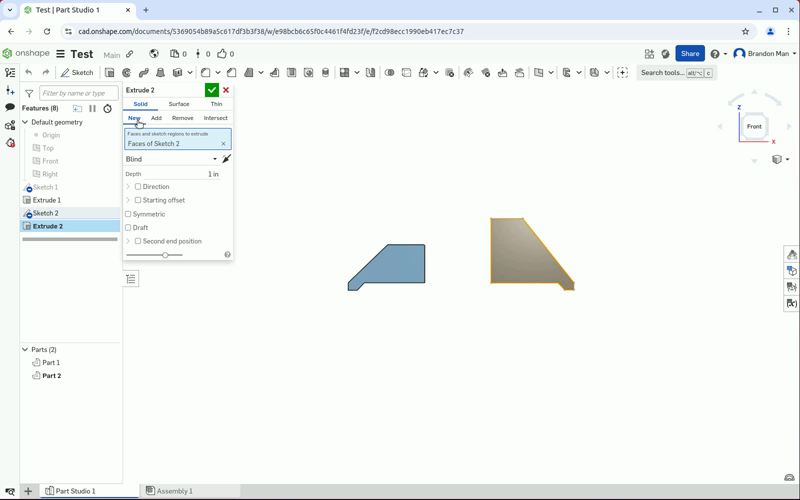
click(137, 120)
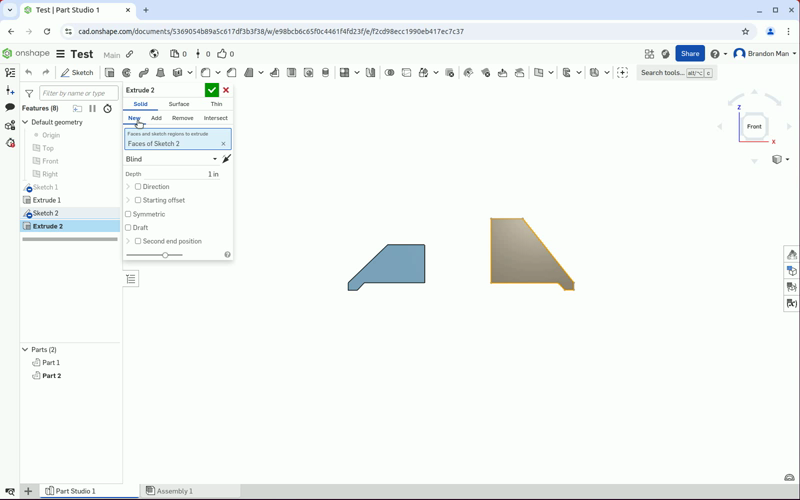
key(tab, 4)
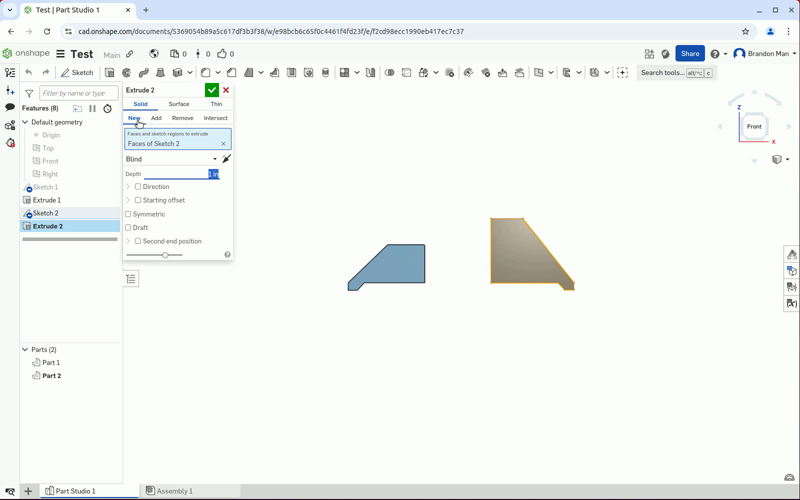
text(0.722)
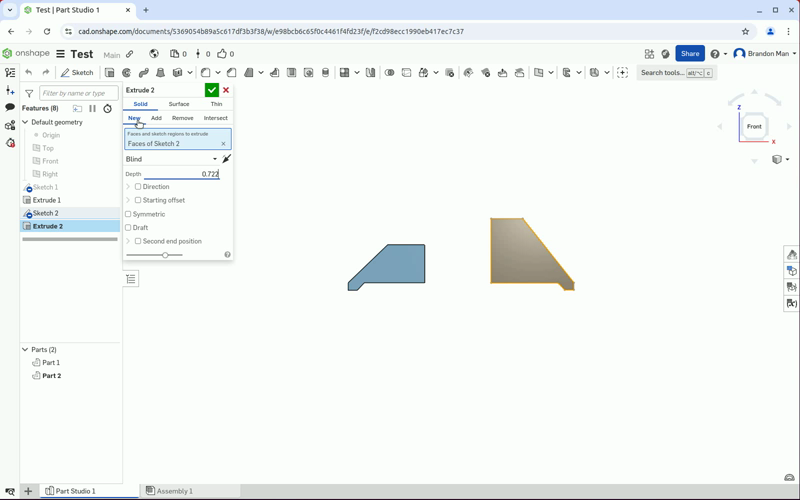
key(enter)
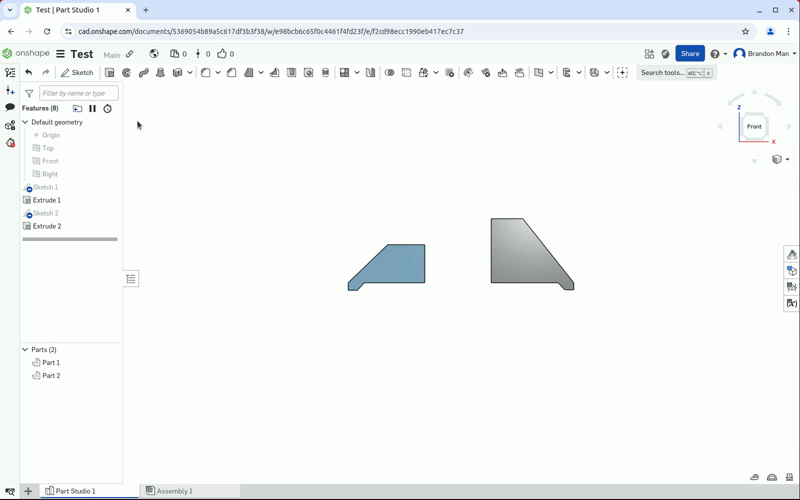
key(shift+h)
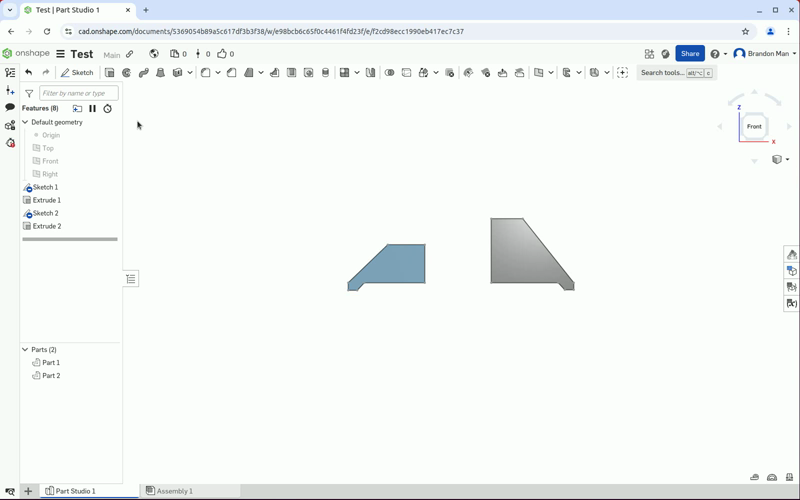
key(shift+h)
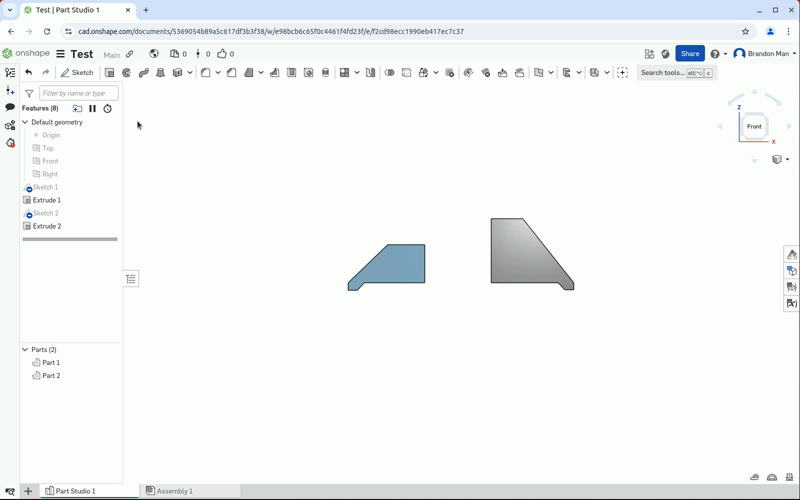
mouse_move(73, 189)
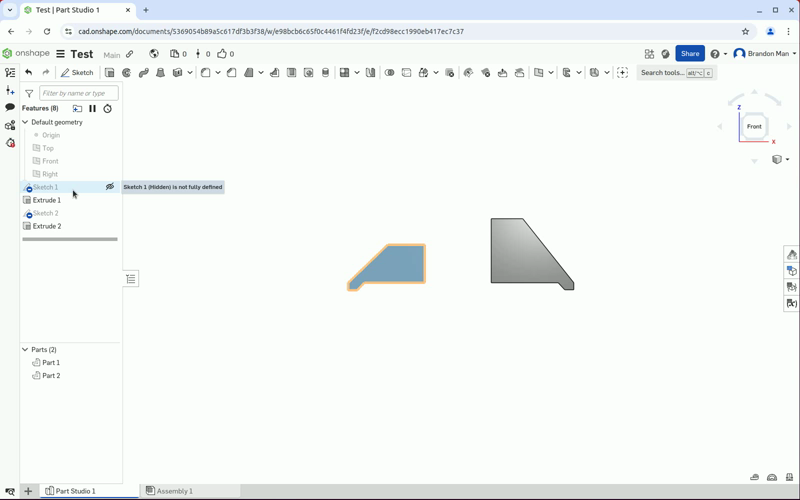
click(73, 189)
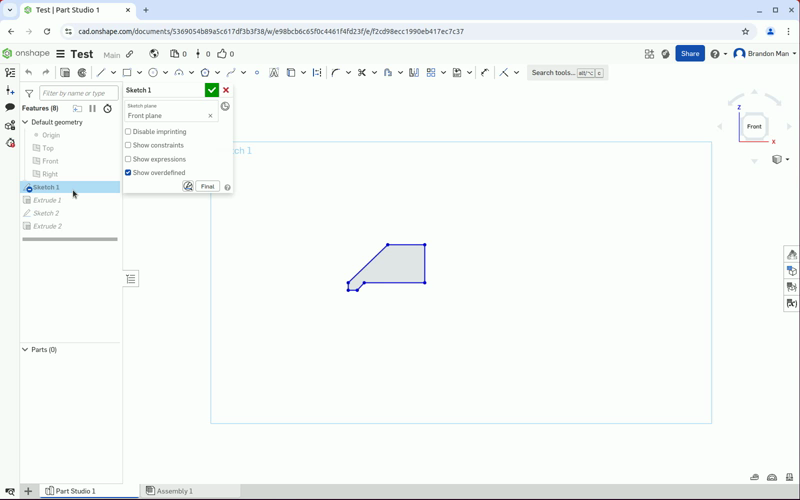
mouse_move(229, 92)
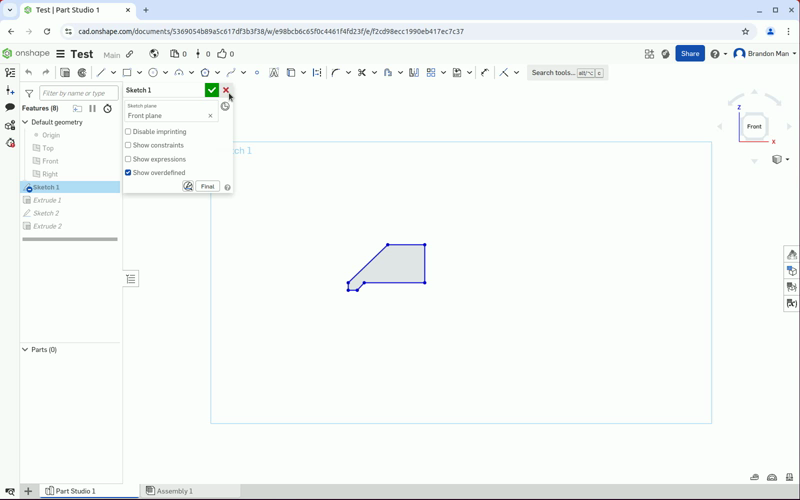
click(229, 92)
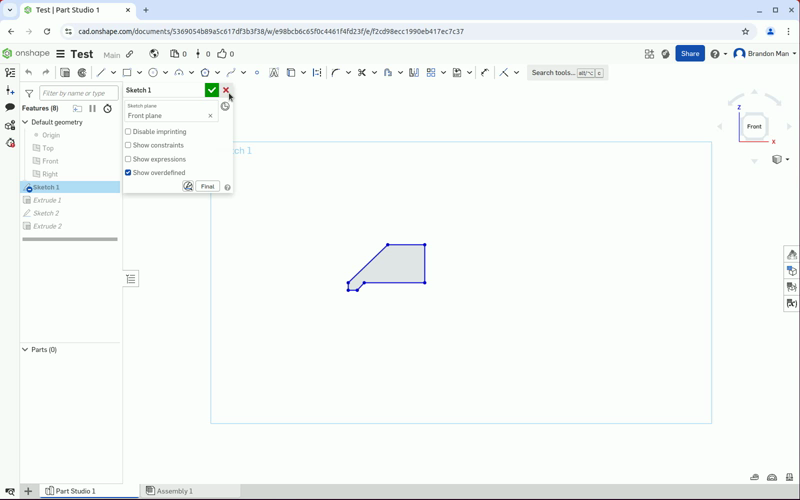
key(shift+s)
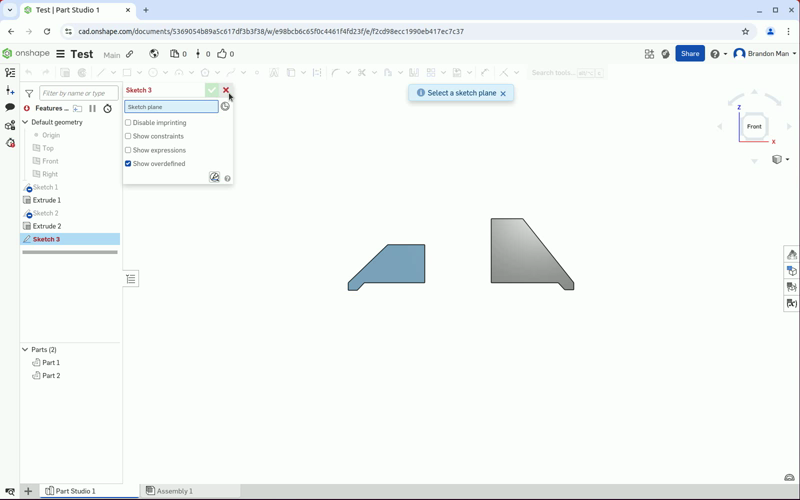
mouse_move(73, 163)
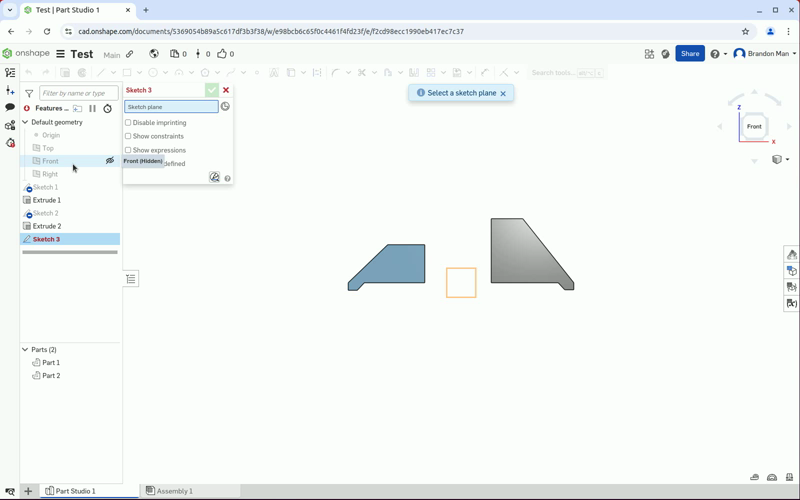
click(73, 163)
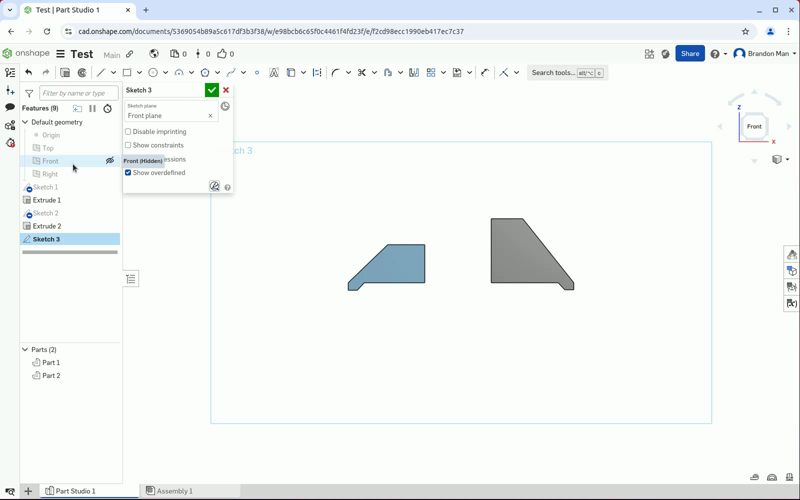
mouse_move(73, 352)
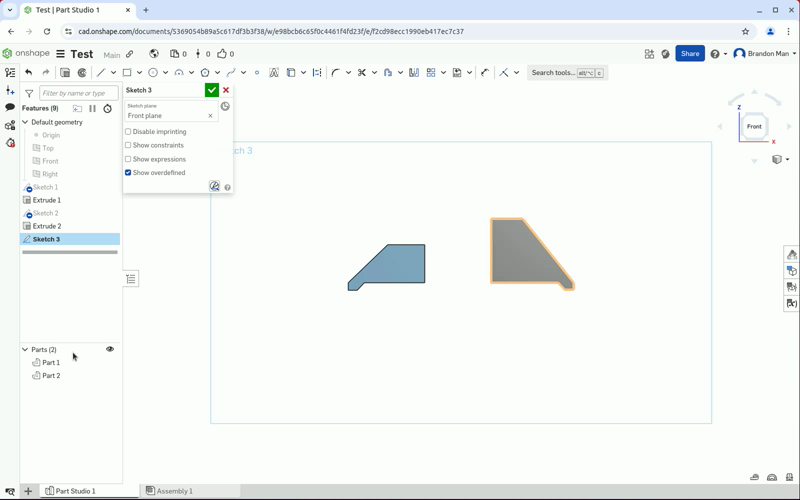
key(y)
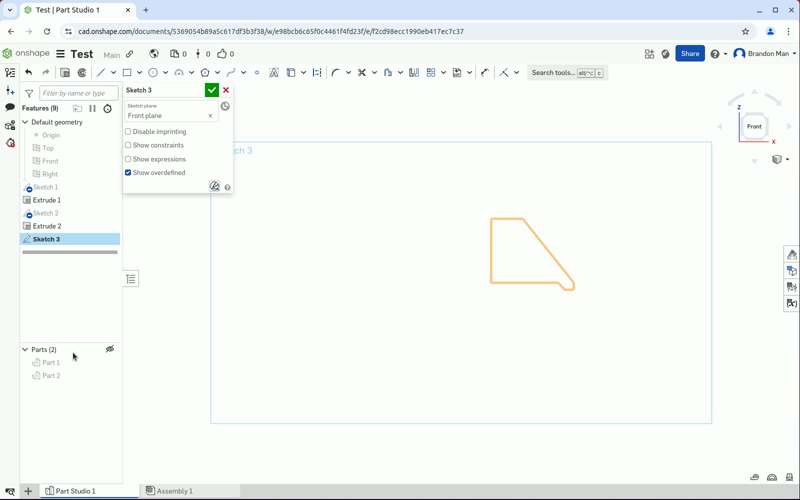
key(l)
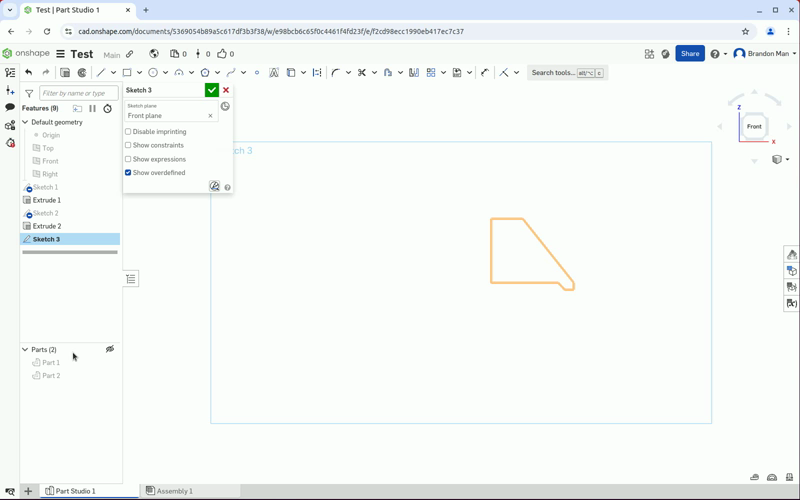
key_down(shift)
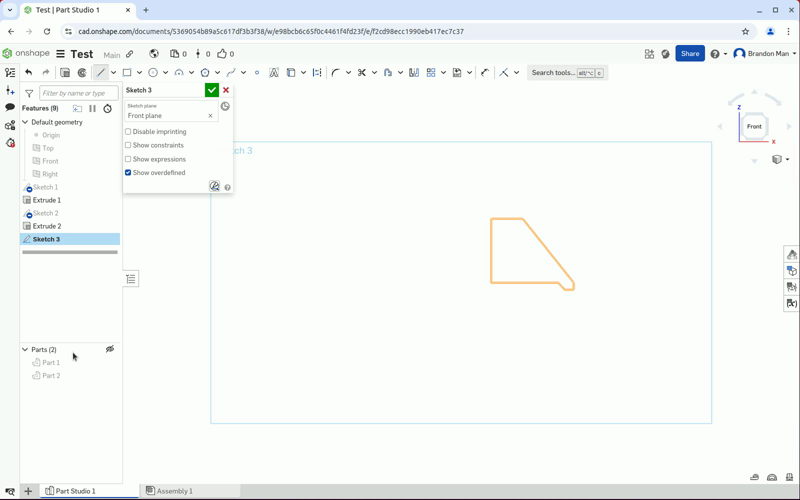
mouse_move(424, 282)
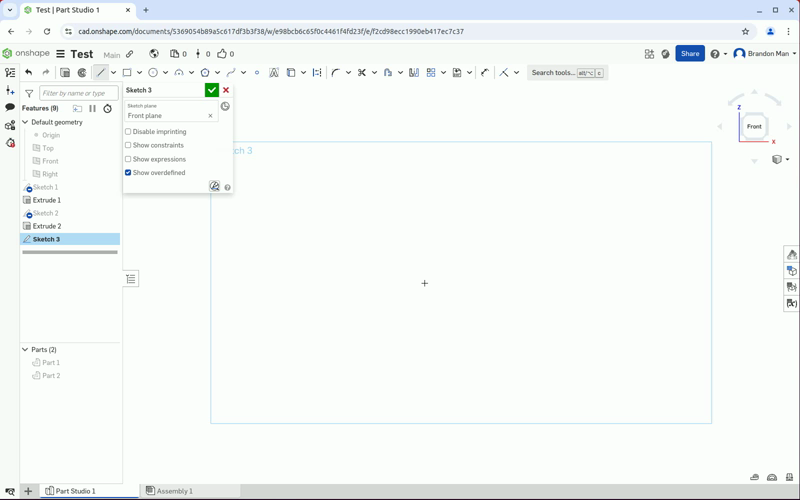
click(424, 282)
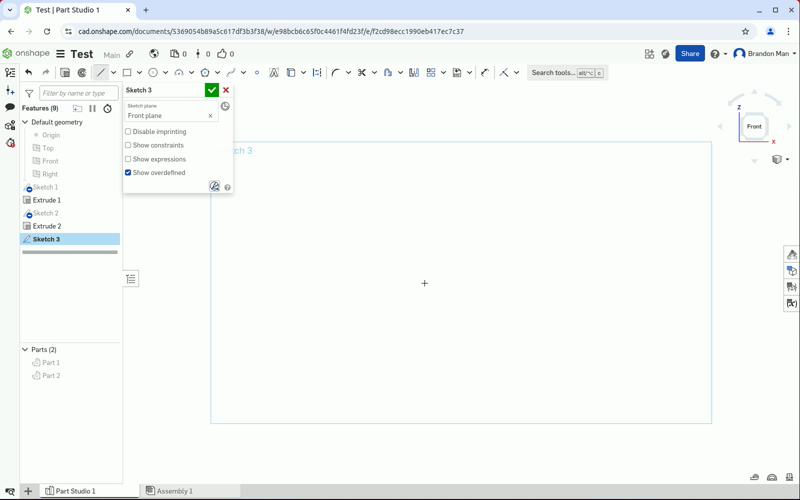
key_up(shift)
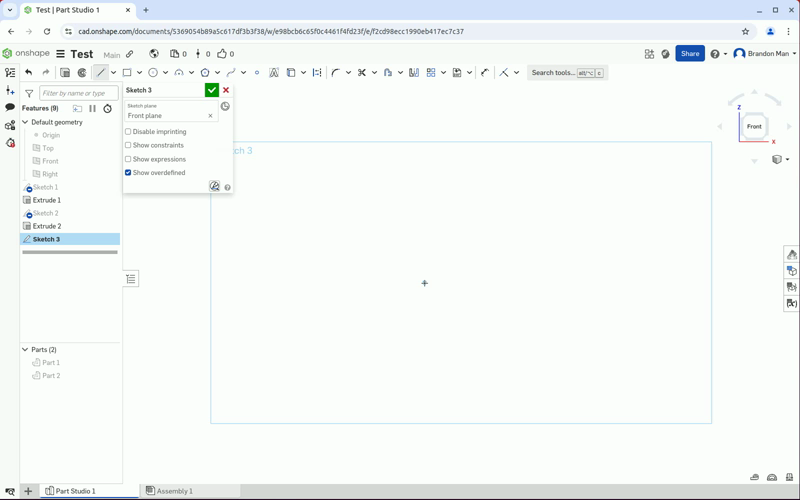
key_down(shift)
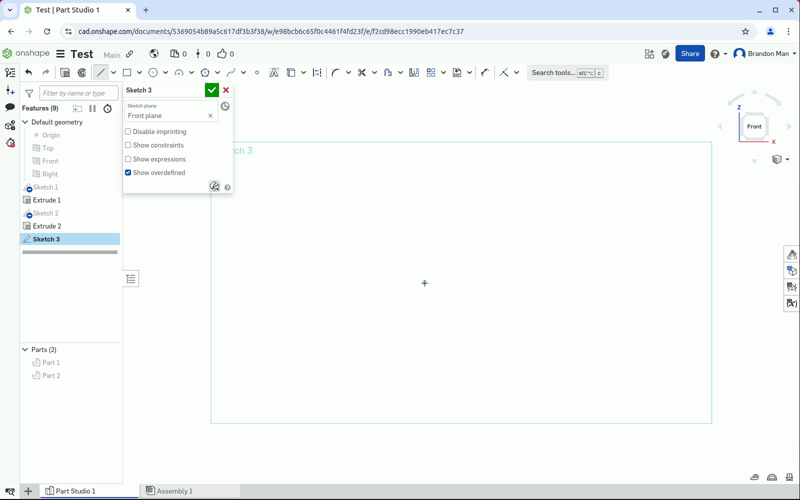
mouse_move(454, 282)
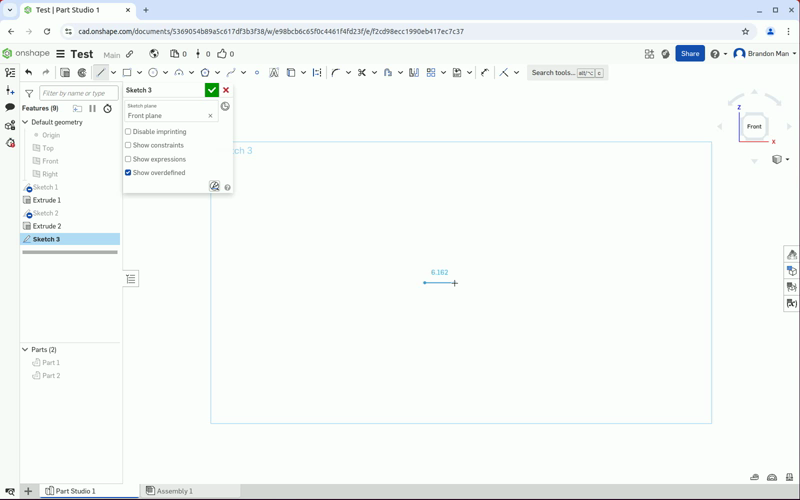
mouse_move(462, 282)
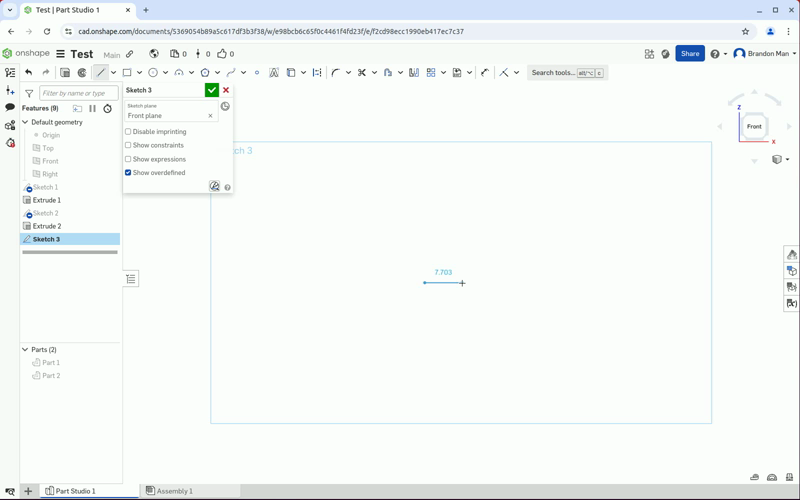
click(462, 282)
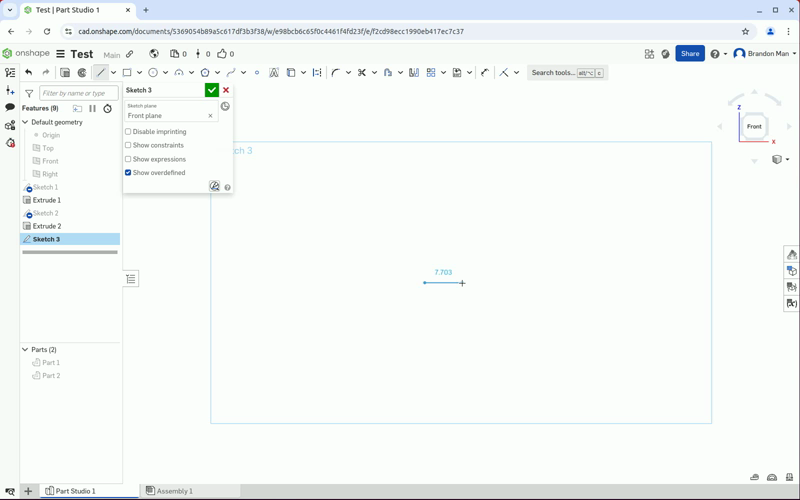
key_up(shift)
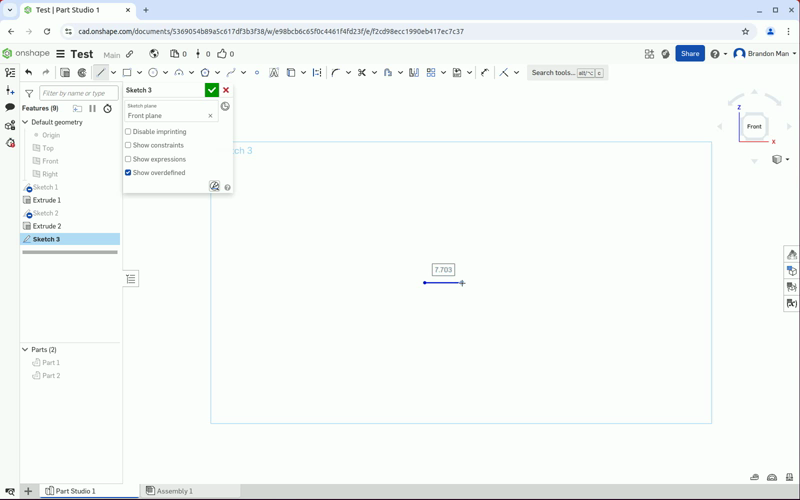
key_down(shift)
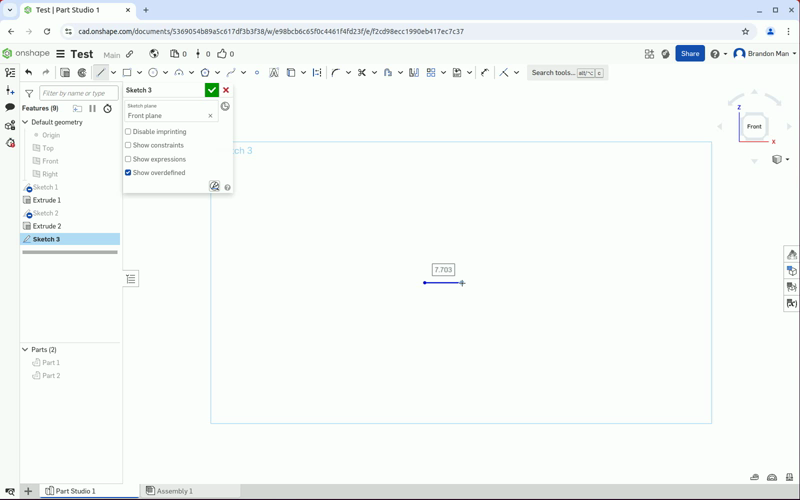
mouse_move(492, 282)
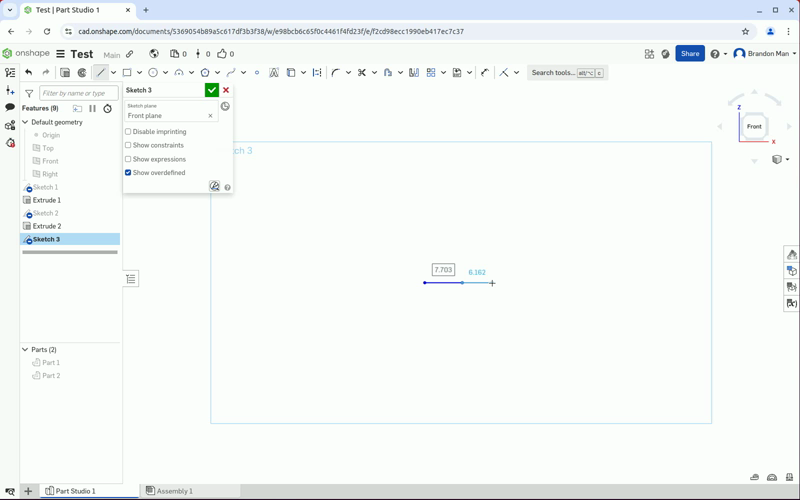
mouse_move(462, 243)
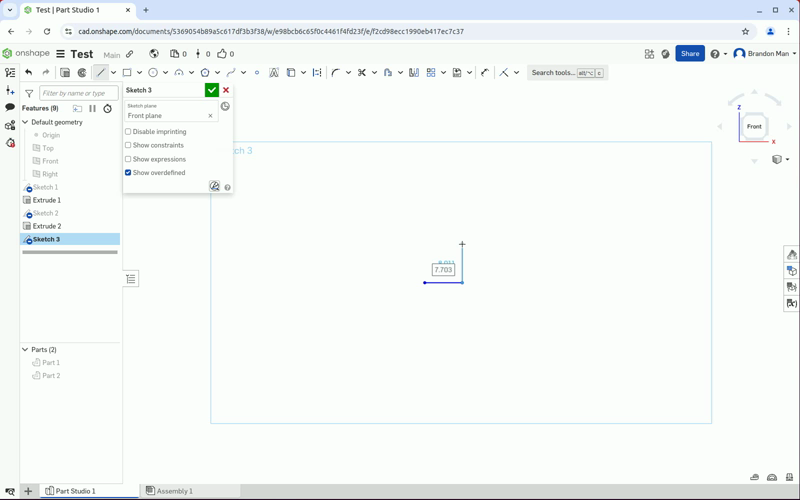
click(462, 243)
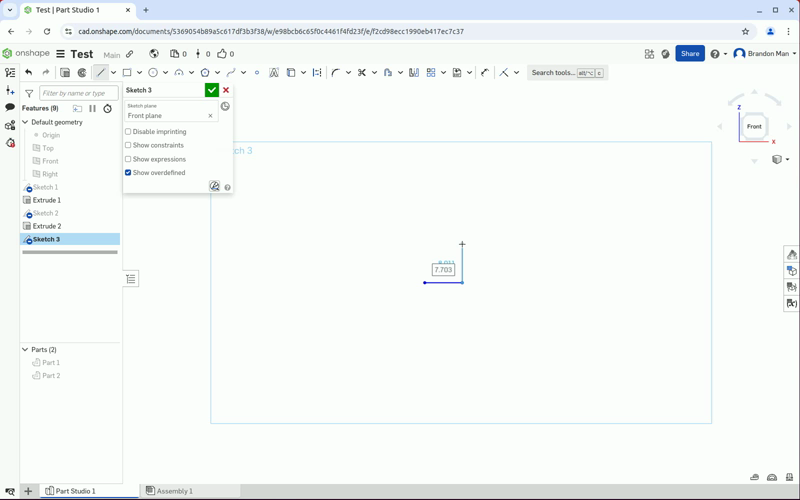
key_up(shift)
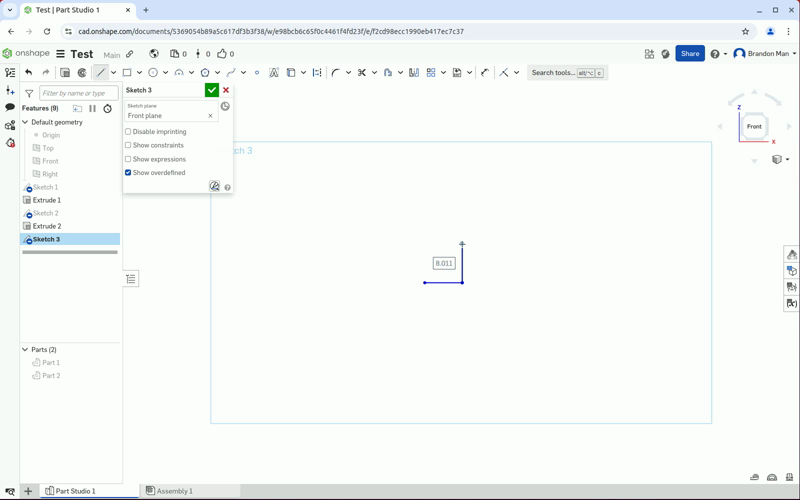
key_down(shift)
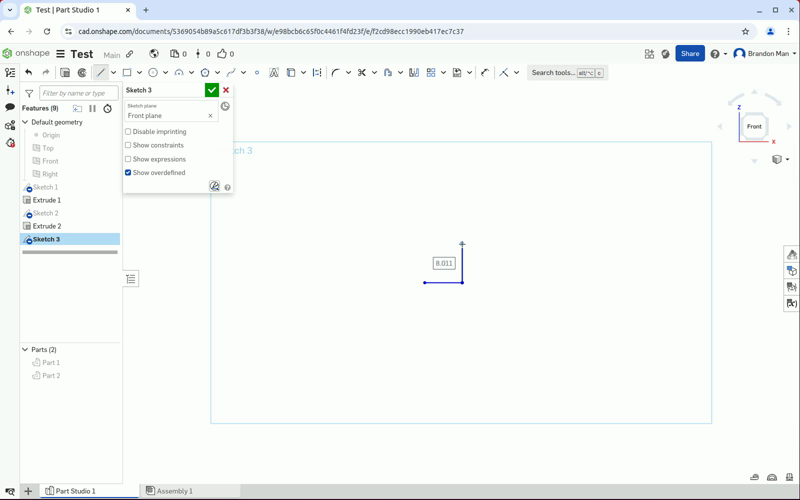
mouse_move(492, 243)
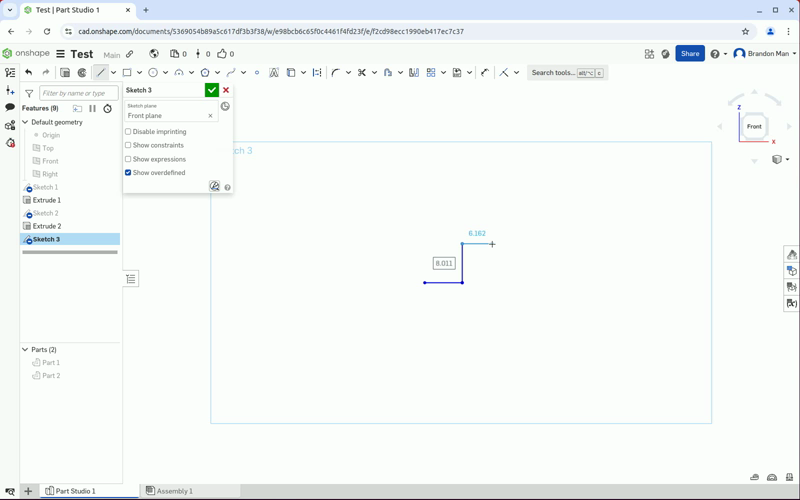
mouse_move(424, 243)
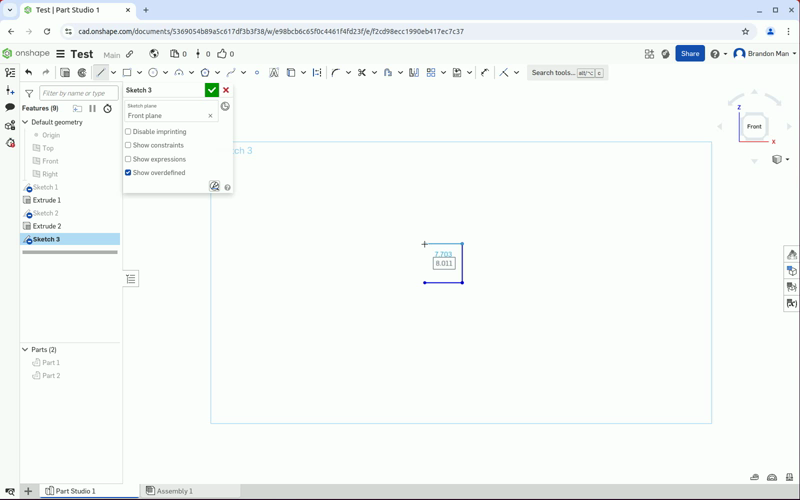
click(424, 243)
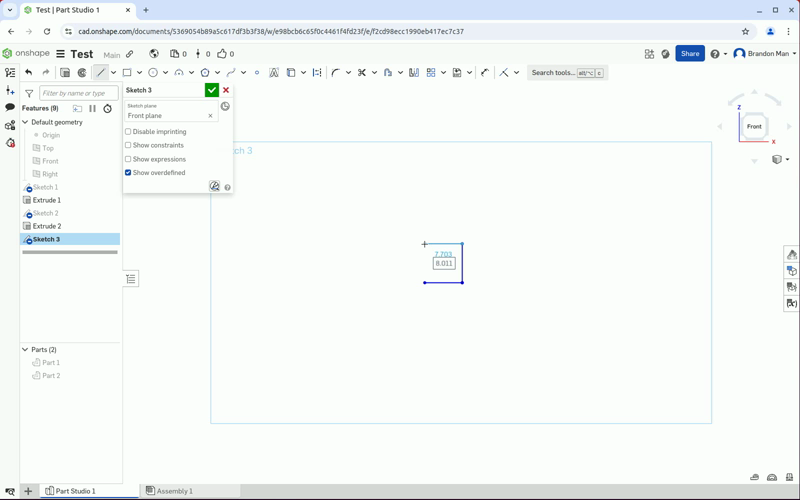
key_up(shift)
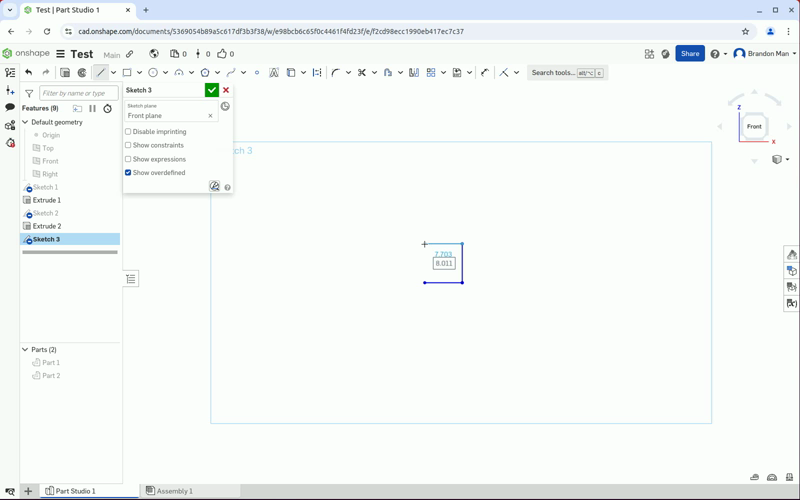
mouse_move(454, 243)
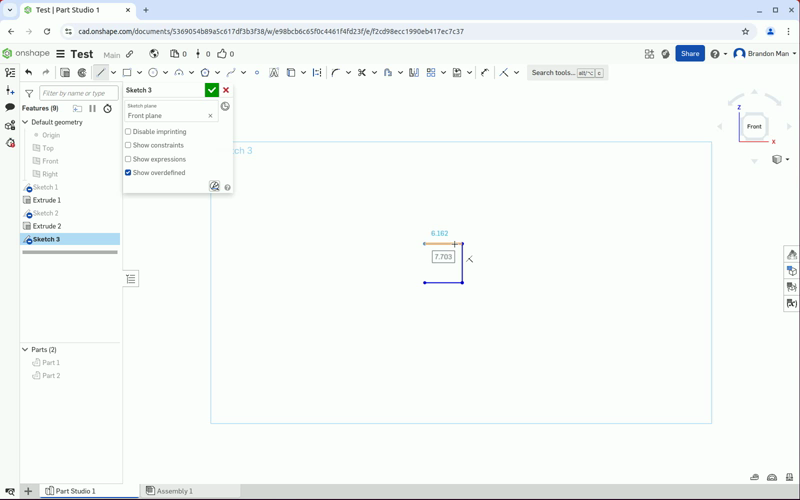
key_down(shift)
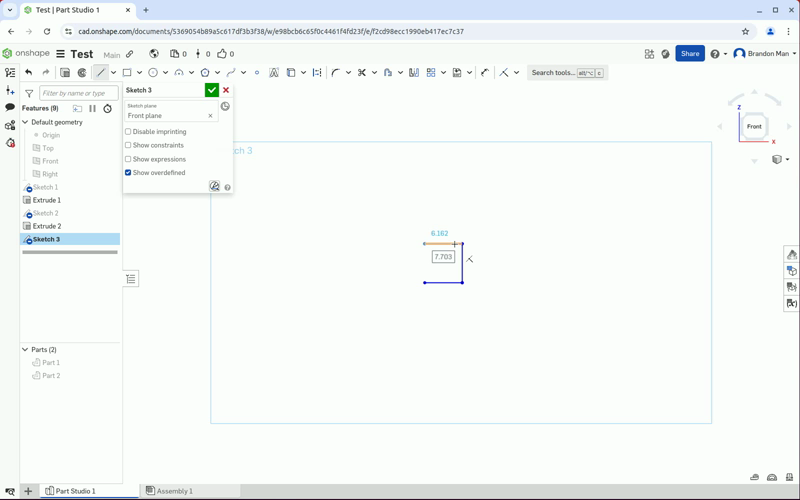
mouse_move(424, 282)
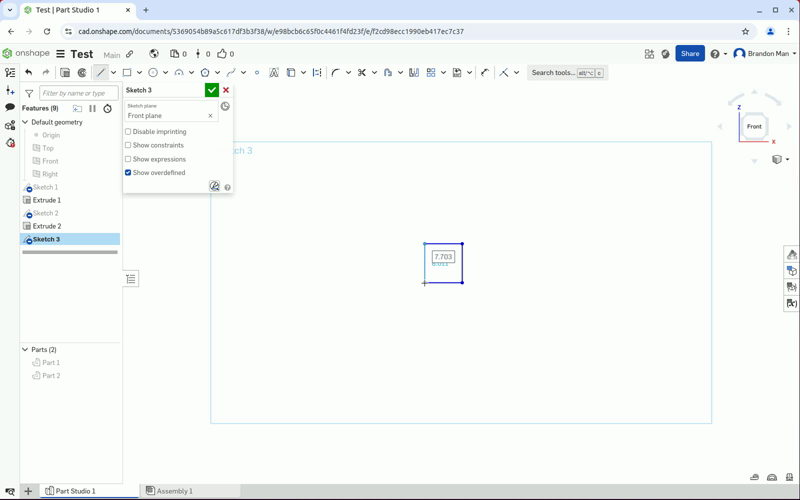
key_up(shift)
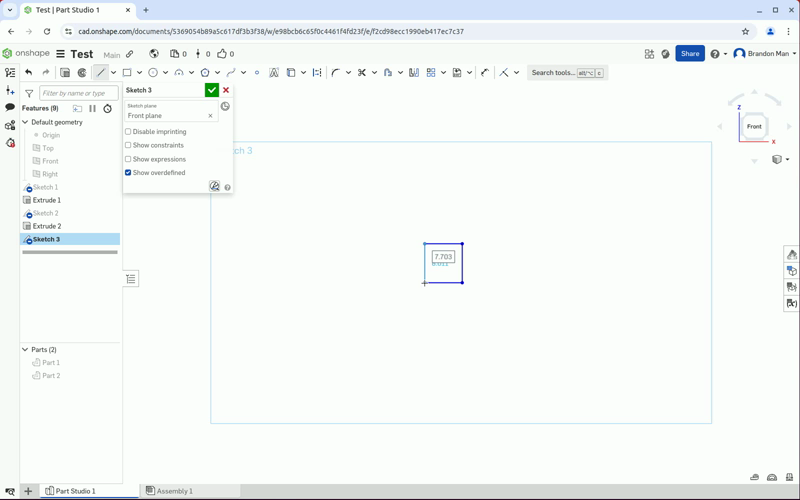
click(424, 282)
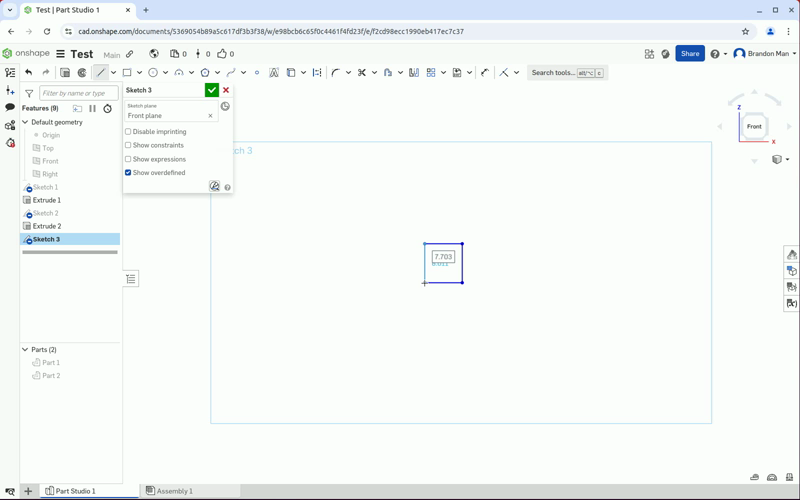
key(esc)
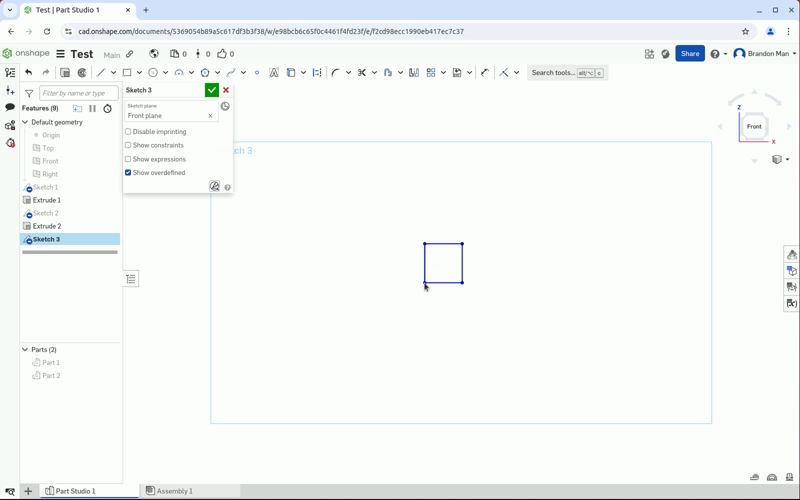
mouse_move(432, 254)
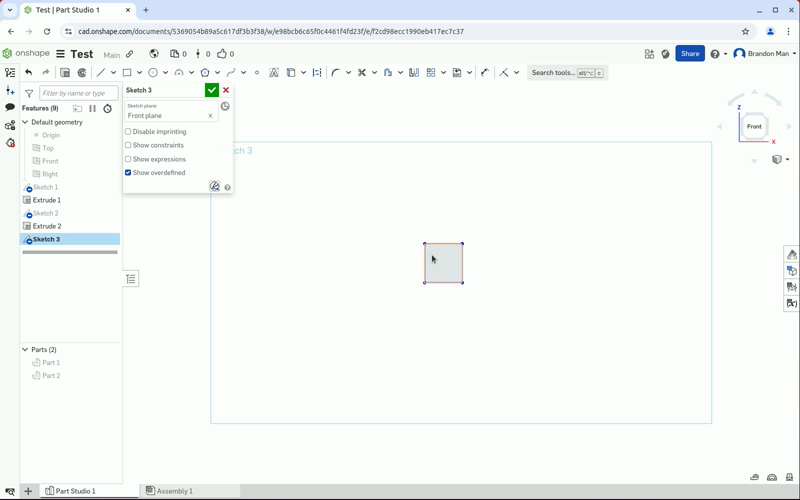
scroll(6)
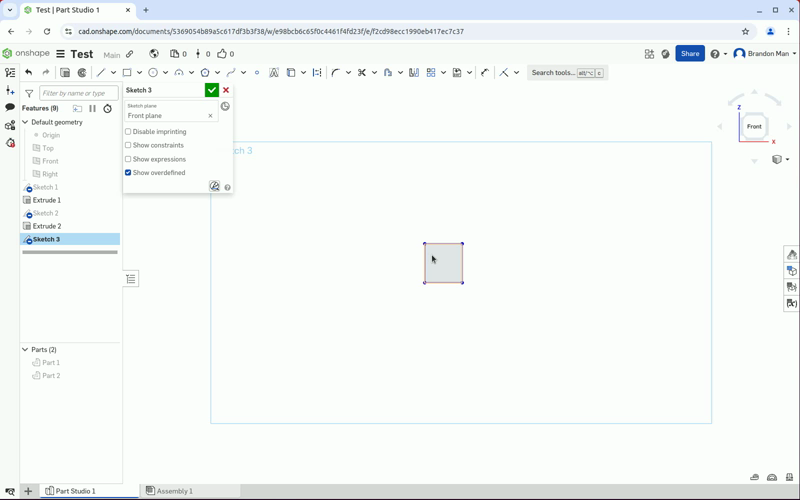
scroll(6)
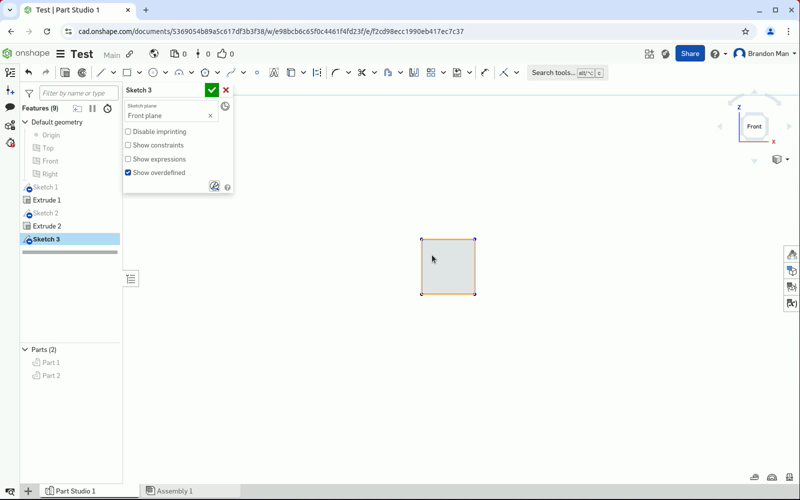
scroll(6)
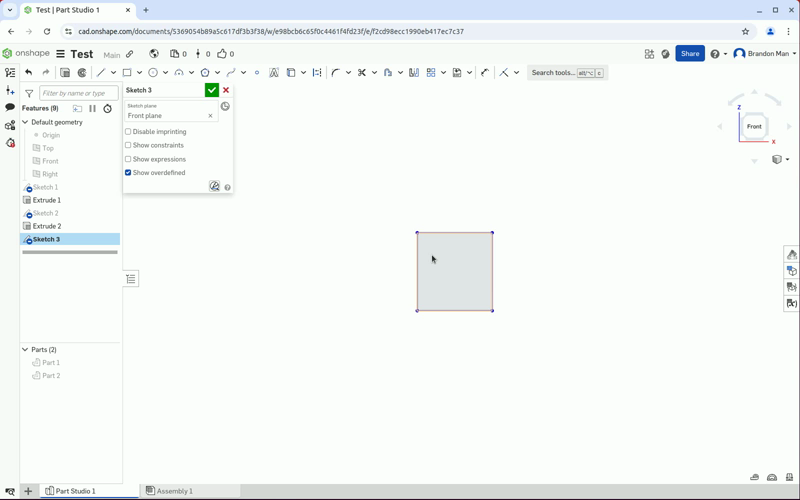
scroll(6)
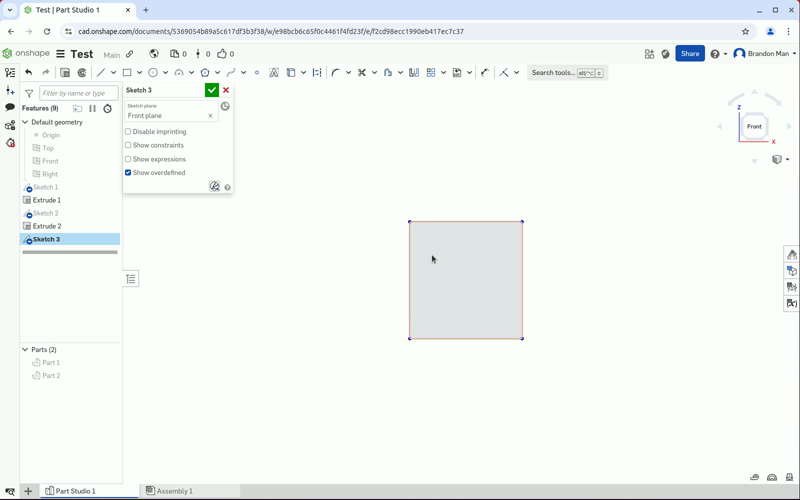
scroll(6)
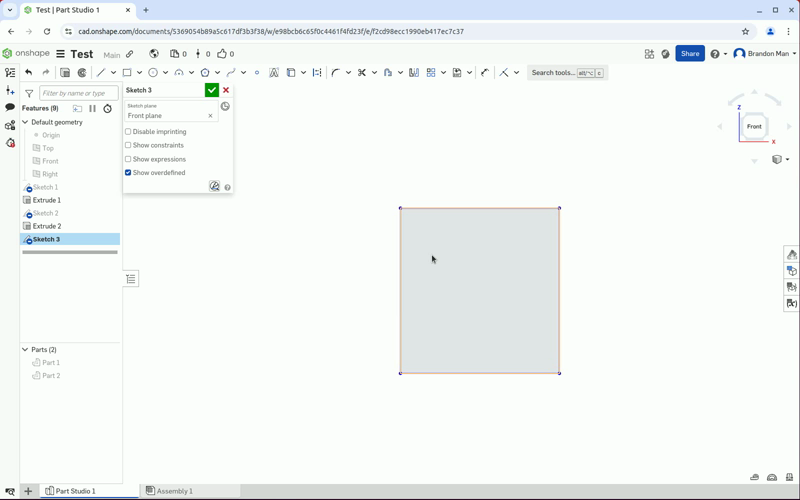
scroll(6)
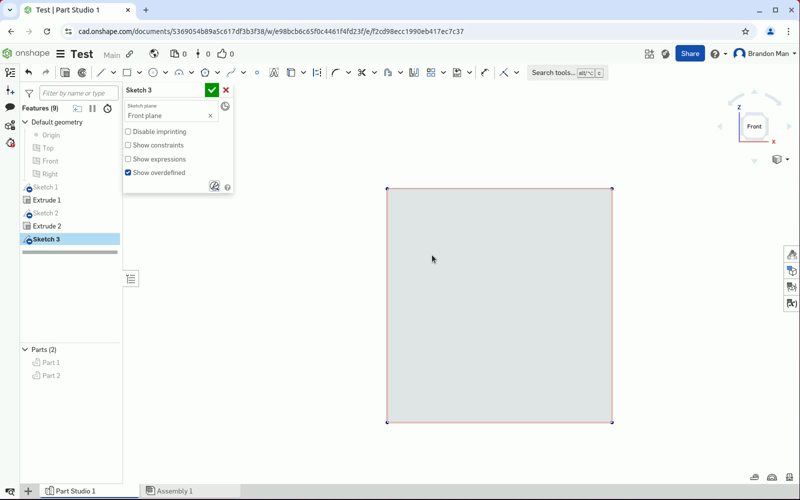
scroll(6)
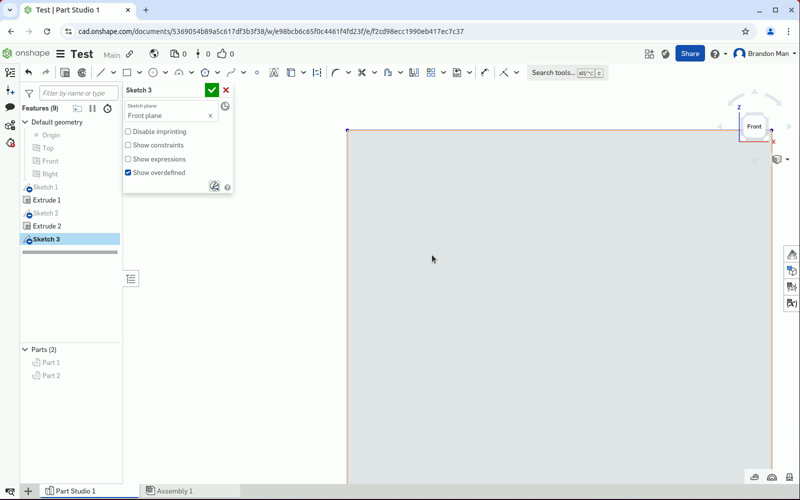
click(432, 254)
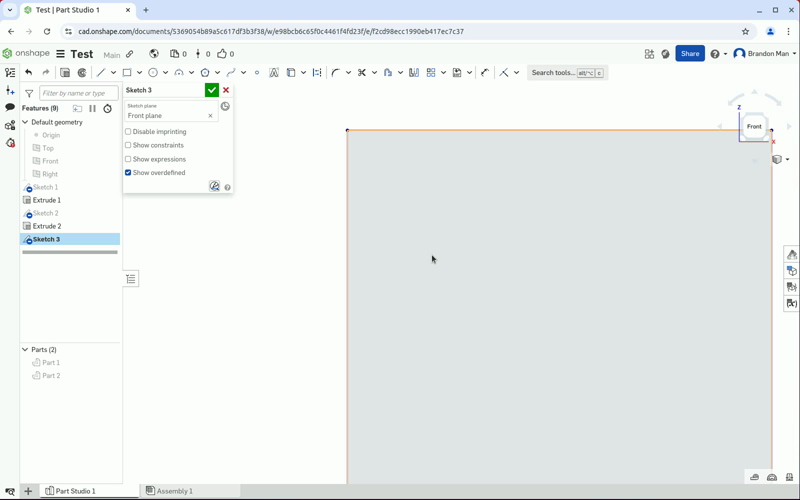
scroll(-6)
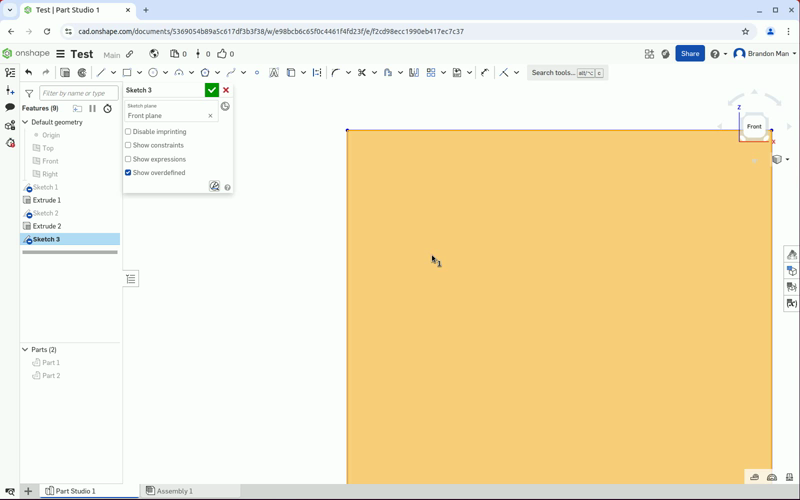
scroll(-6)
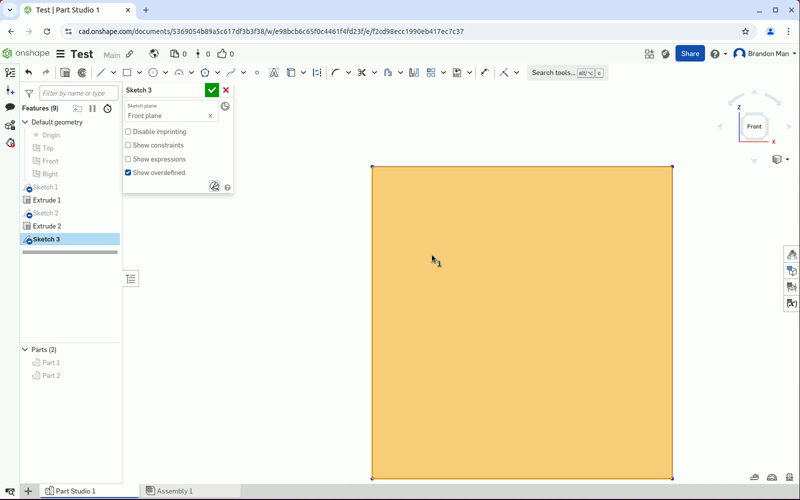
scroll(-6)
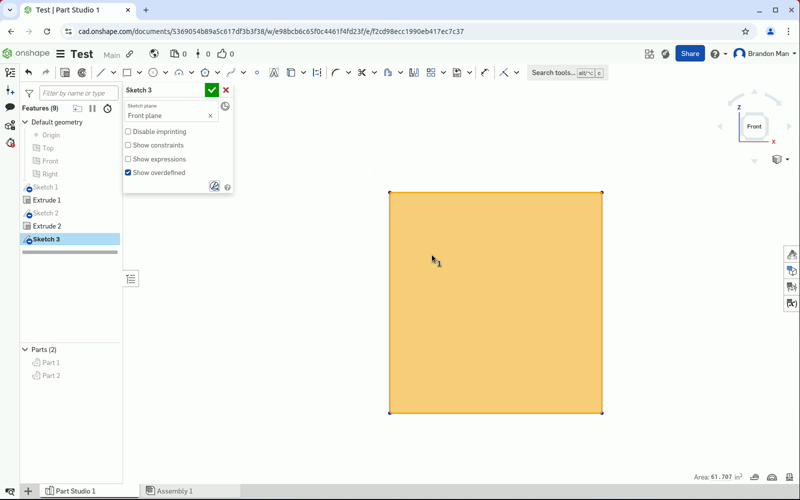
scroll(-6)
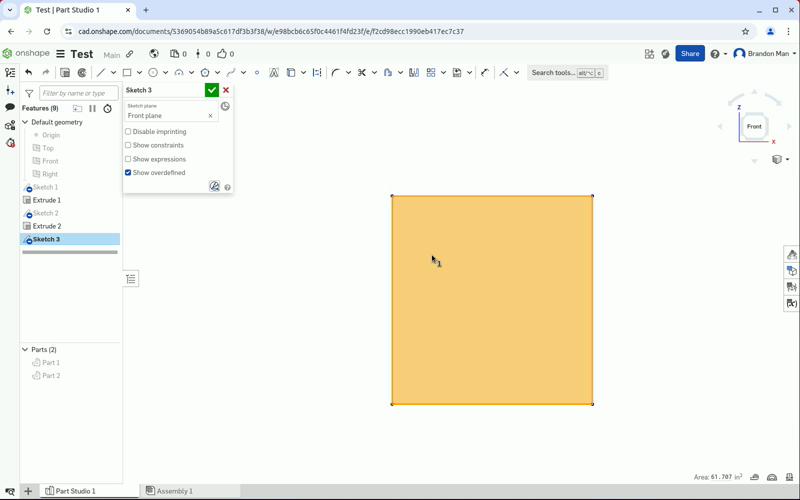
scroll(-6)
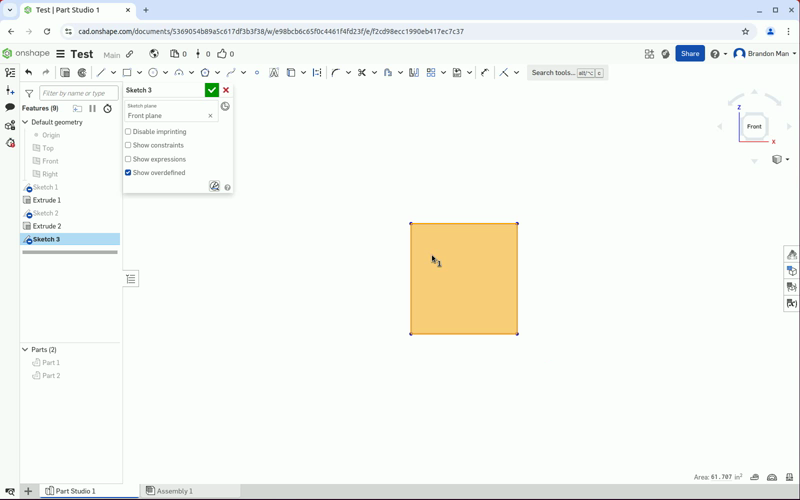
scroll(-6)
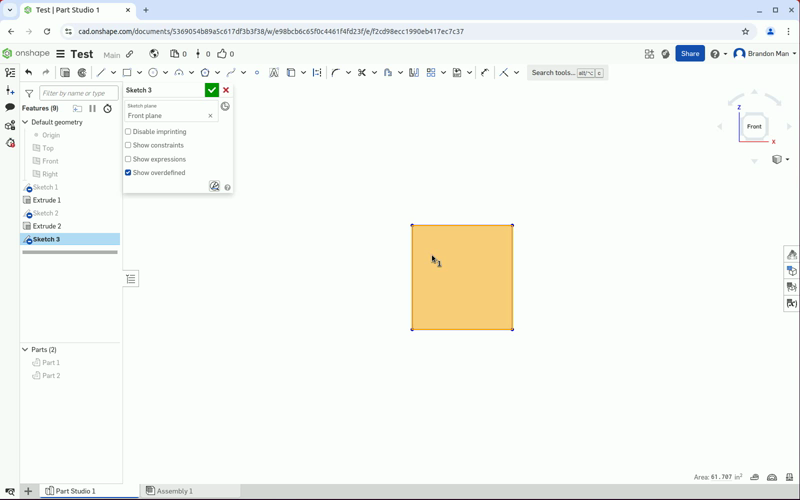
scroll(-6)
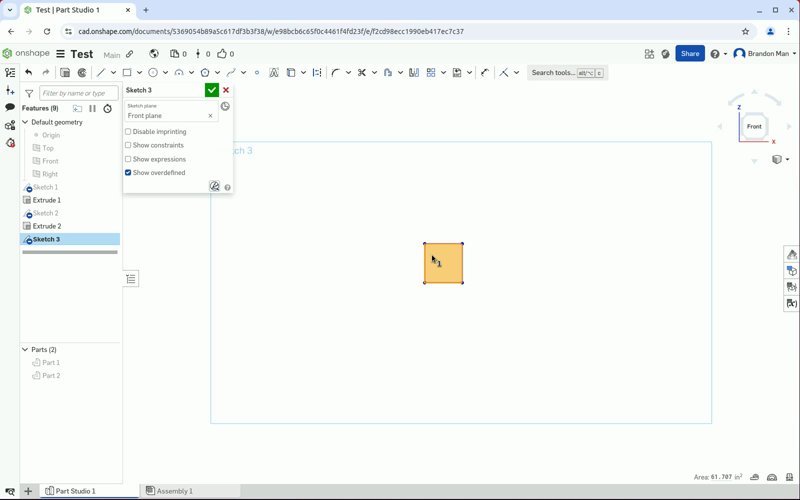
mouse_move(73, 352)
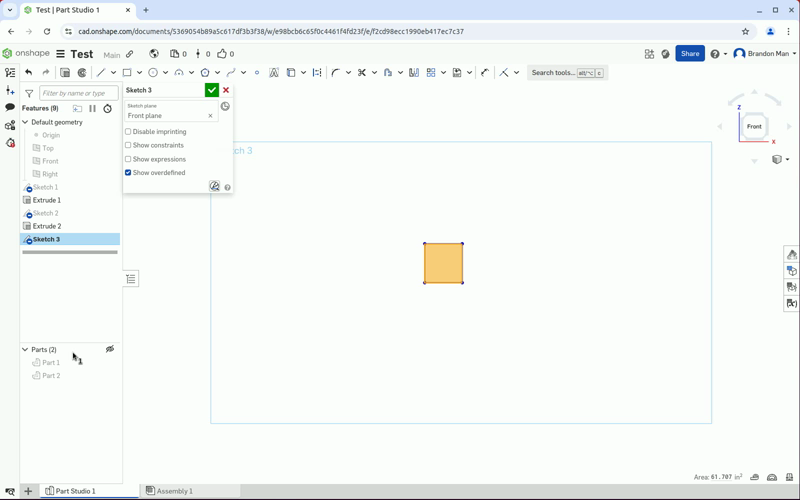
key(shift+y)
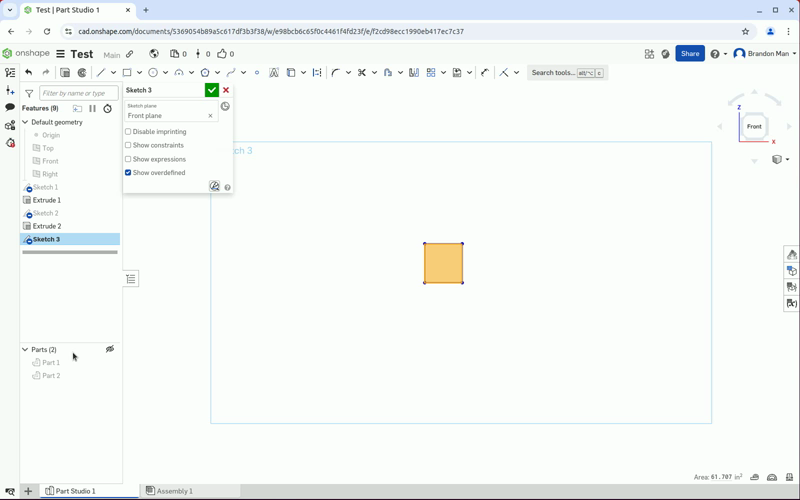
key(shift+e)
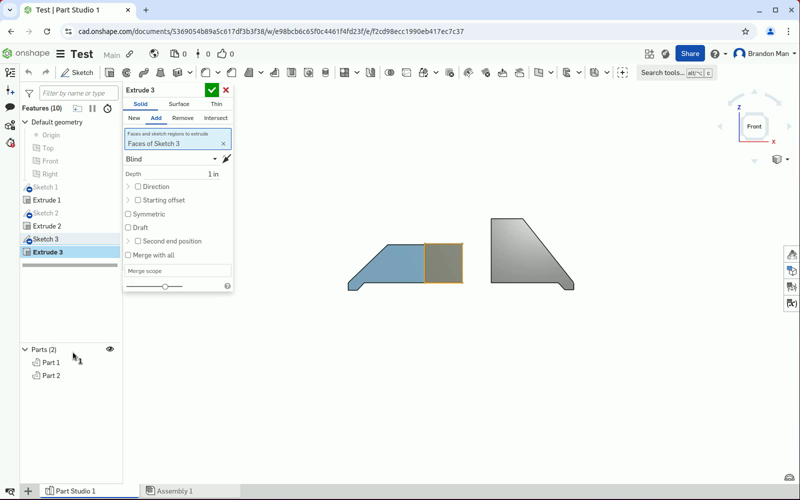
mouse_move(143, 106)
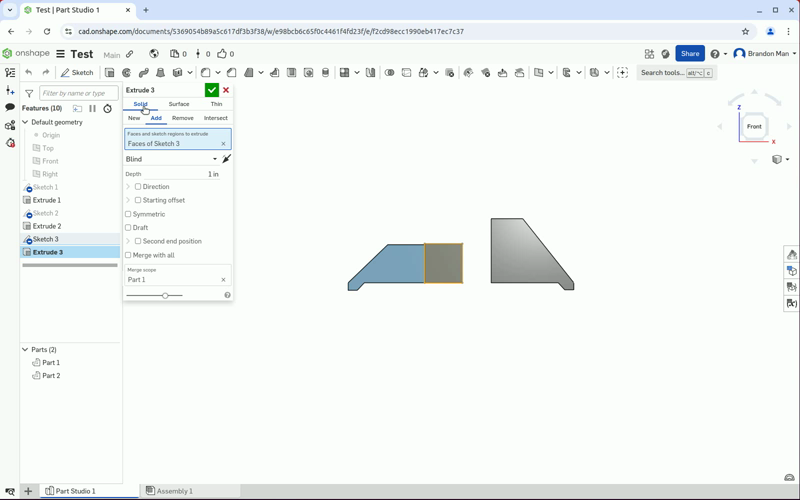
click(143, 106)
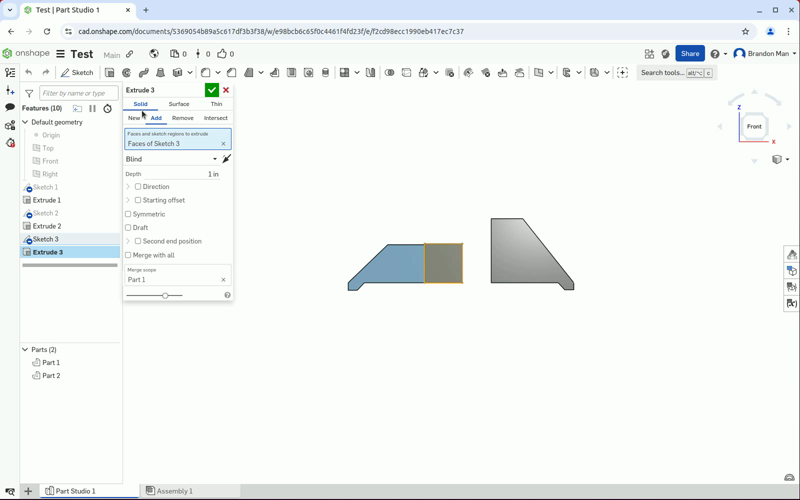
mouse_move(137, 120)
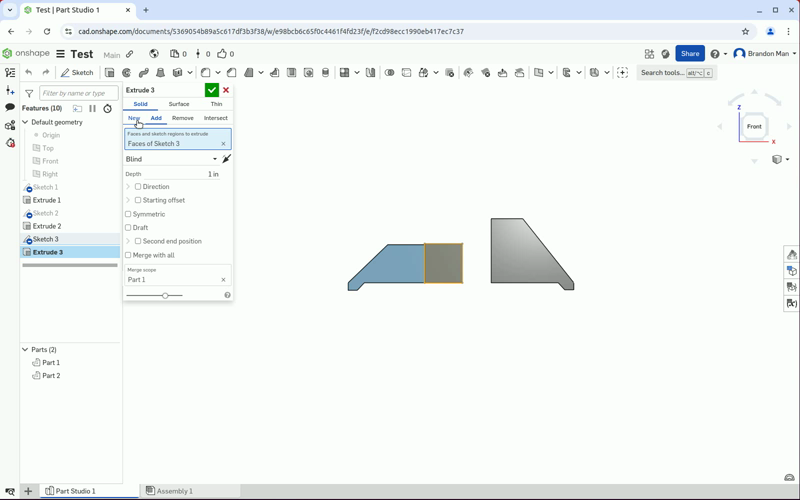
click(137, 120)
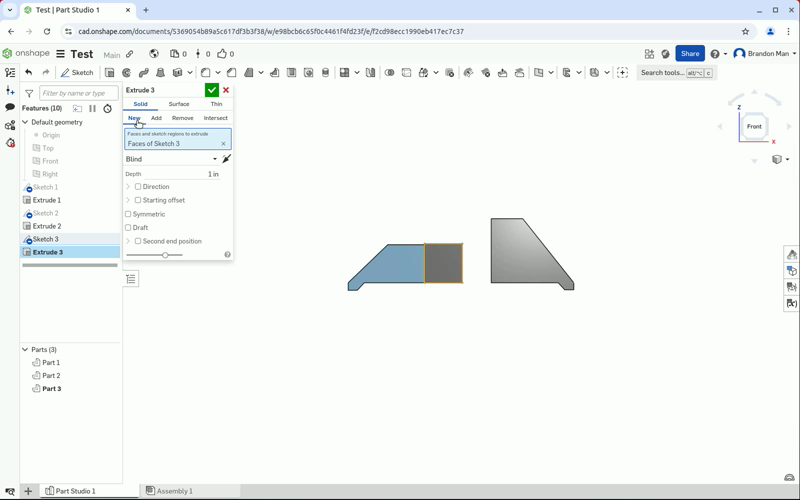
key(tab, 4)
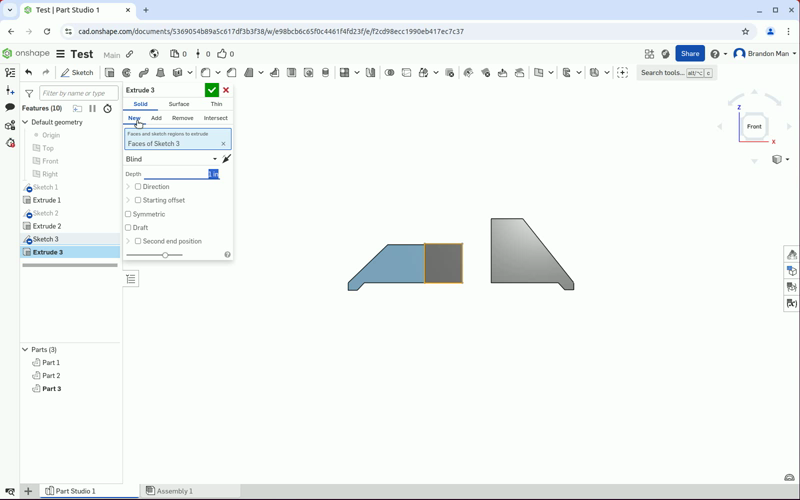
text(0.722)
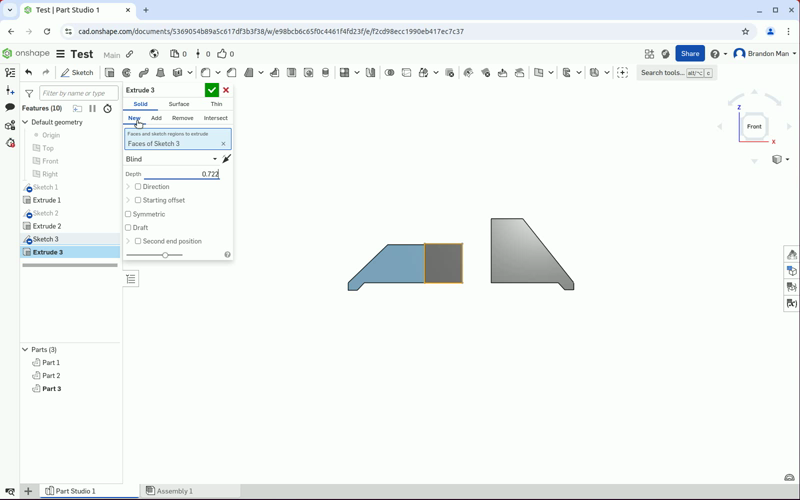
key(enter)
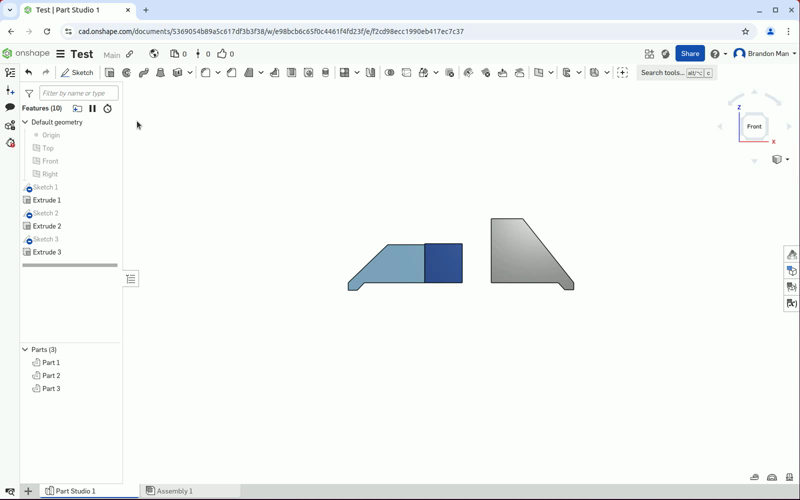
key(shift+h)
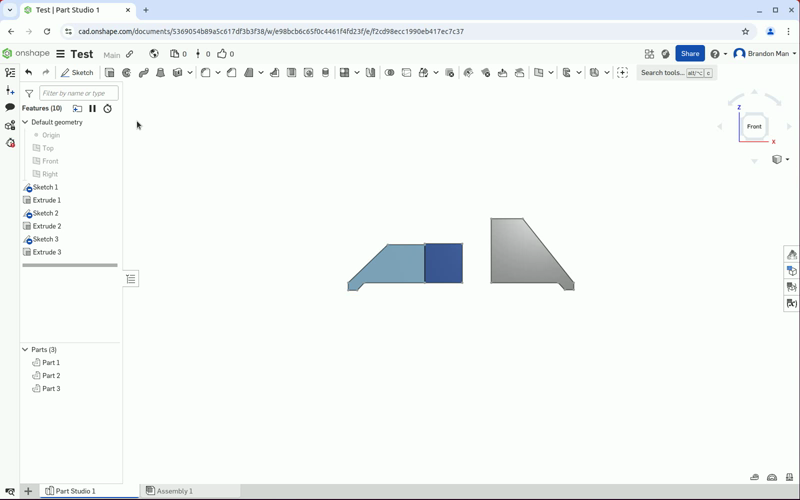
key(shift+h)
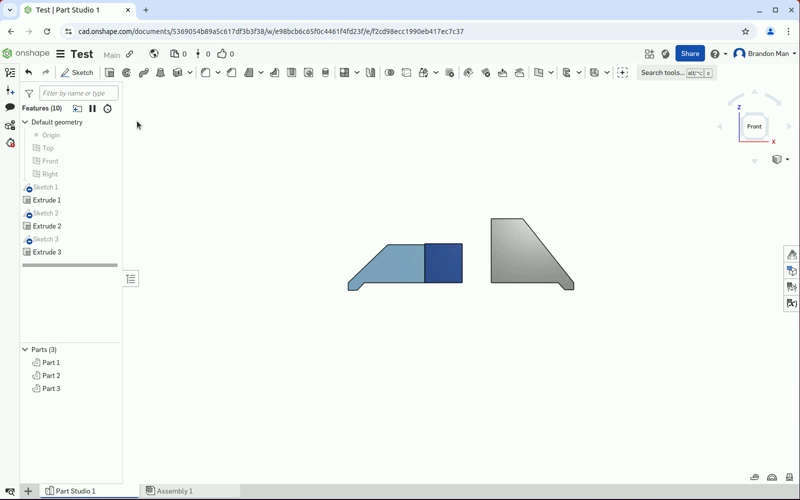
mouse_move(73, 189)
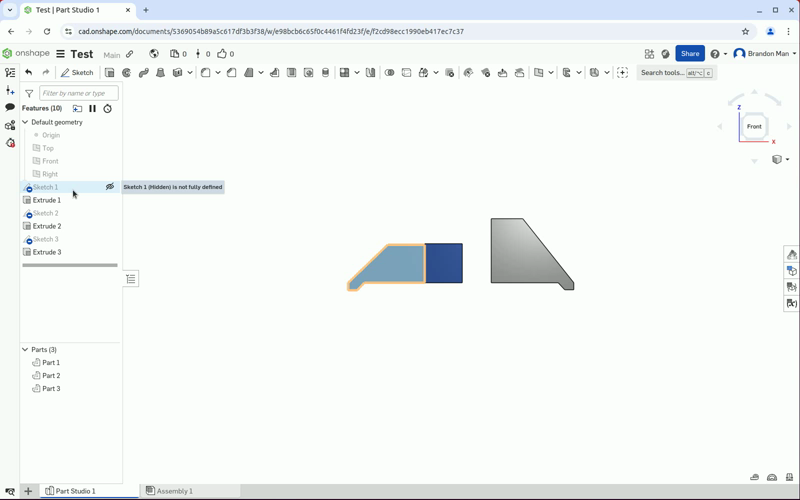
click(73, 189)
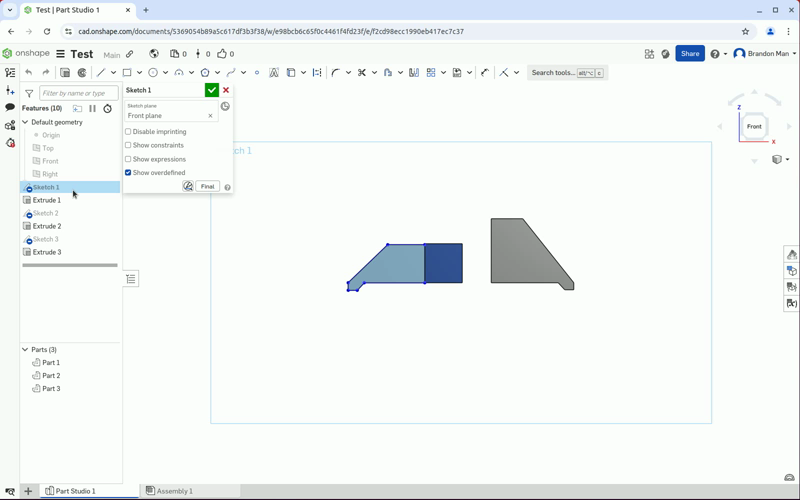
mouse_move(229, 92)
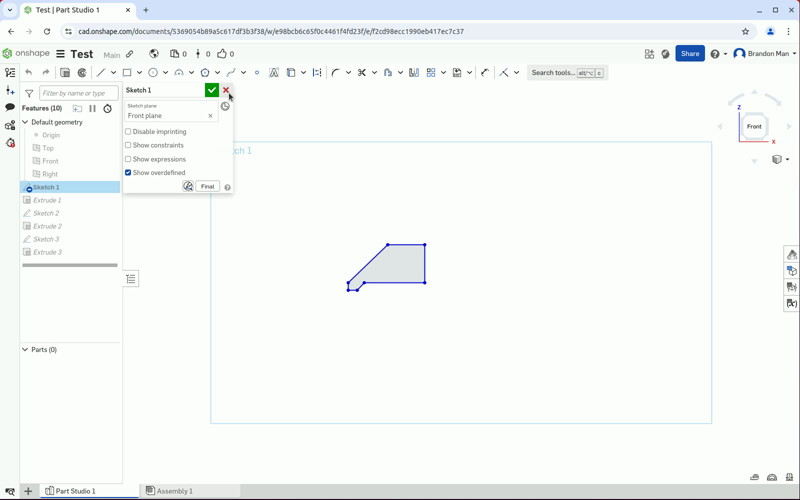
click(229, 92)
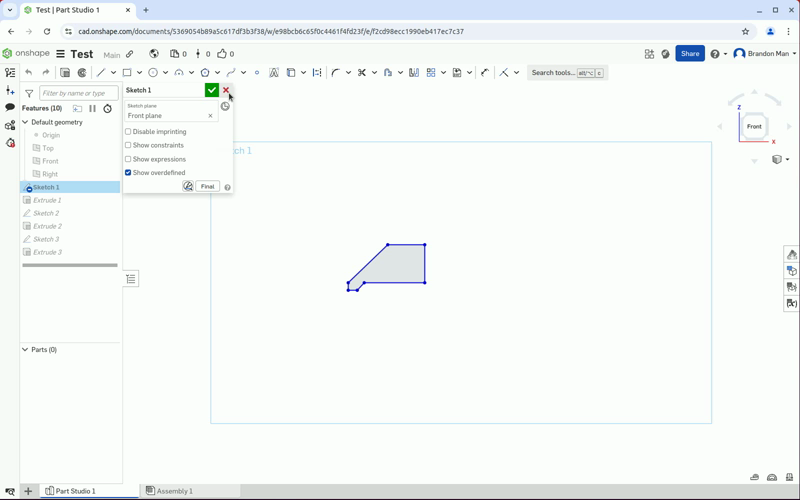
key(shift+s)
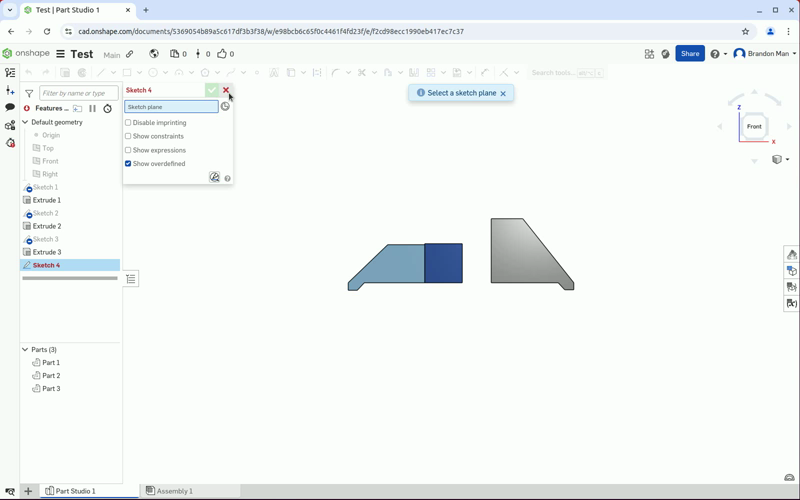
mouse_move(73, 163)
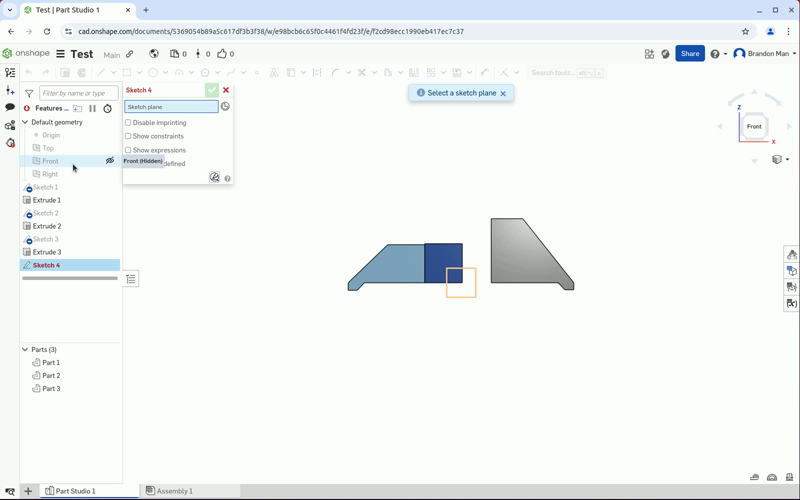
click(73, 163)
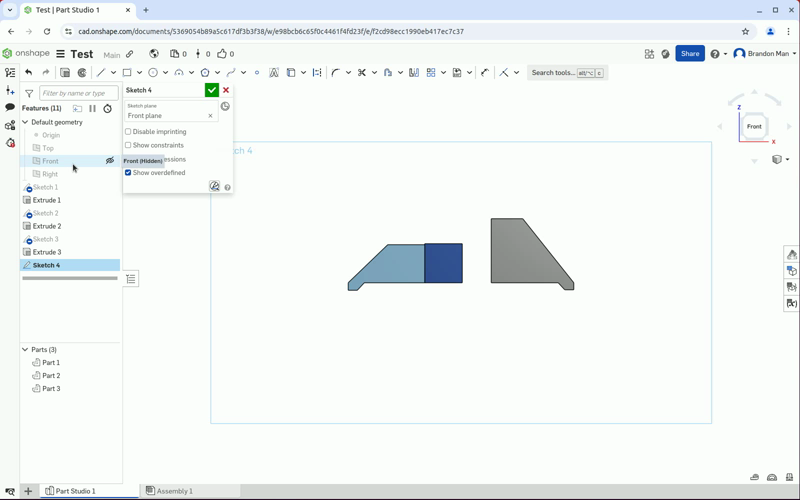
mouse_move(73, 352)
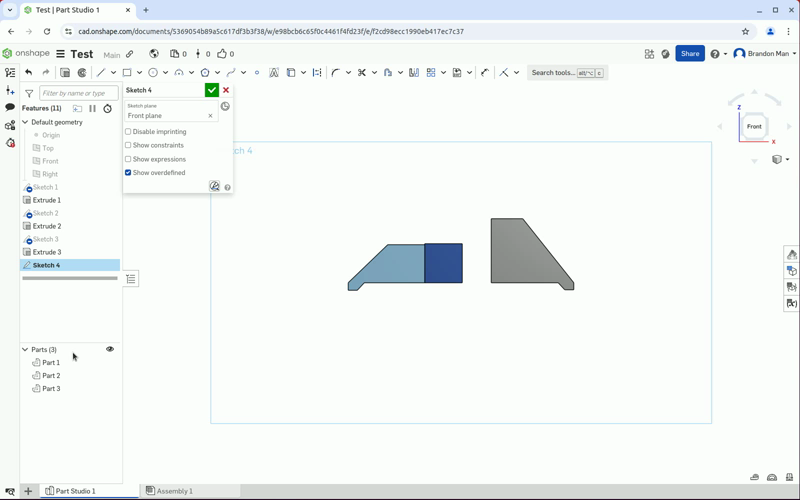
key(y)
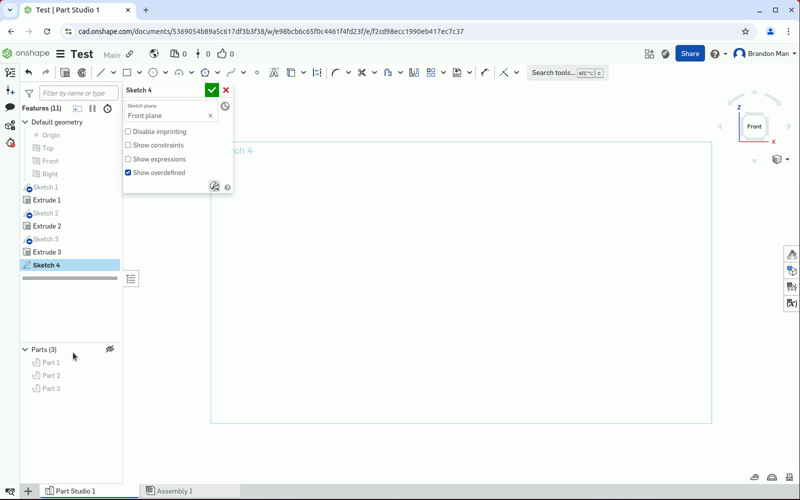
key(l)
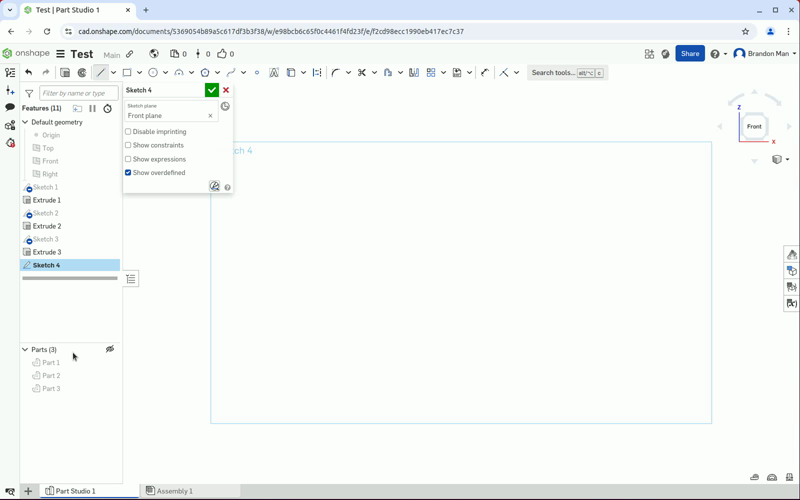
key_down(shift)
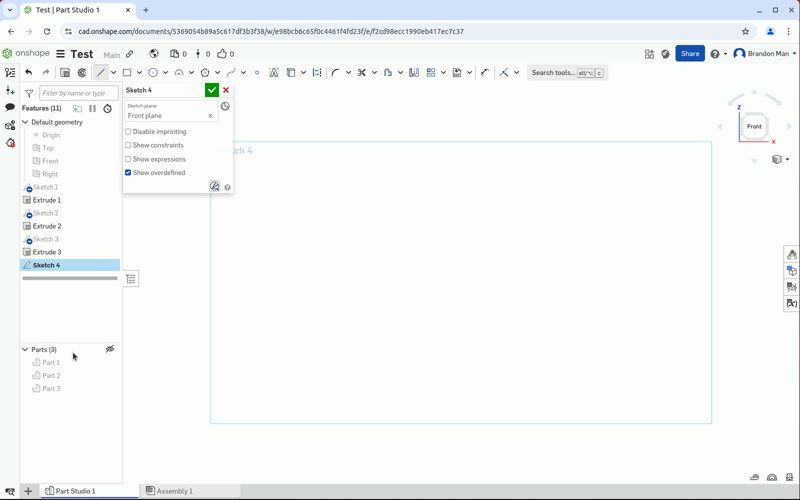
mouse_move(460, 282)
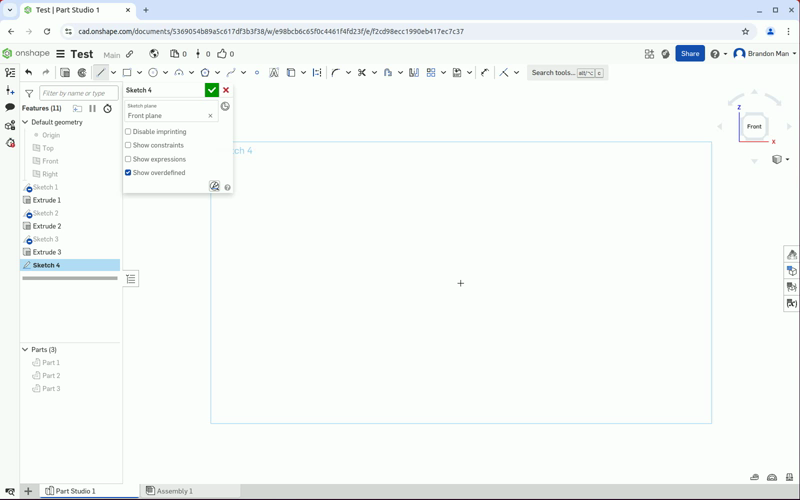
click(460, 282)
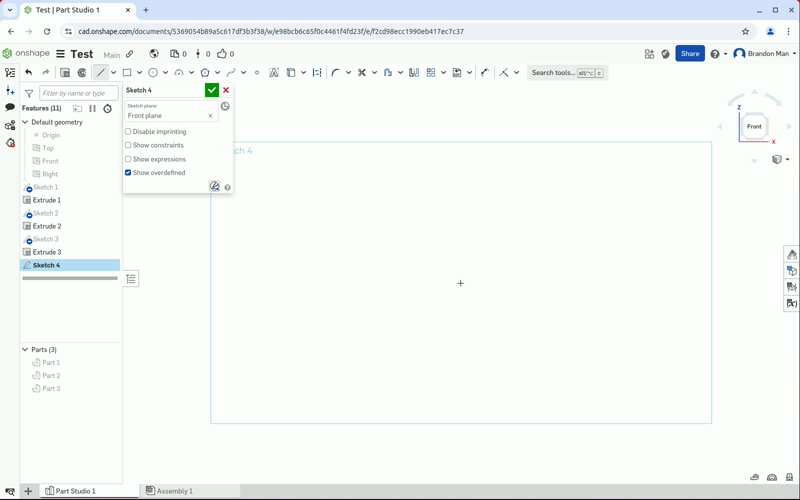
key_up(shift)
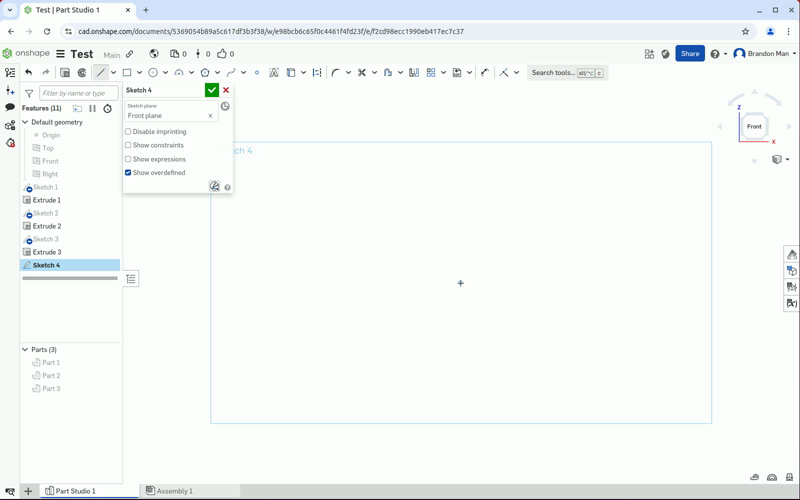
key_down(shift)
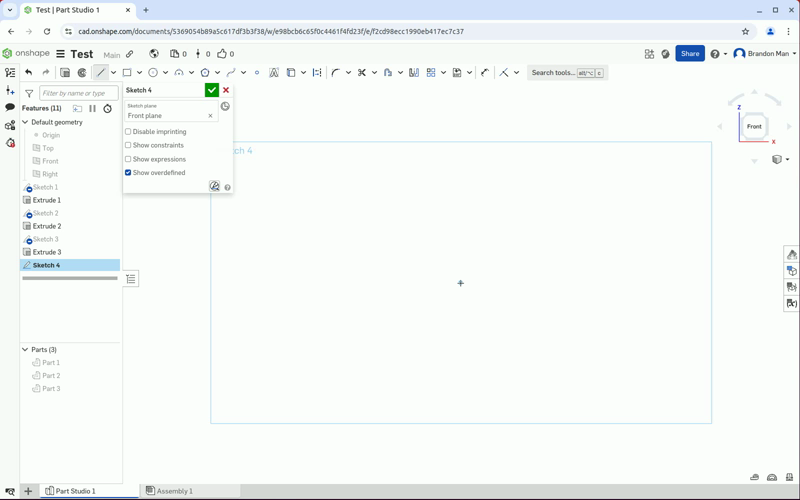
mouse_move(490, 282)
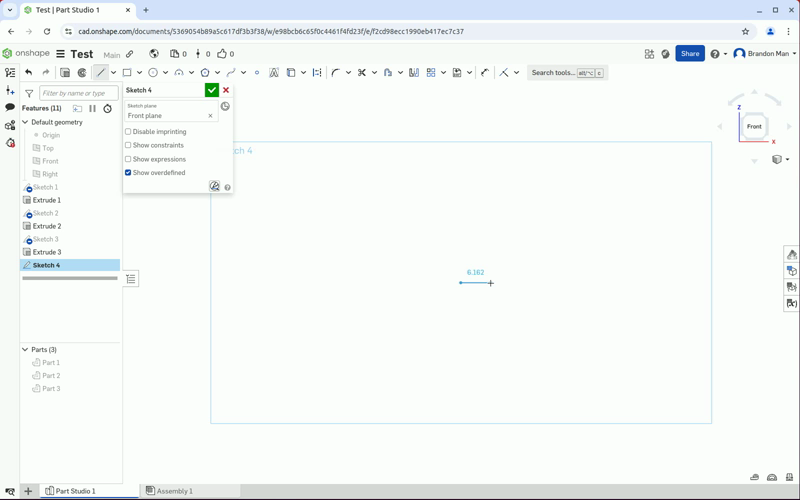
mouse_move(491, 282)
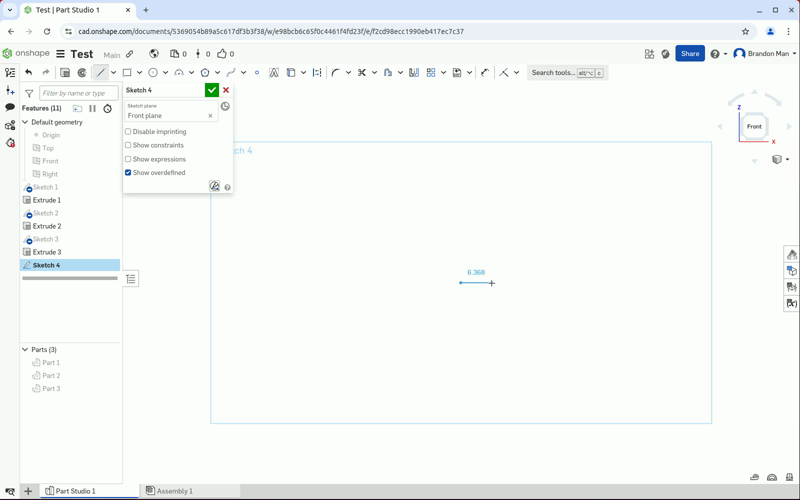
click(491, 282)
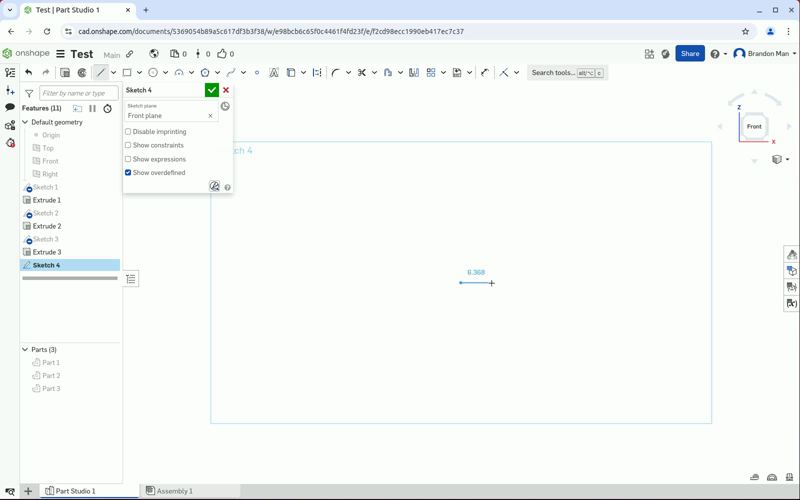
key_up(shift)
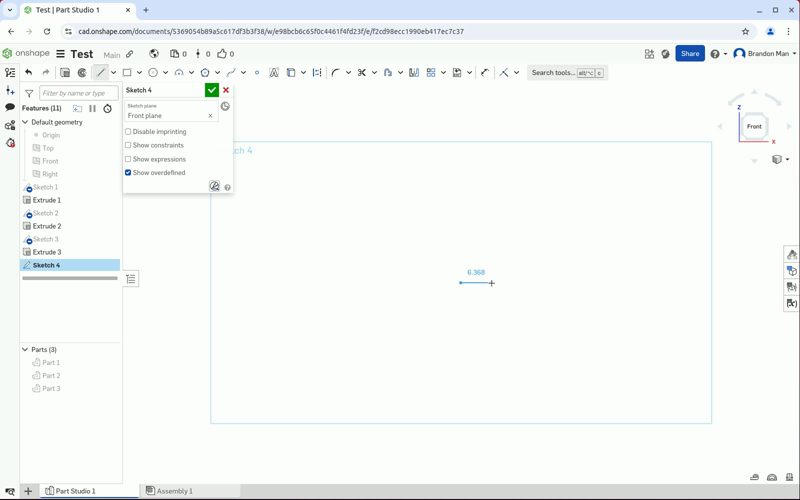
key_down(shift)
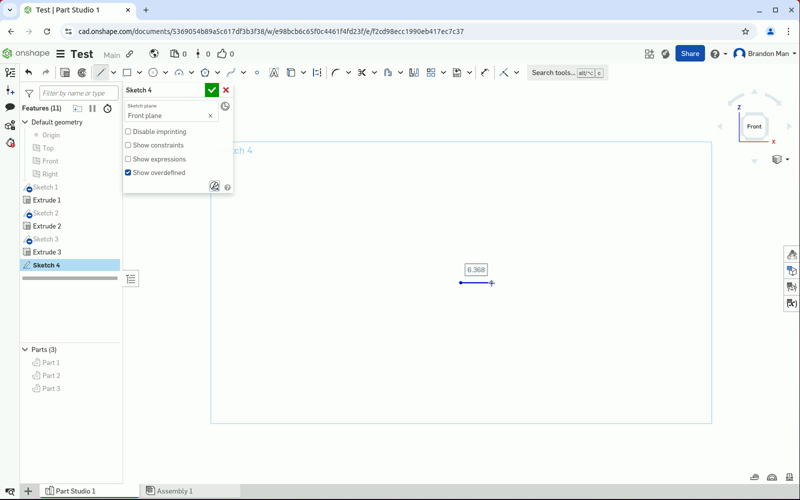
mouse_move(491, 219)
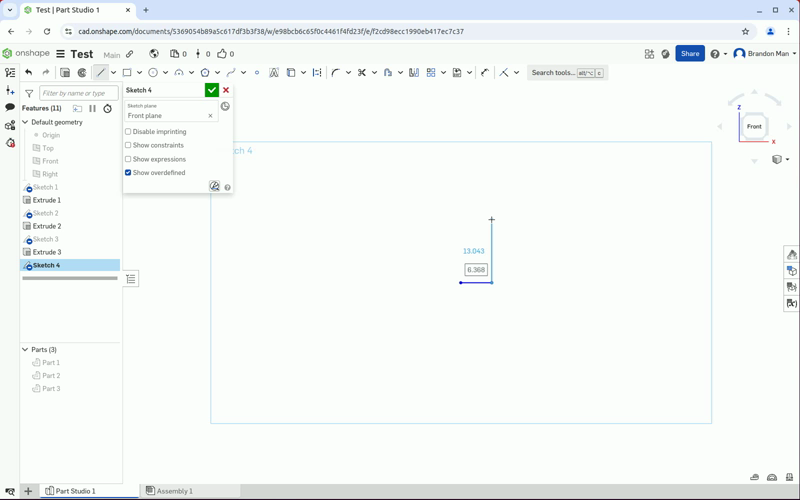
click(491, 219)
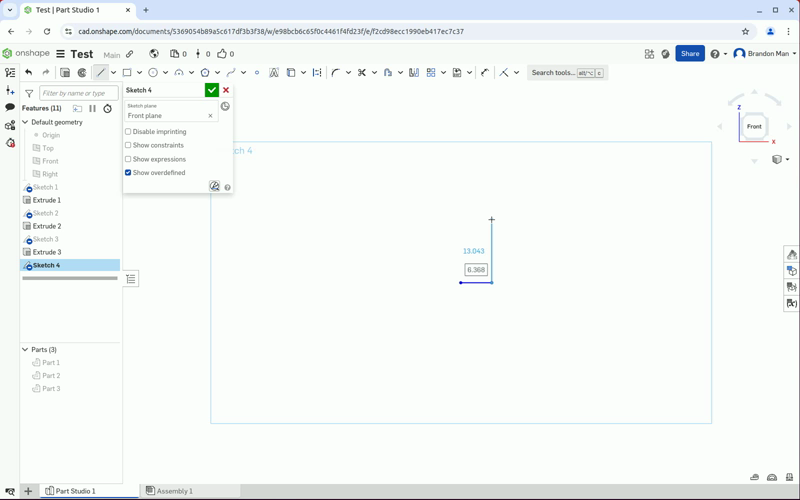
key_up(shift)
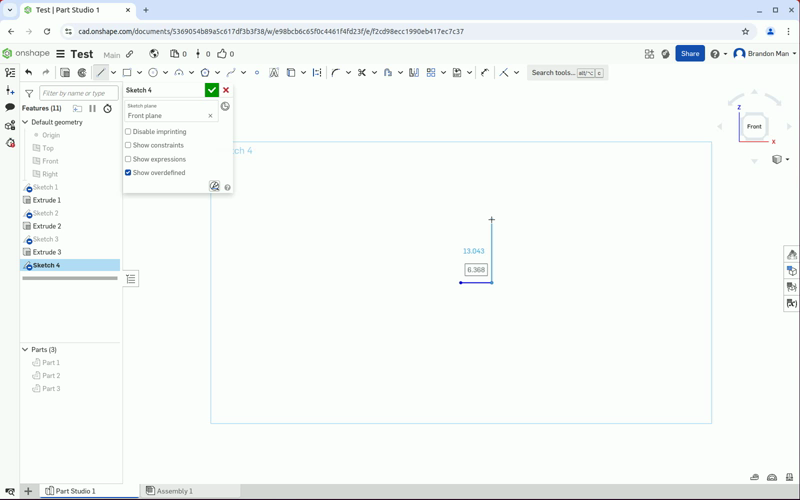
key_down(shift)
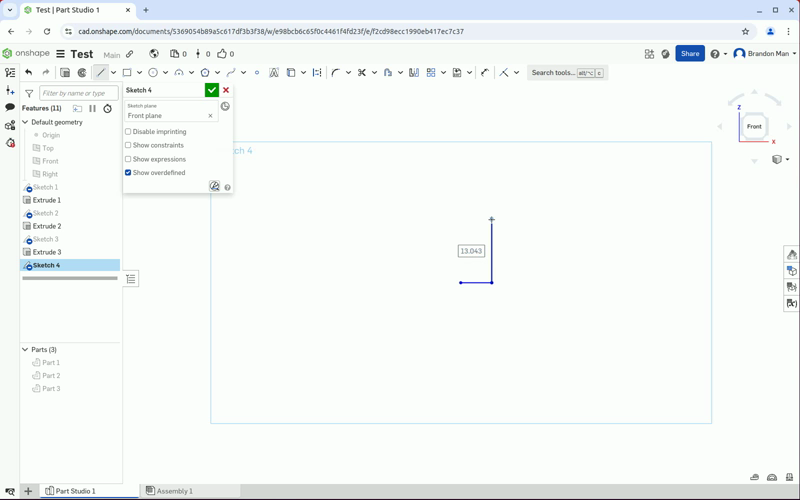
mouse_move(521, 219)
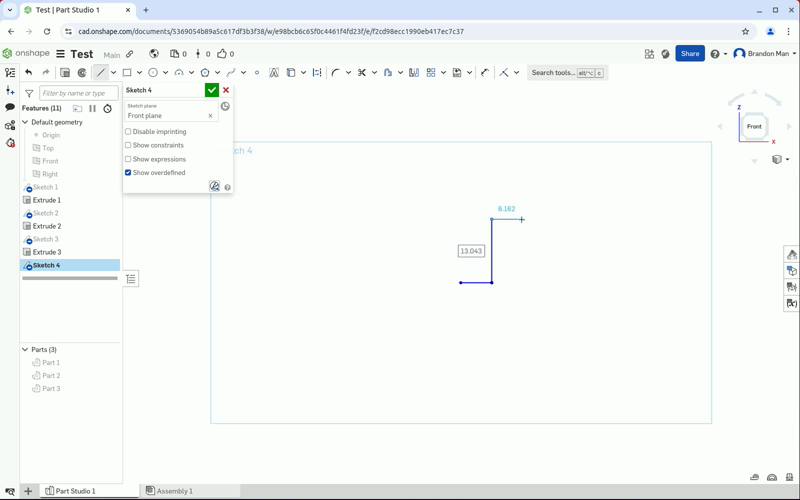
mouse_move(460, 219)
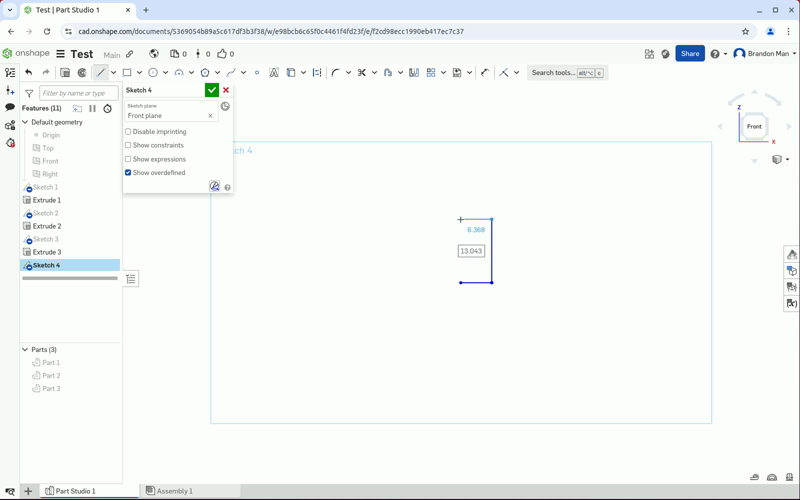
click(460, 219)
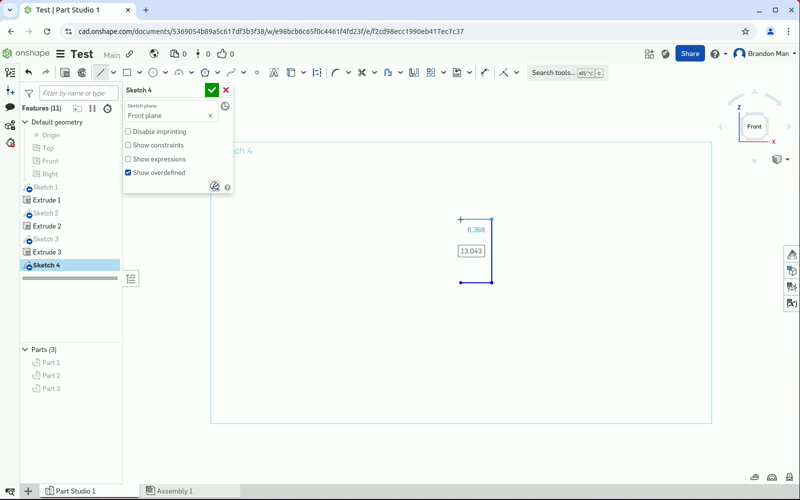
key_up(shift)
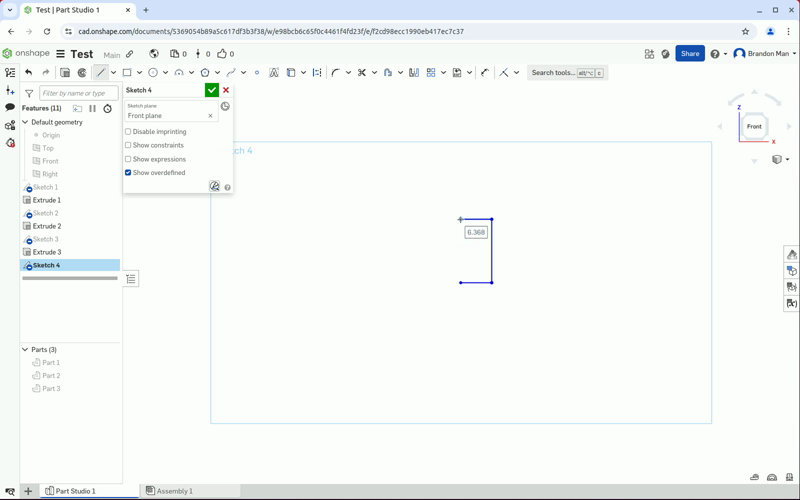
key_down(shift)
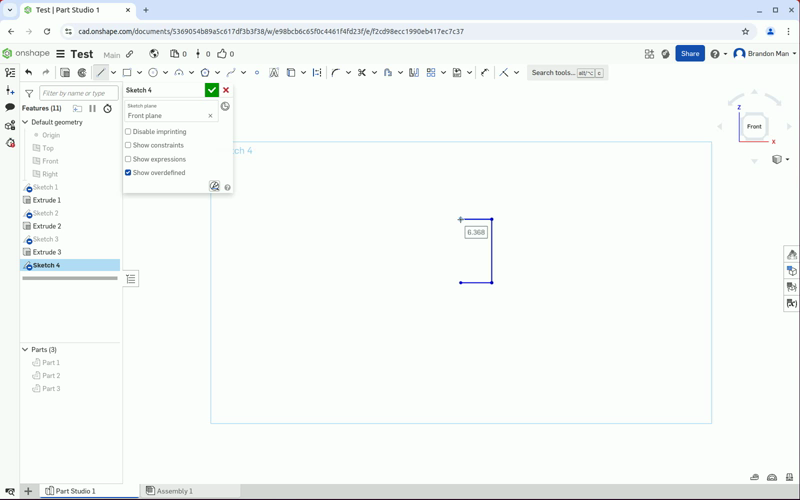
mouse_move(490, 219)
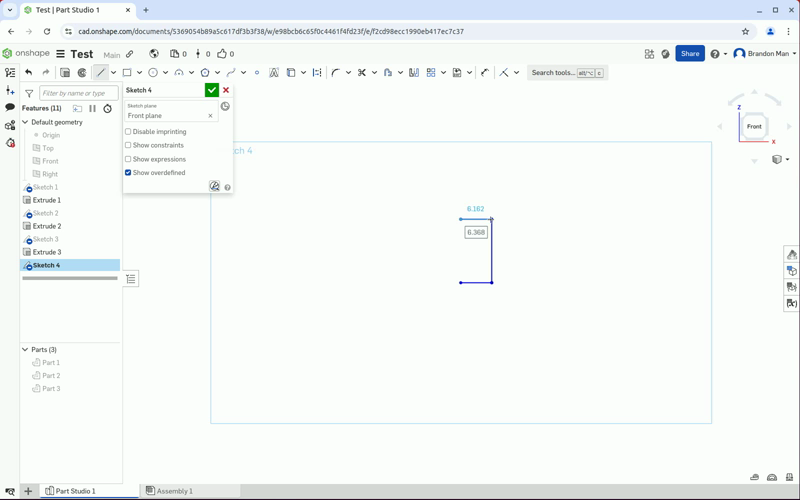
mouse_move(460, 244)
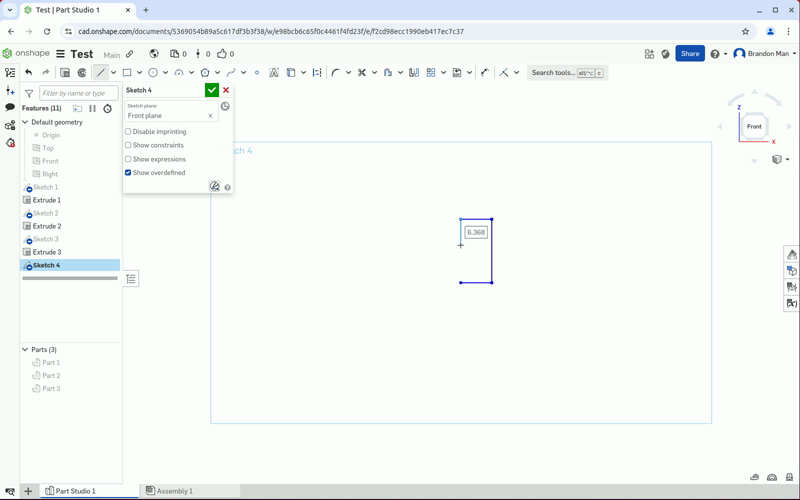
click(460, 244)
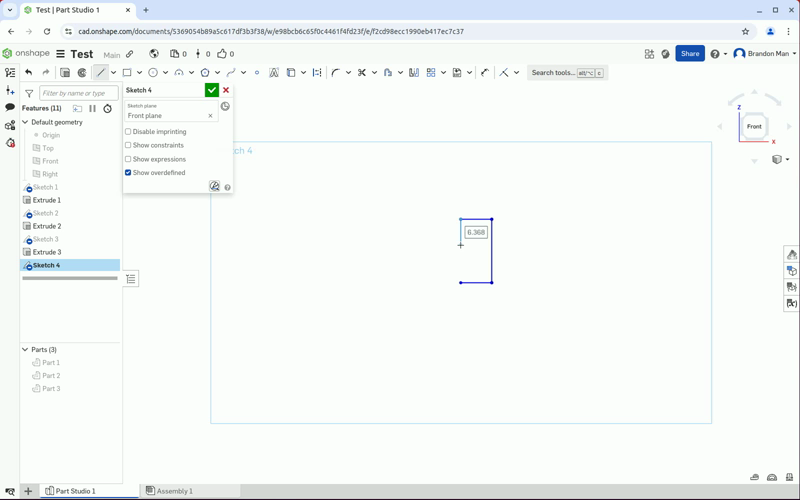
key_up(shift)
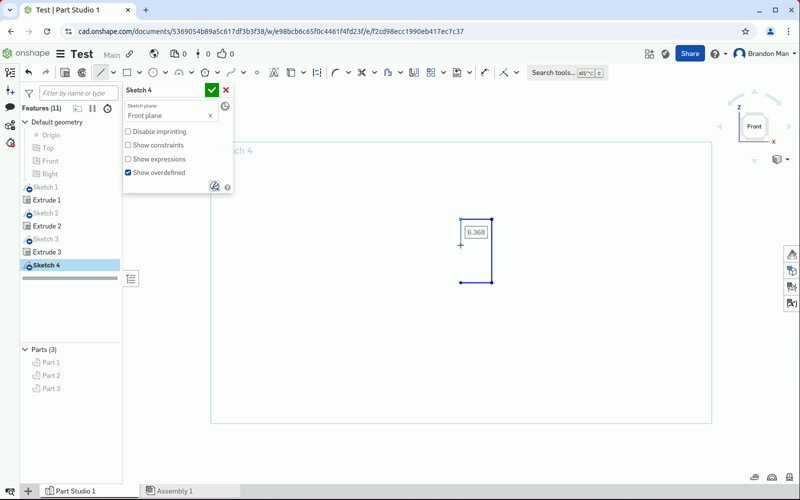
mouse_move(490, 244)
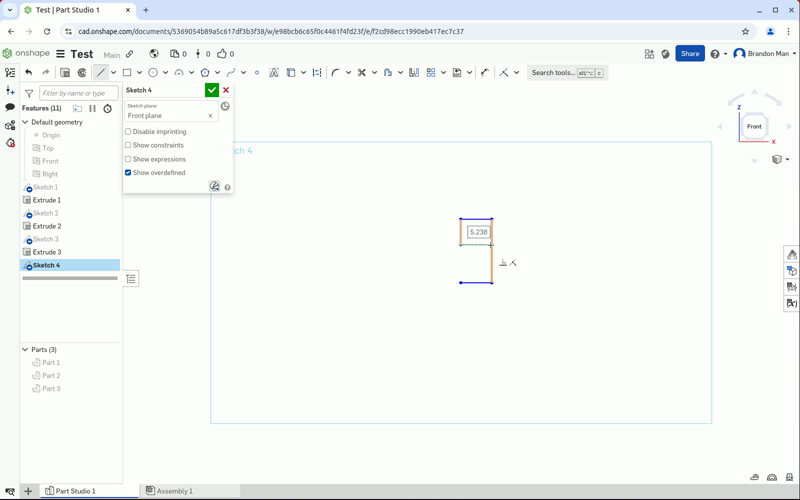
key_down(shift)
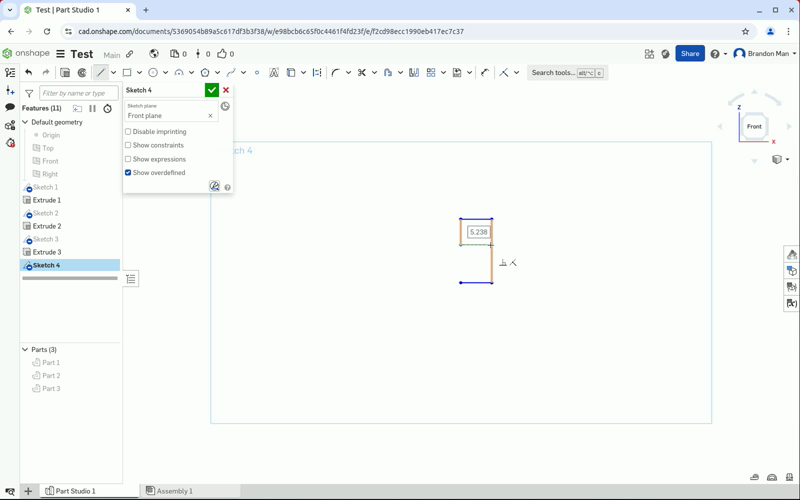
mouse_move(460, 282)
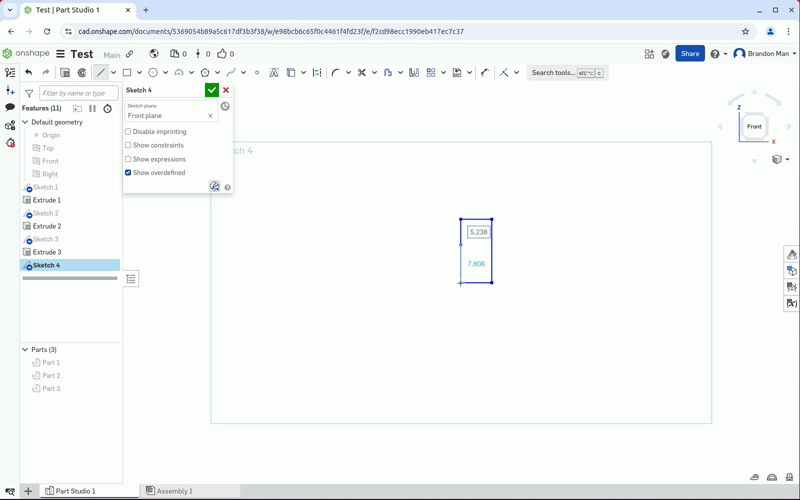
key_up(shift)
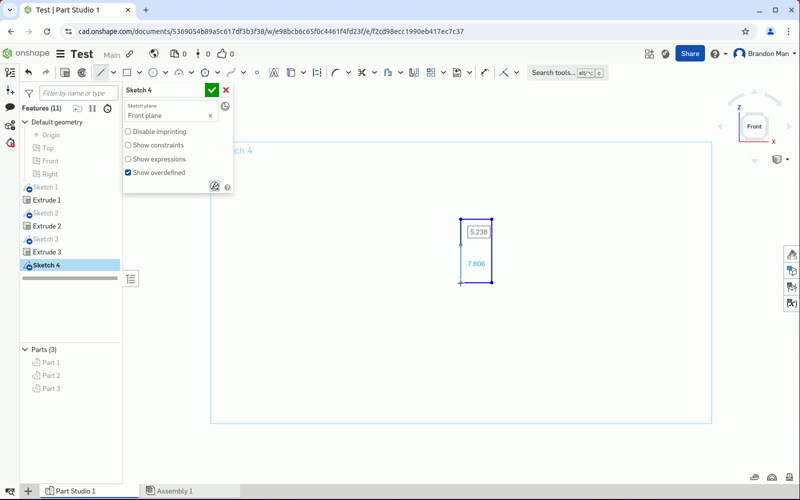
click(460, 282)
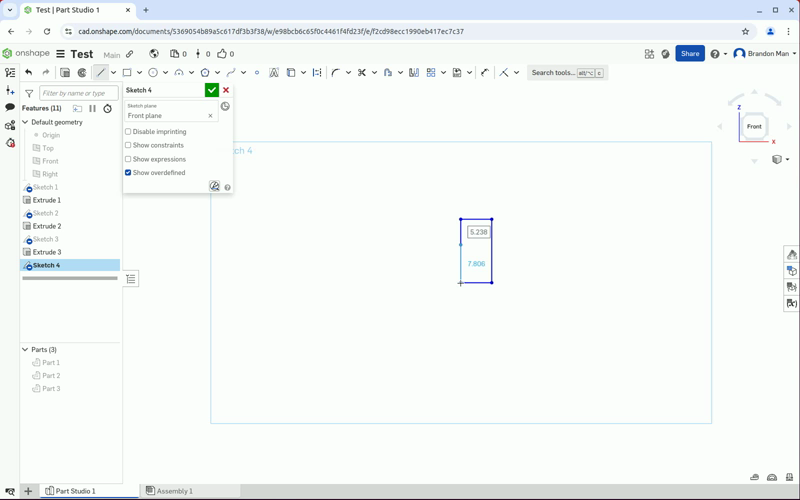
key(esc)
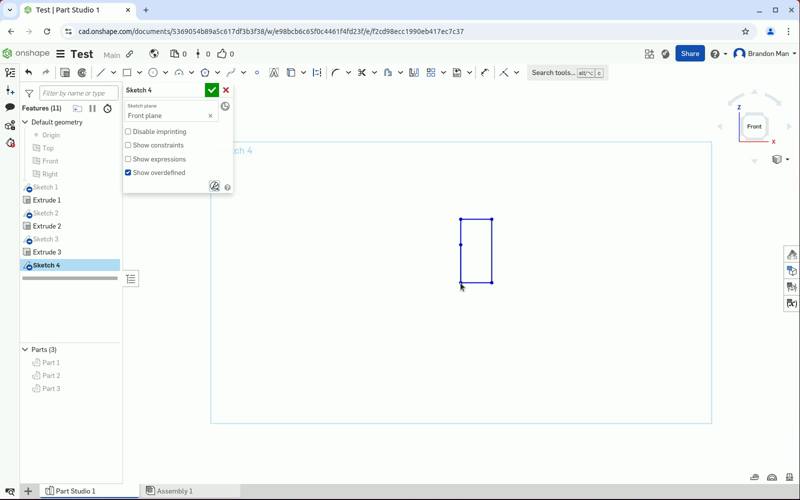
mouse_move(476, 248)
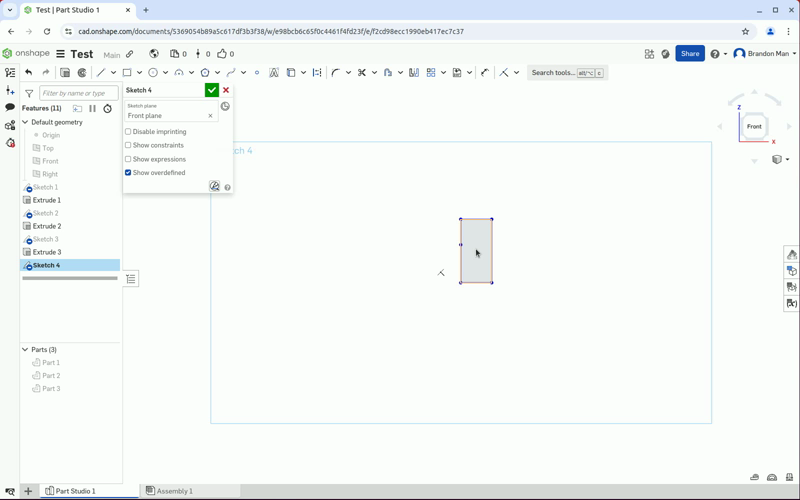
click(476, 248)
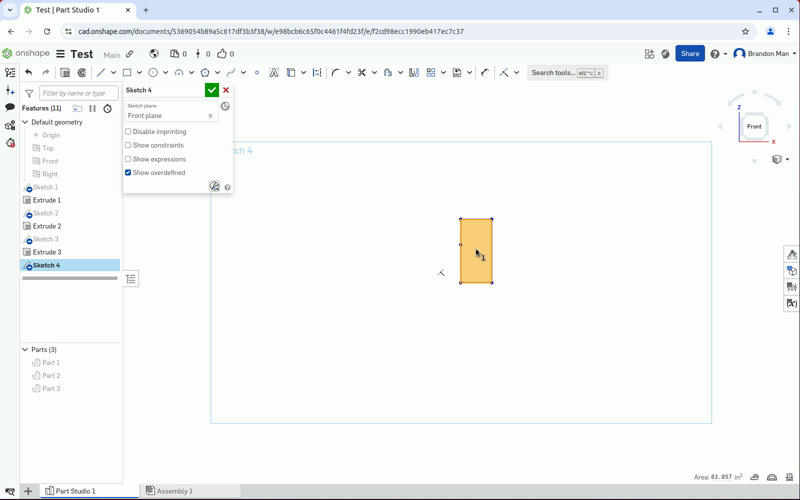
mouse_move(73, 352)
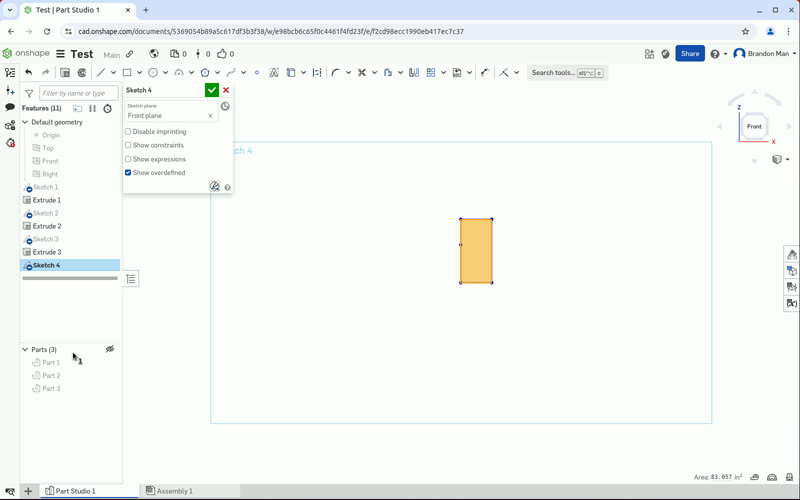
key(shift+y)
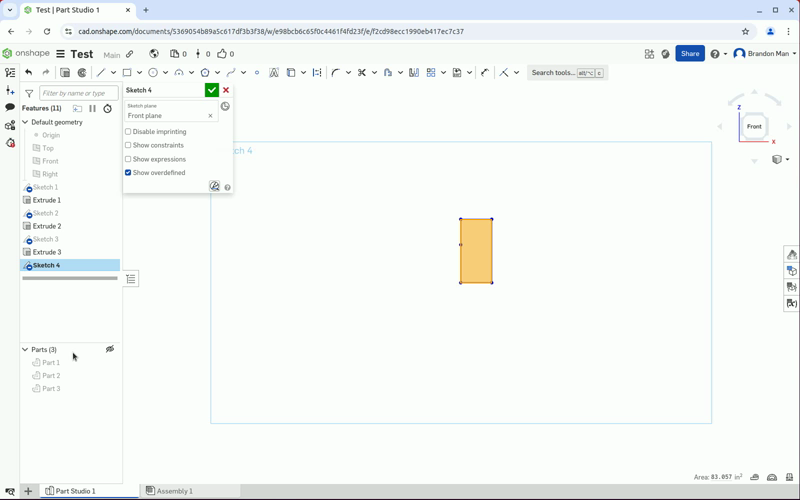
key(shift+e)
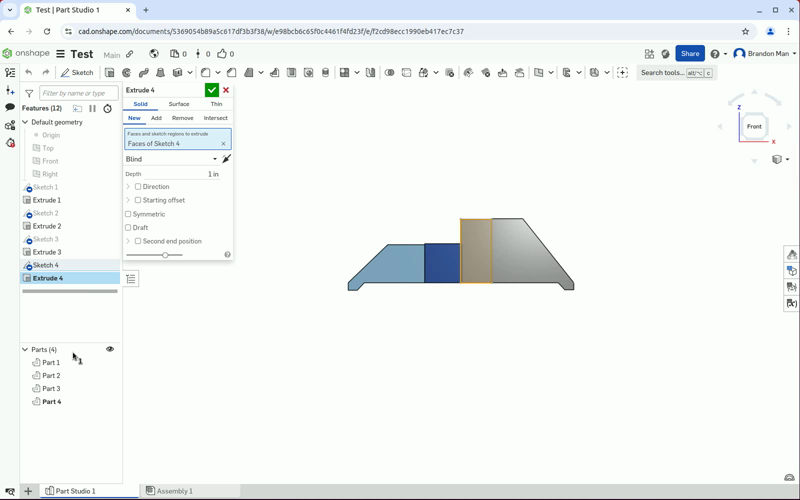
mouse_move(143, 106)
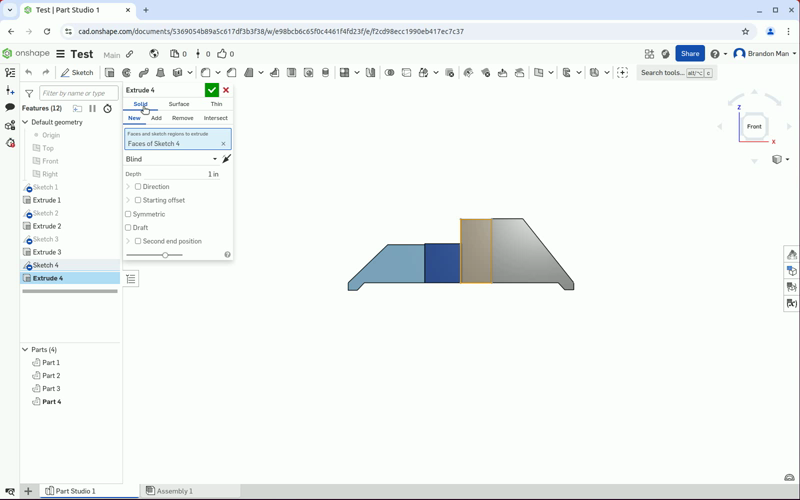
click(143, 106)
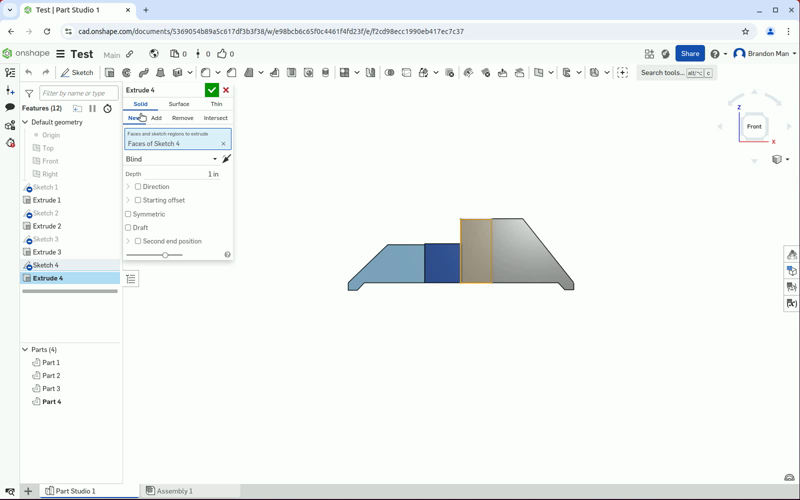
mouse_move(137, 120)
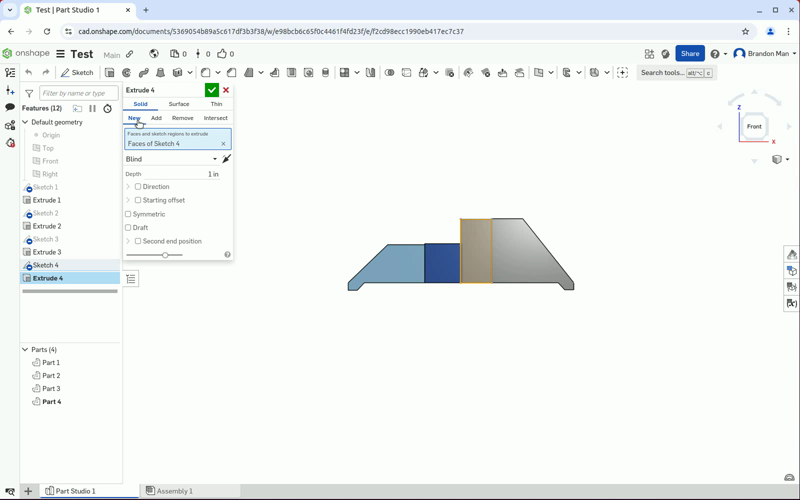
click(137, 120)
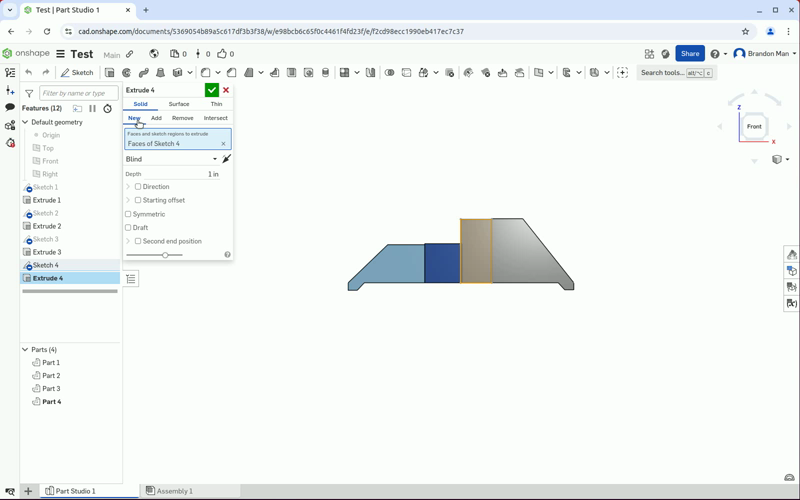
key(tab, 4)
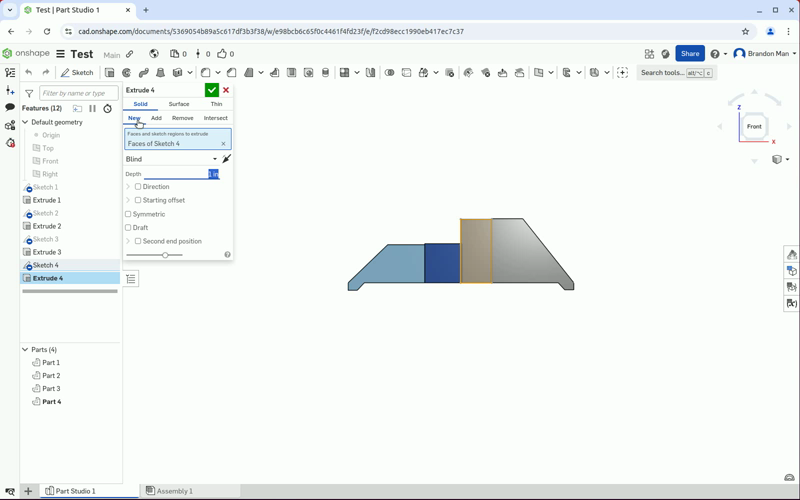
text(0.722)
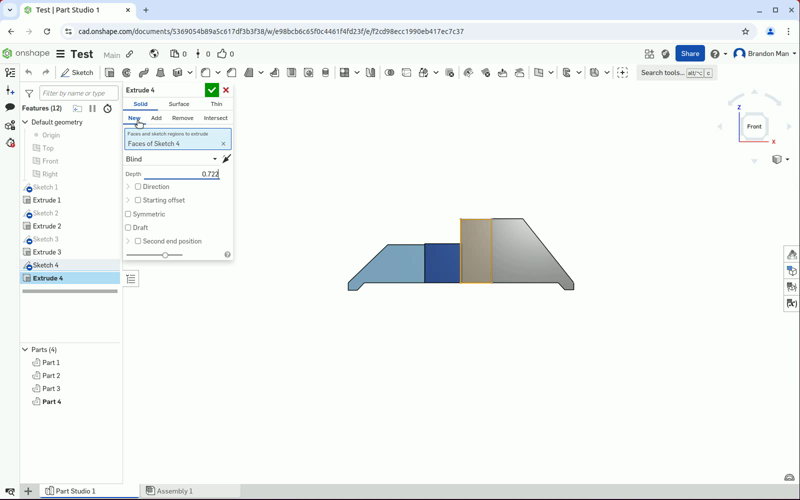
key(enter)
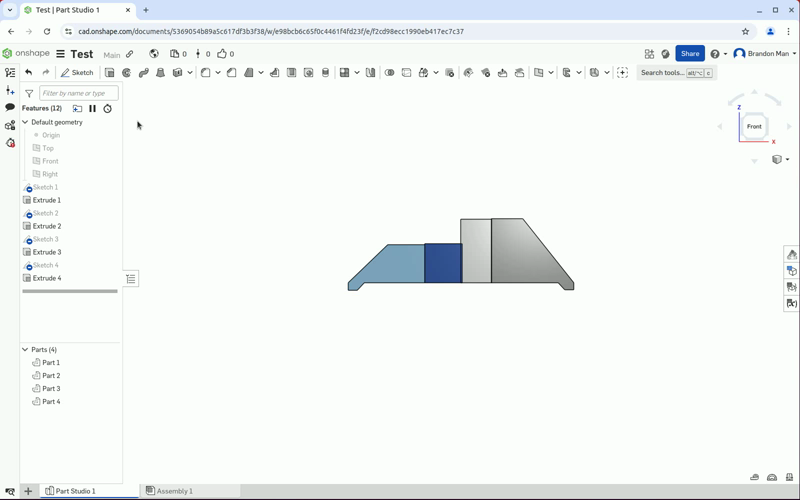
key(shift+h)
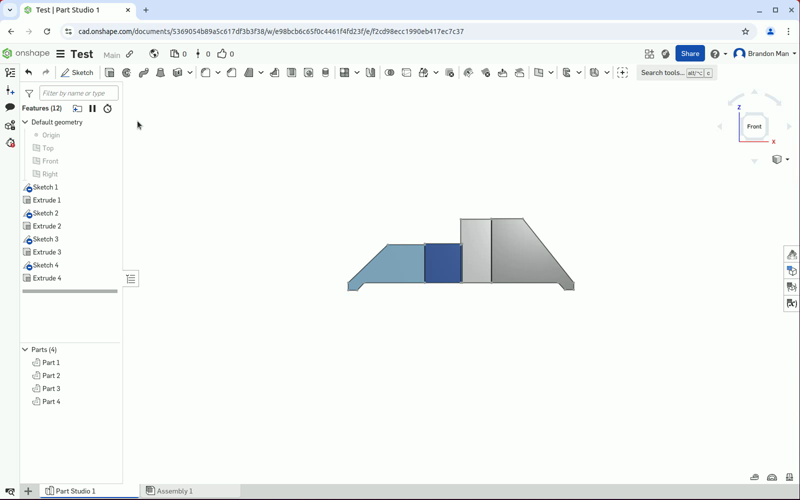
key(shift+h)
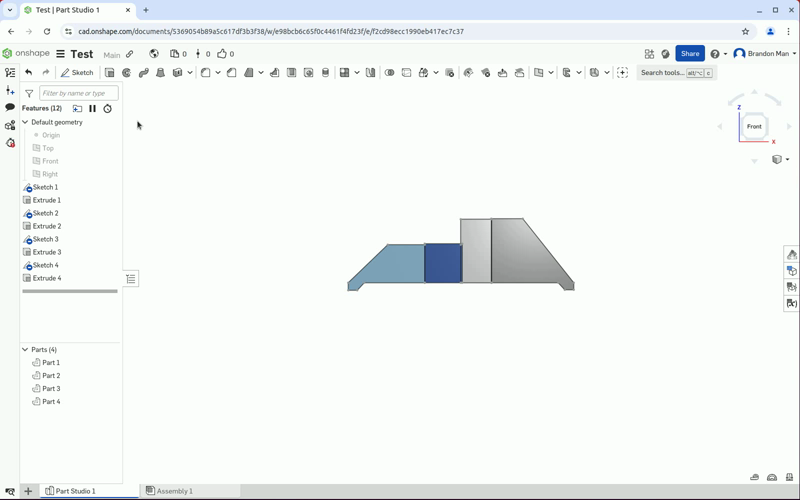
key(shift+7)
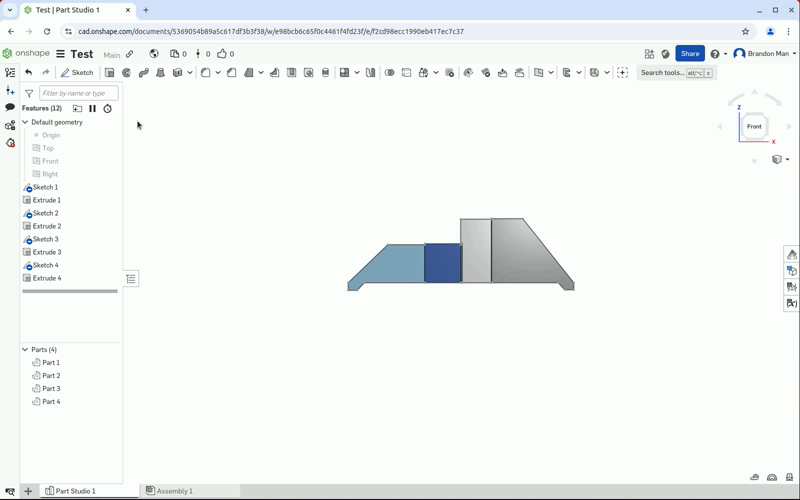
key(left, 2)
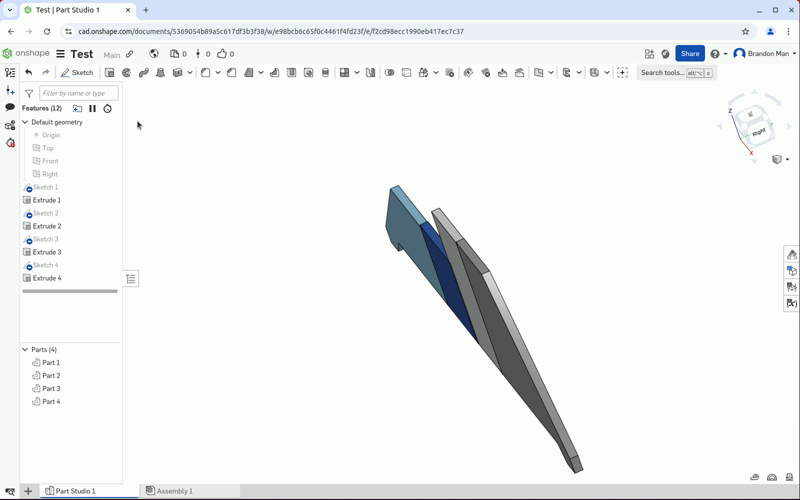
key(down, 2)
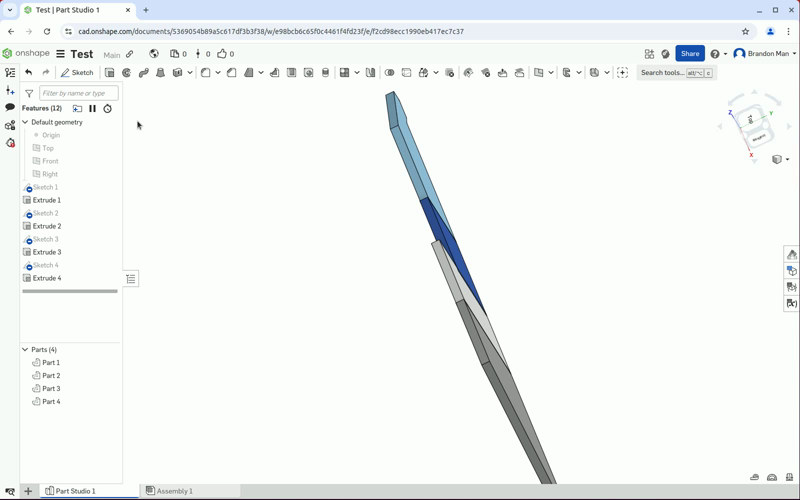
key(up, 2)
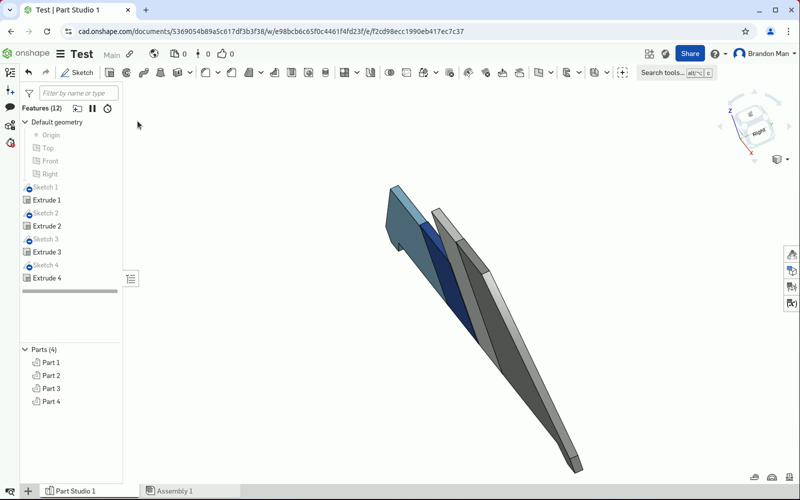
key(right, 2)
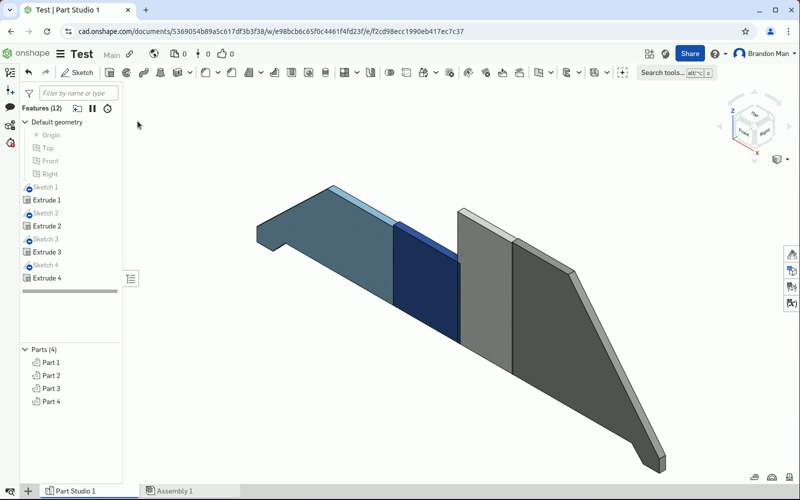
mouse_move(73, 189)
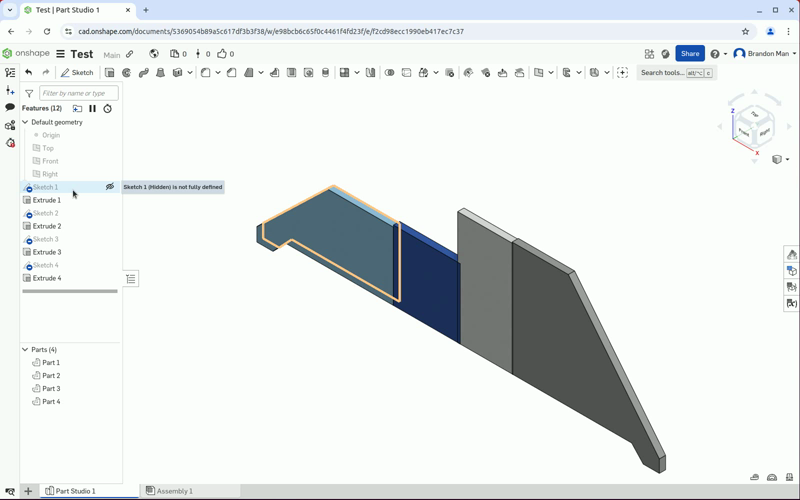
click(73, 189)